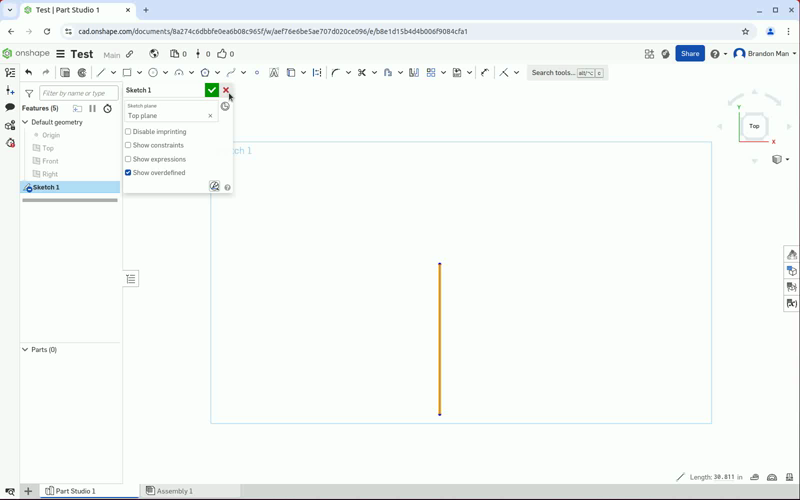
key(shift+h)
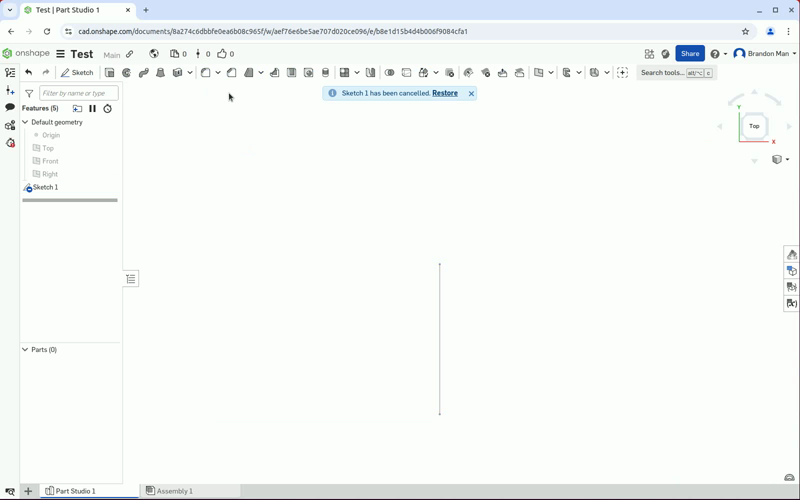
key(shift+s)
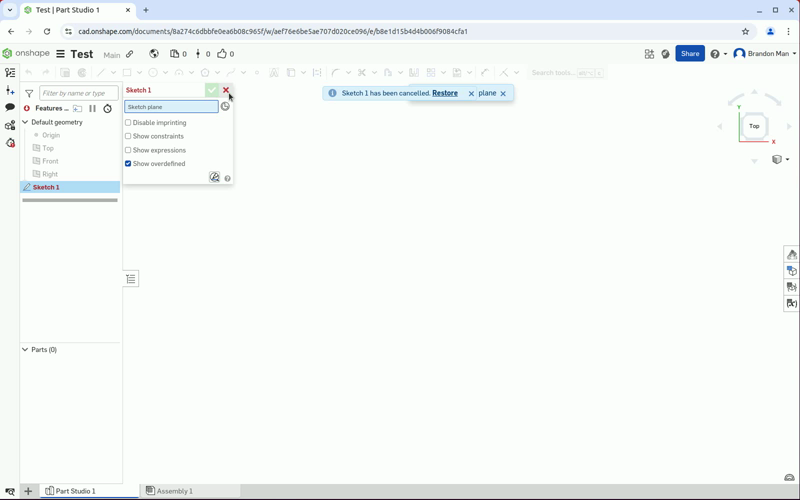
mouse_move(73, 150)
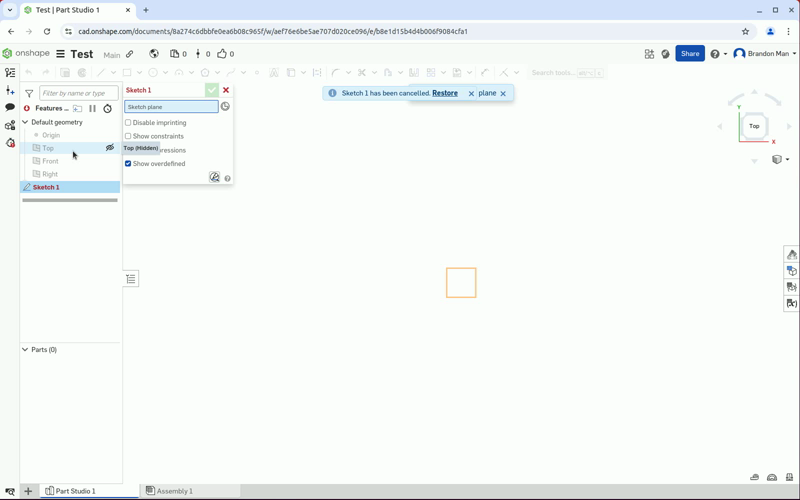
click(73, 150)
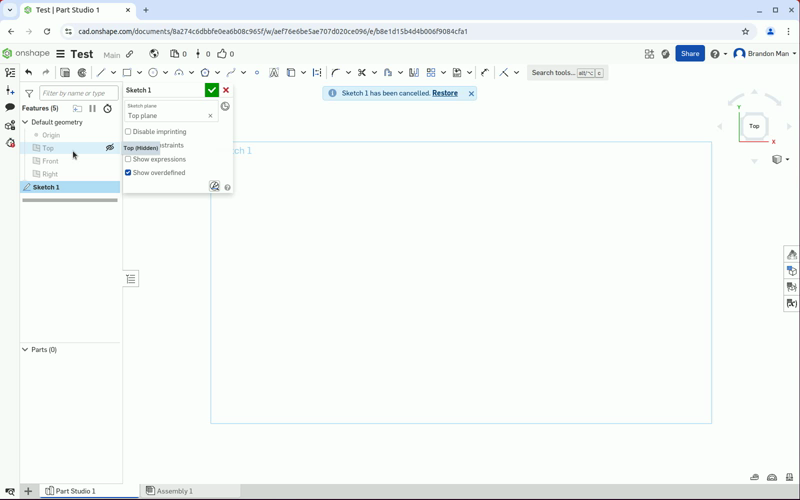
mouse_move(73, 352)
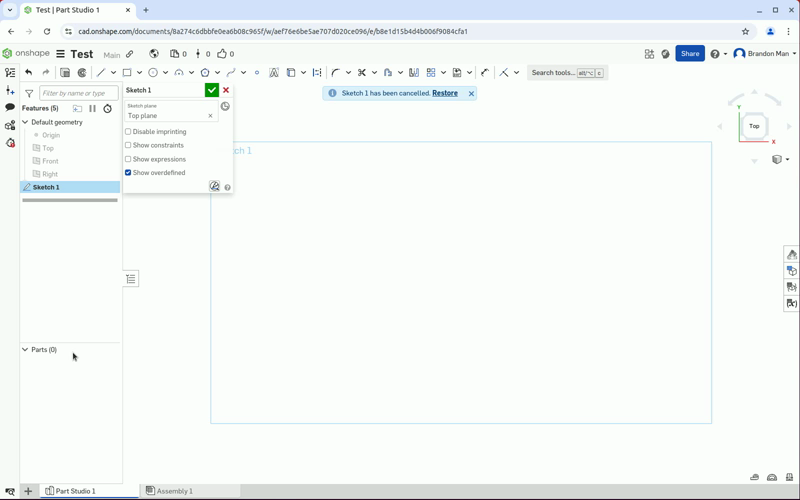
key(y)
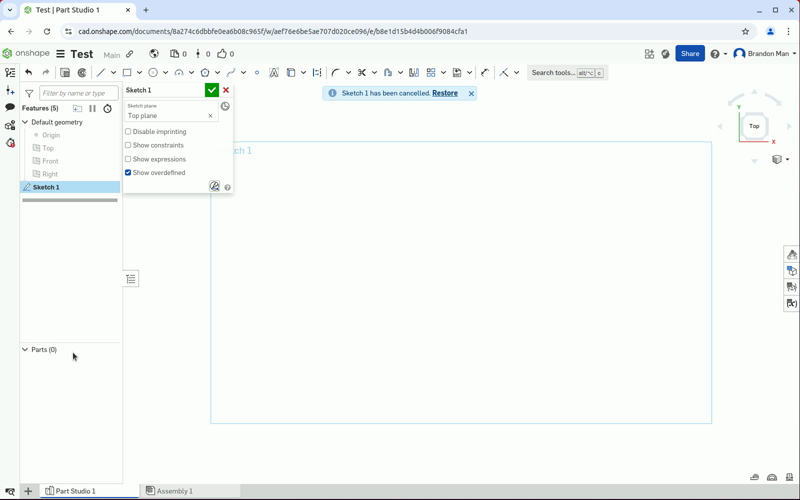
key(l)
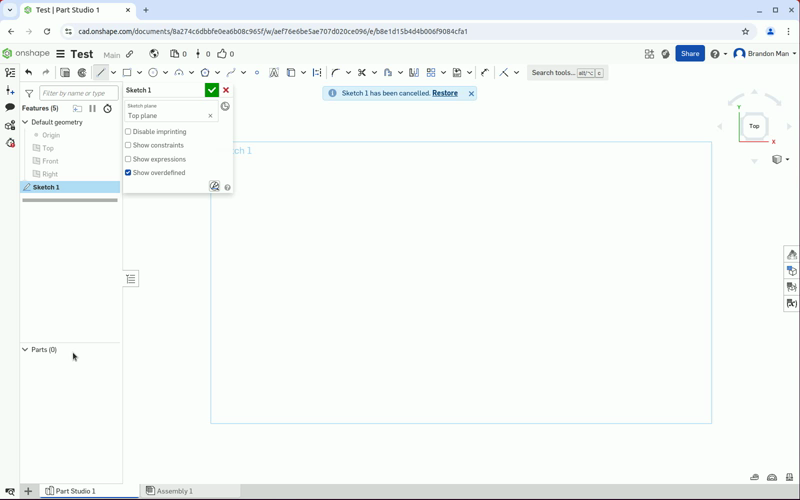
key_down(shift)
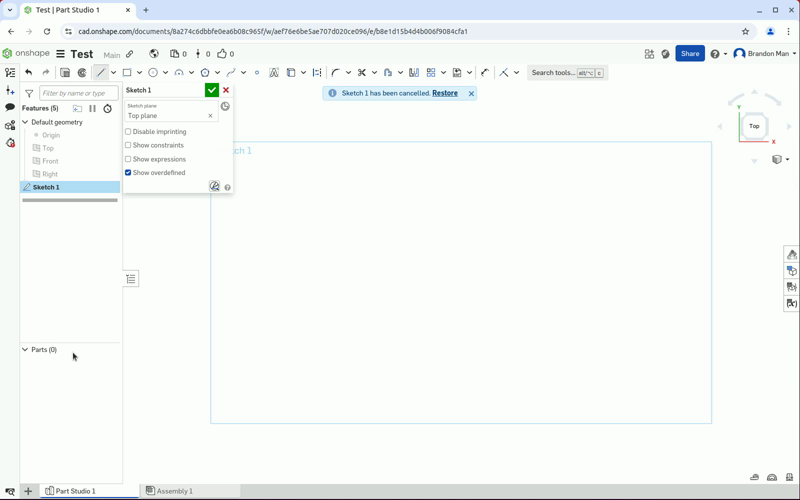
mouse_move(460, 282)
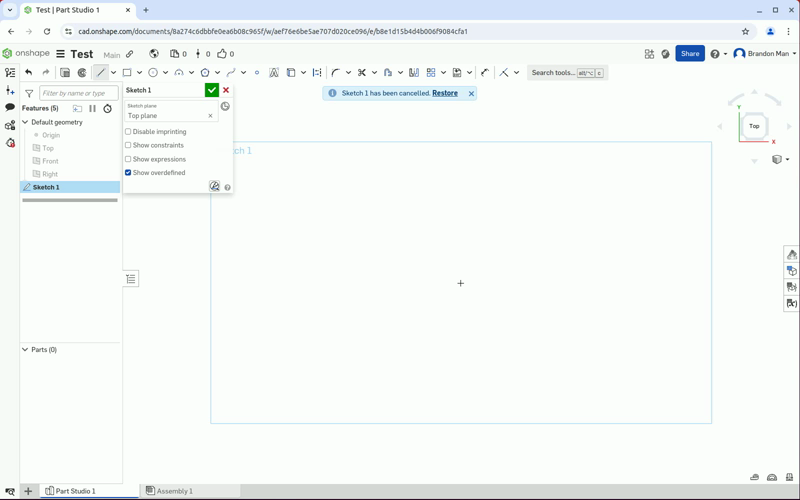
click(460, 282)
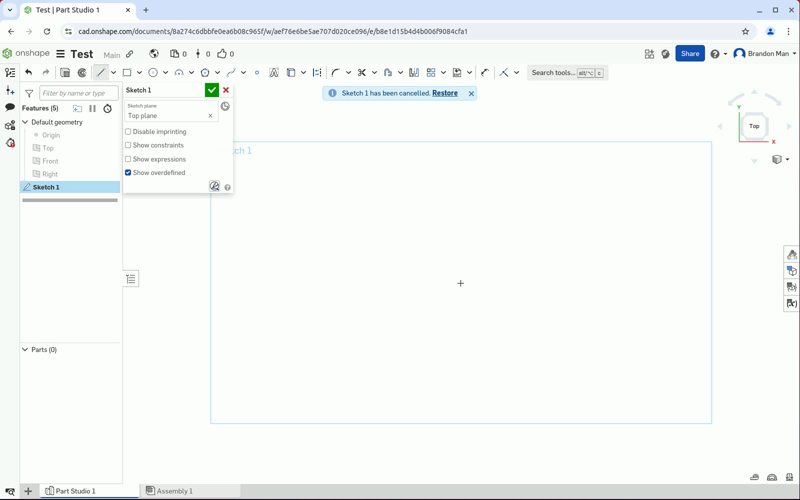
key_up(shift)
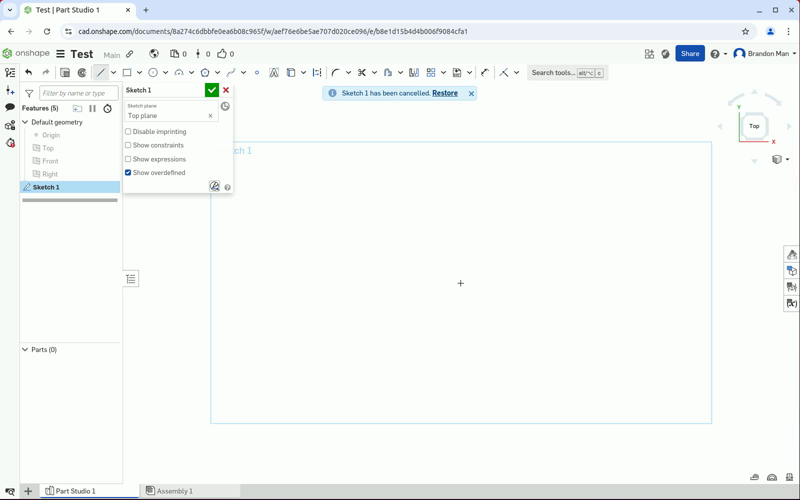
key_down(shift)
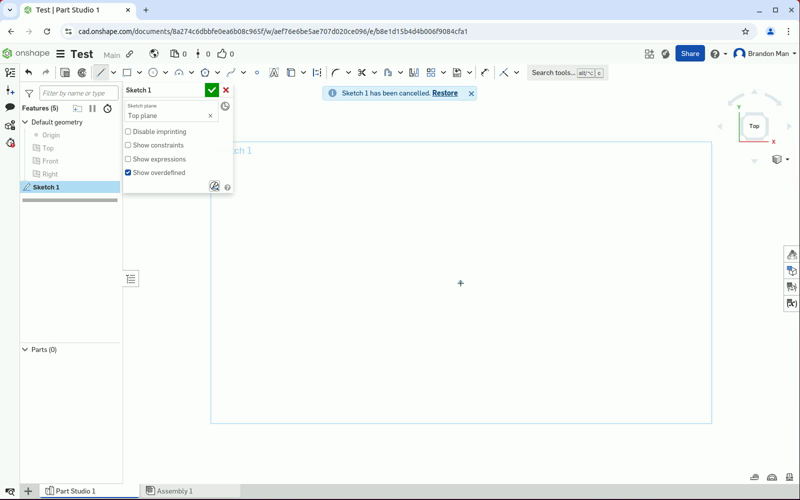
mouse_move(573, 282)
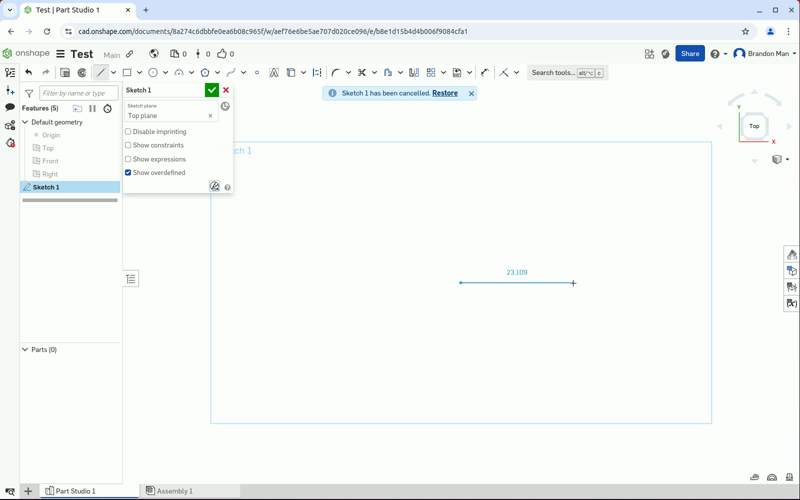
click(573, 282)
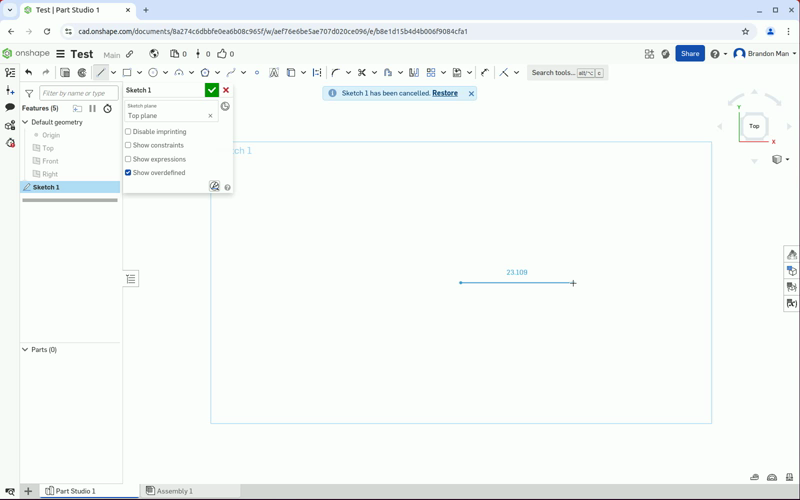
key_up(shift)
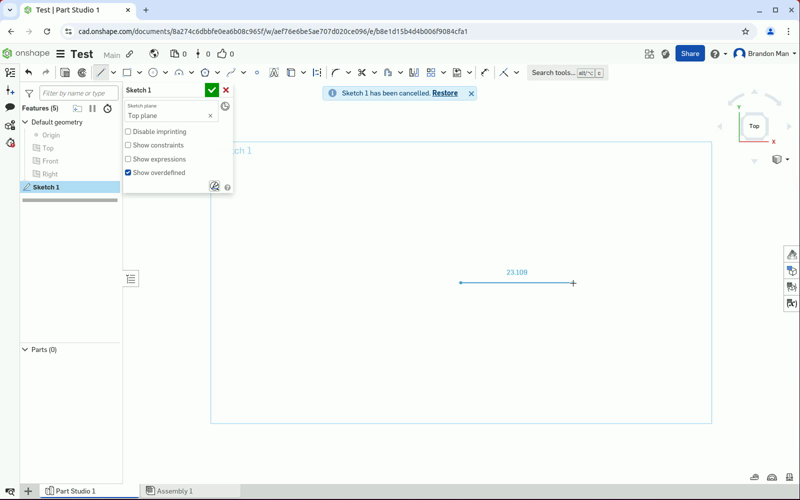
key_down(shift)
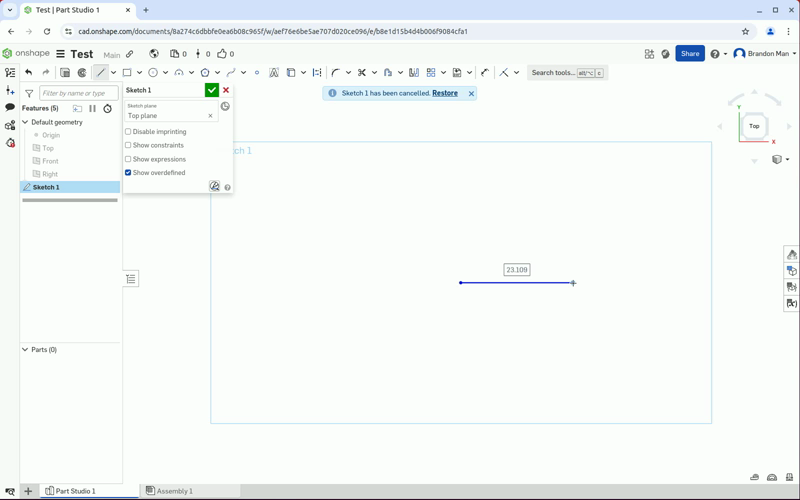
mouse_move(573, 170)
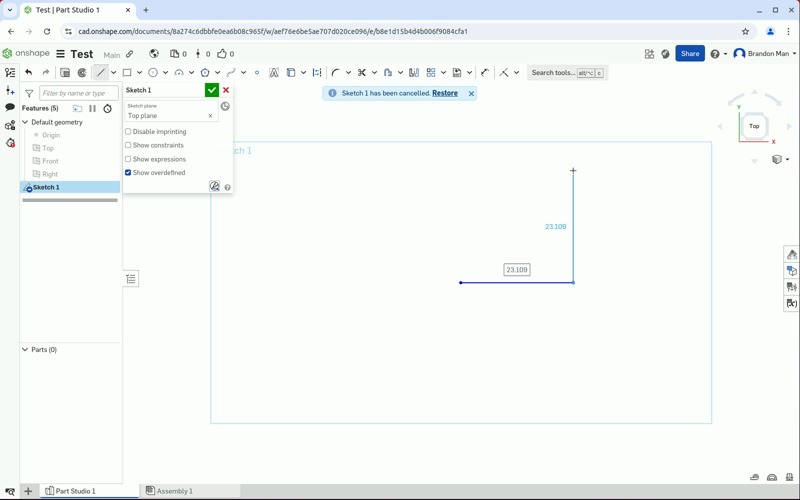
click(573, 170)
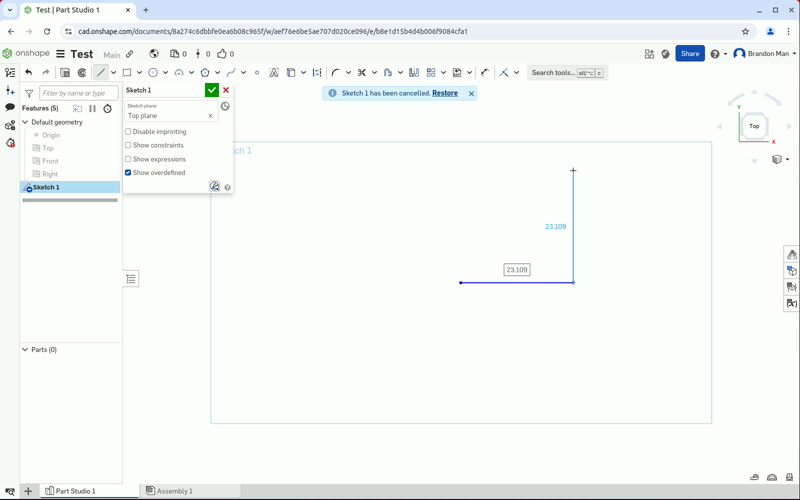
key_up(shift)
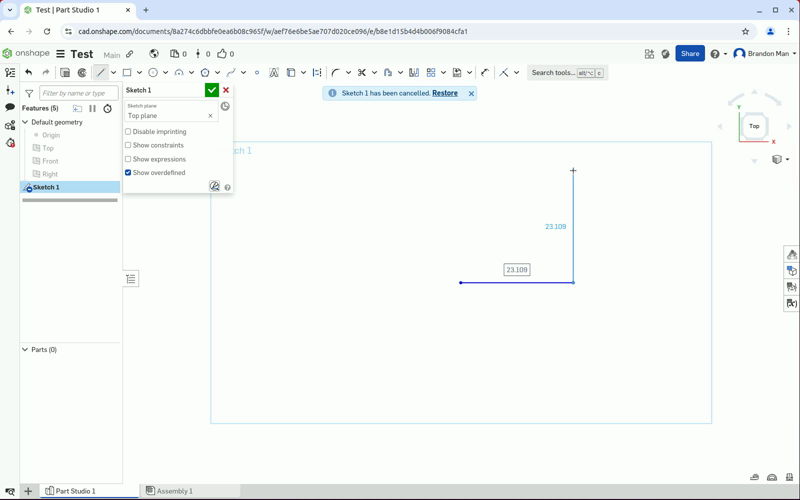
key_down(shift)
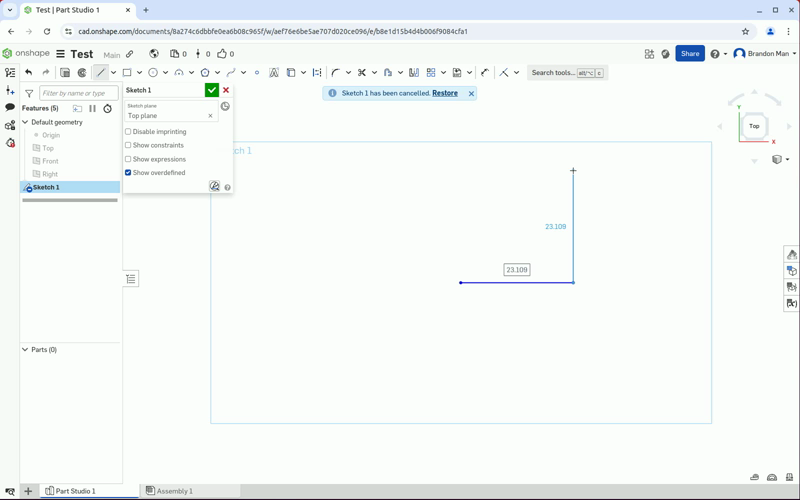
mouse_move(460, 170)
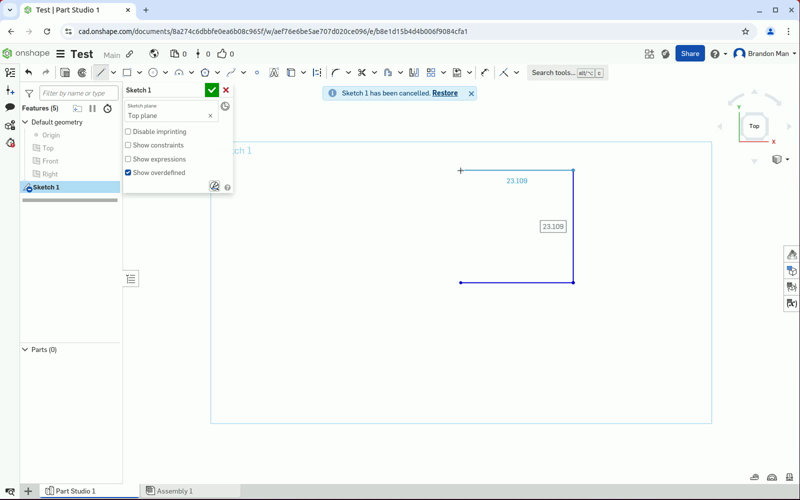
click(460, 170)
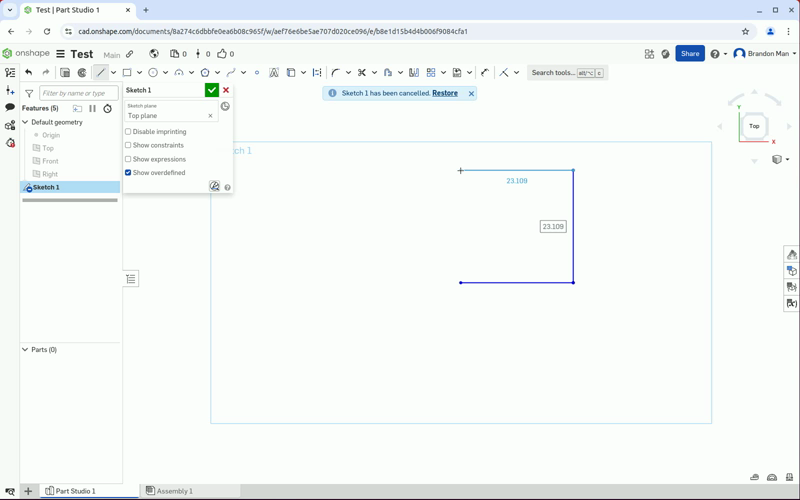
key_up(shift)
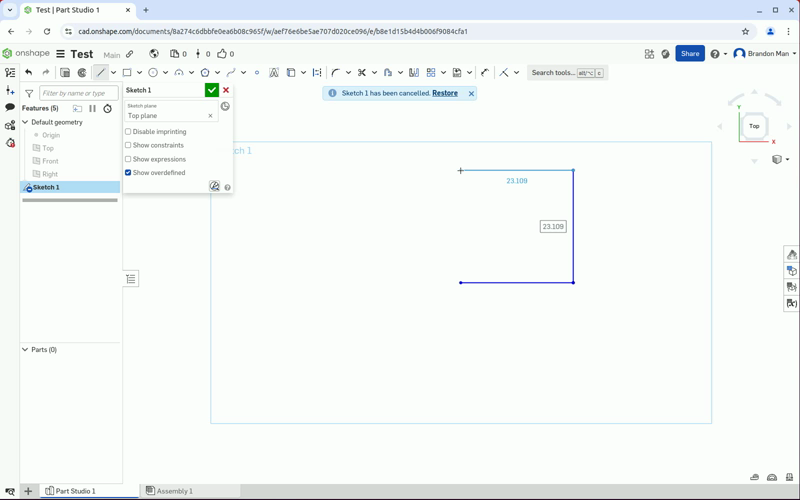
key_down(shift)
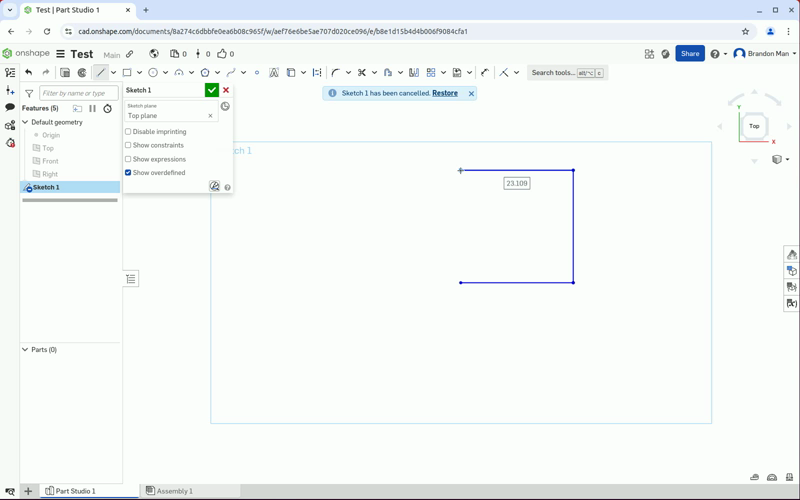
mouse_move(460, 282)
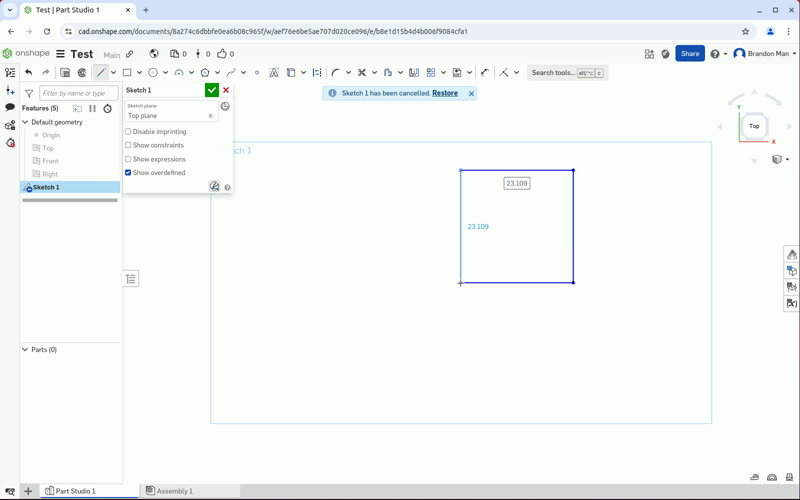
key_up(shift)
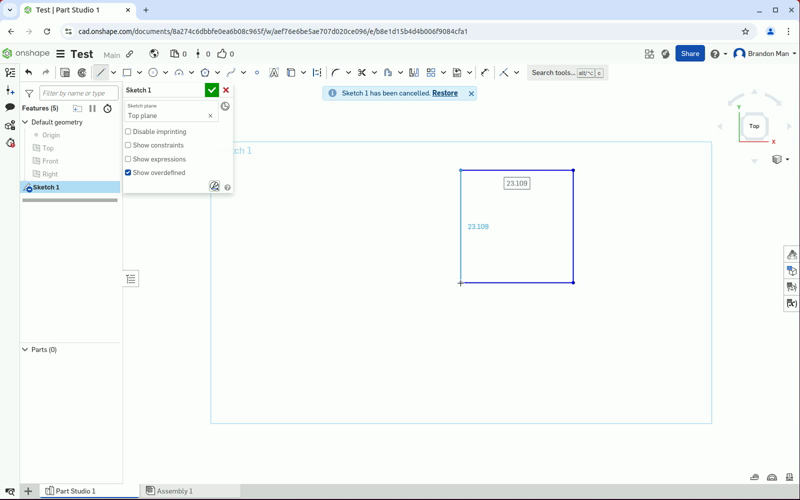
click(460, 282)
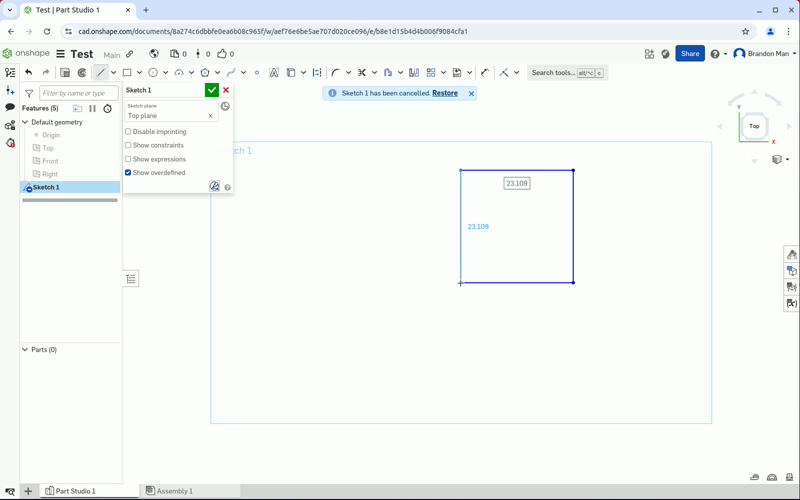
key(esc)
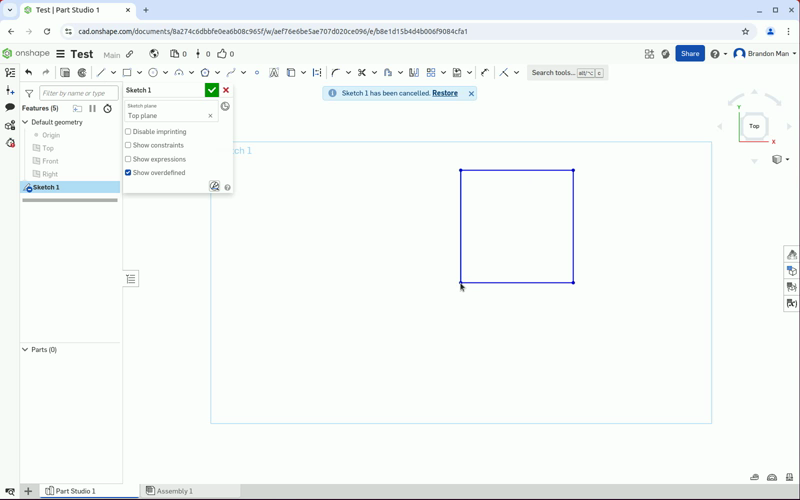
mouse_move(475, 273)
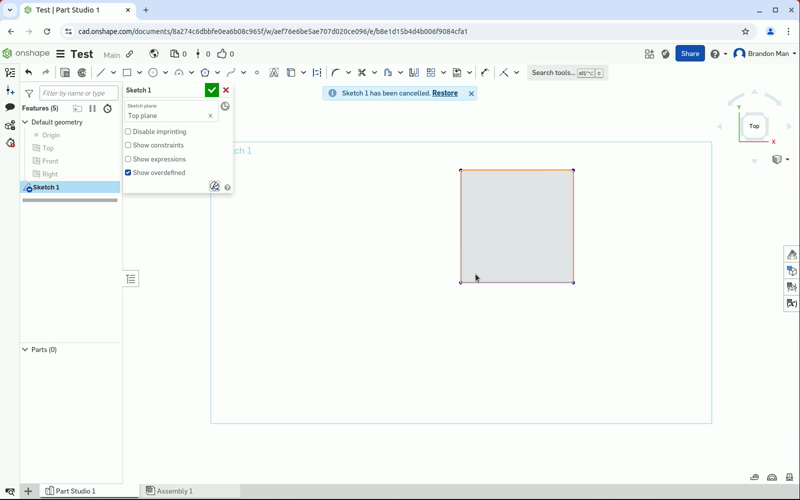
click(475, 273)
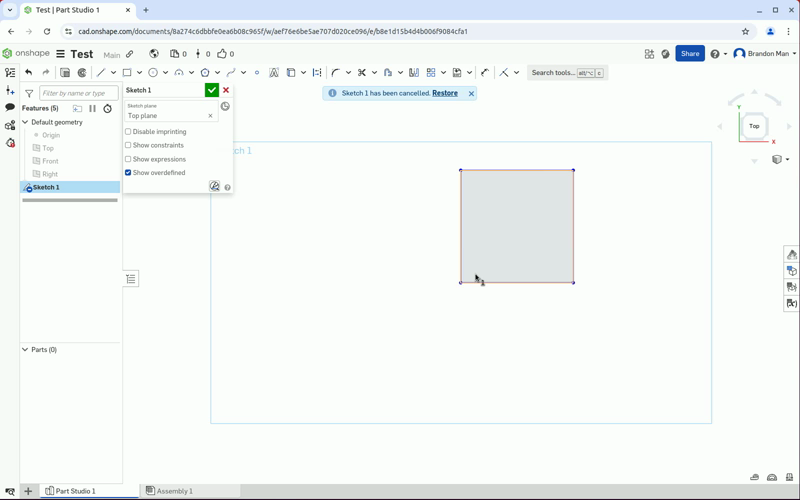
mouse_move(73, 352)
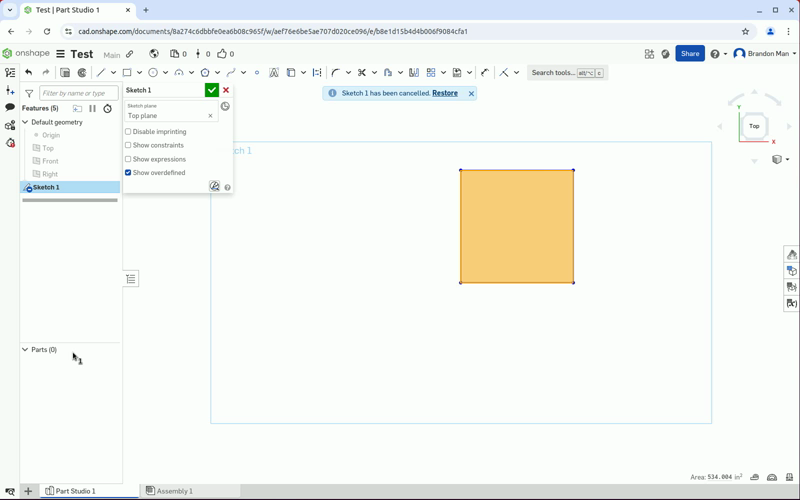
key(shift+y)
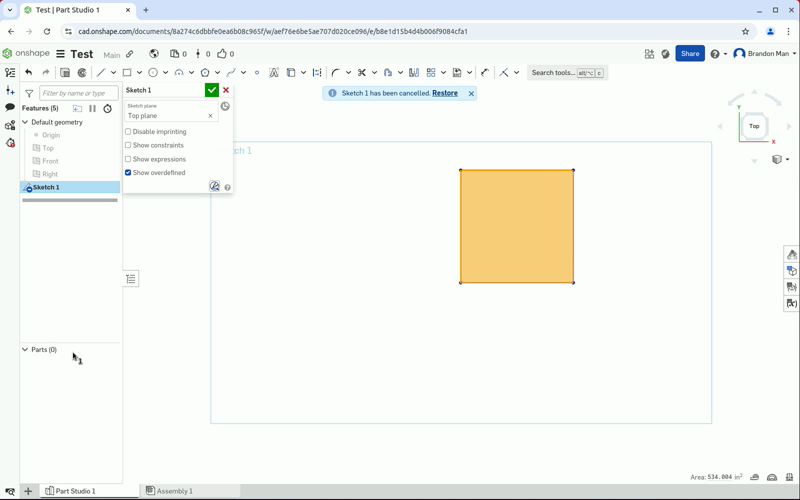
key(shift+e)
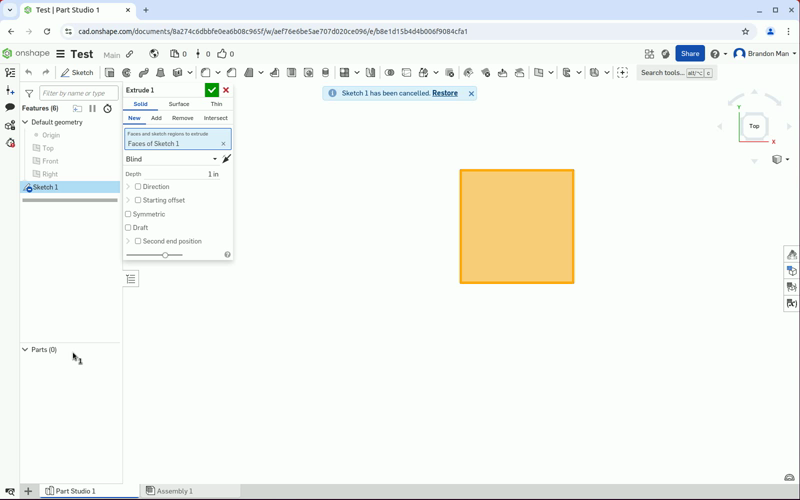
mouse_move(143, 106)
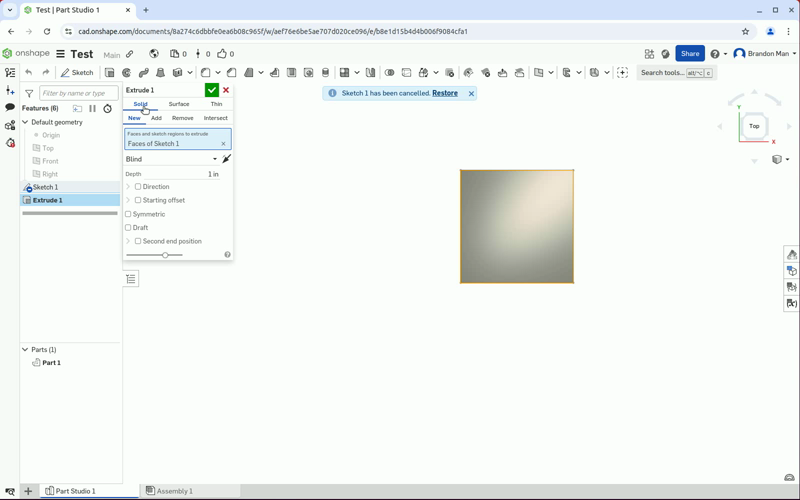
click(143, 106)
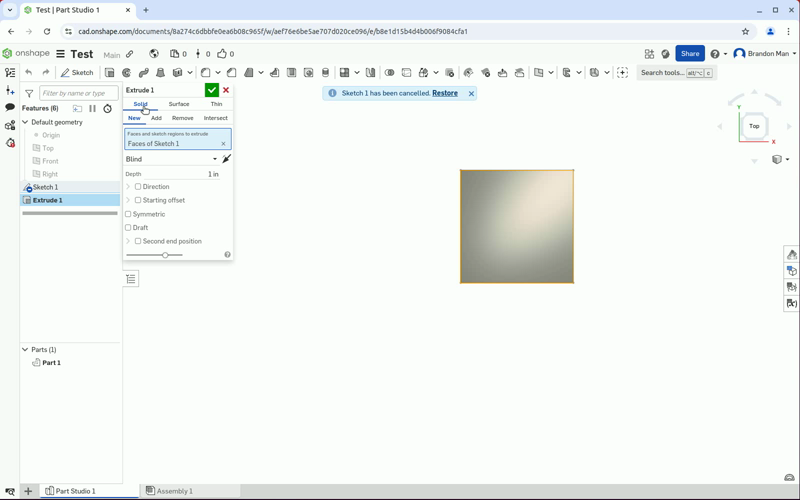
mouse_move(137, 120)
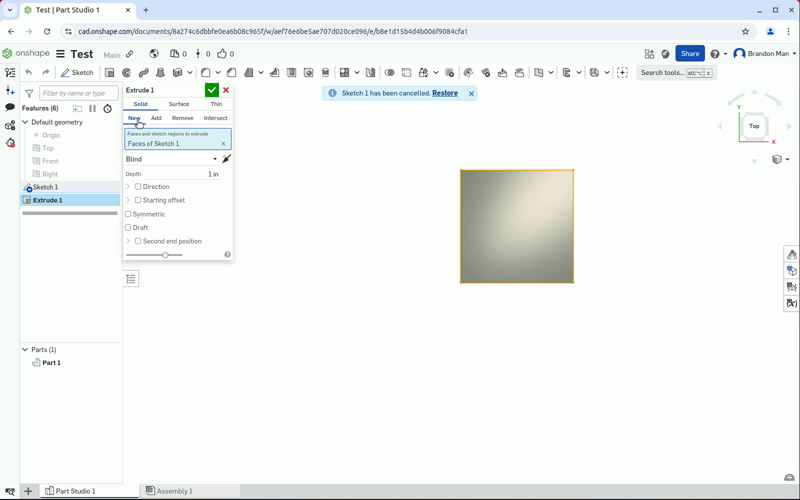
click(137, 120)
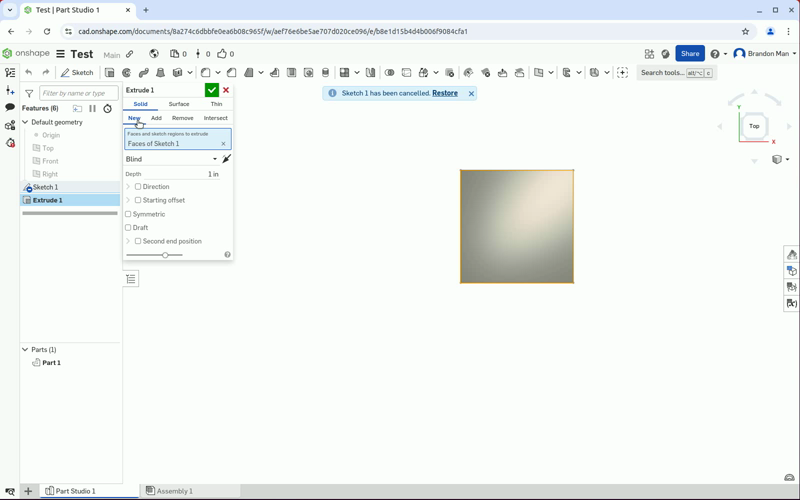
key(tab, 4)
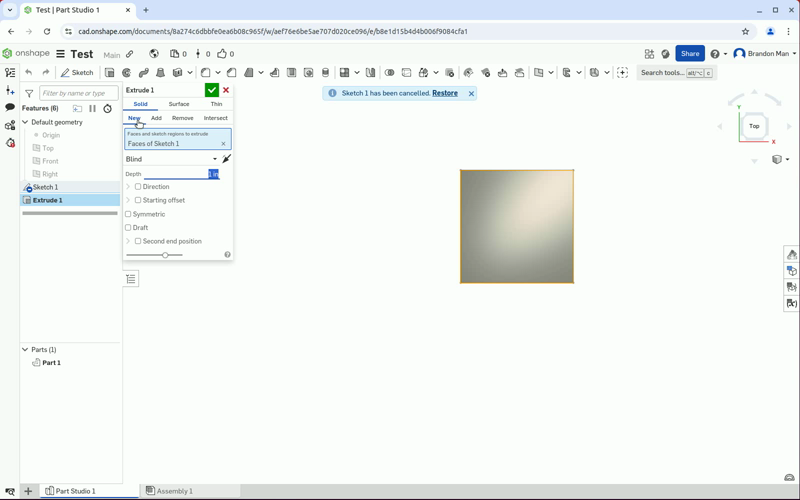
text(0.481)
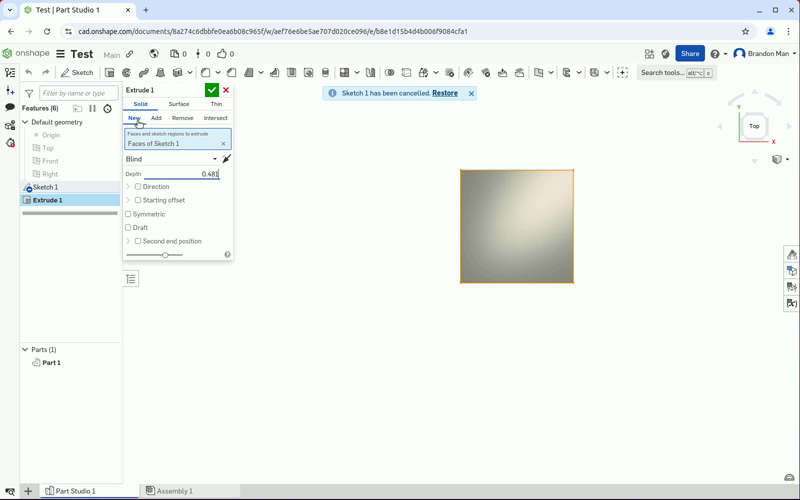
key(enter)
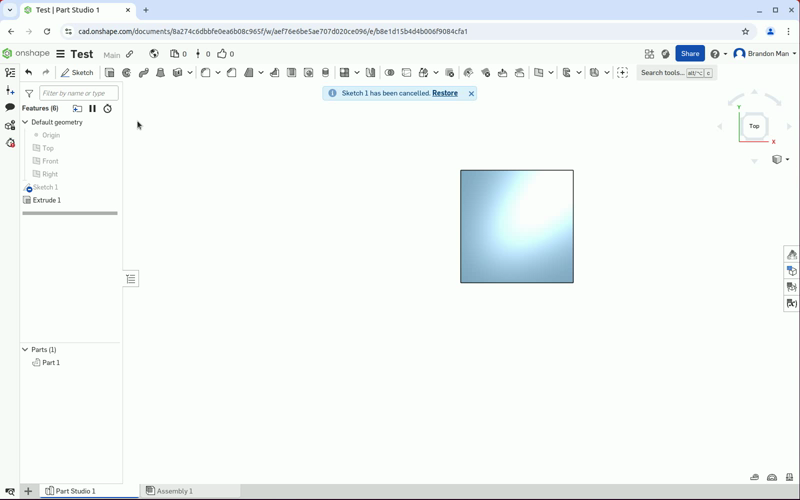
key(shift+h)
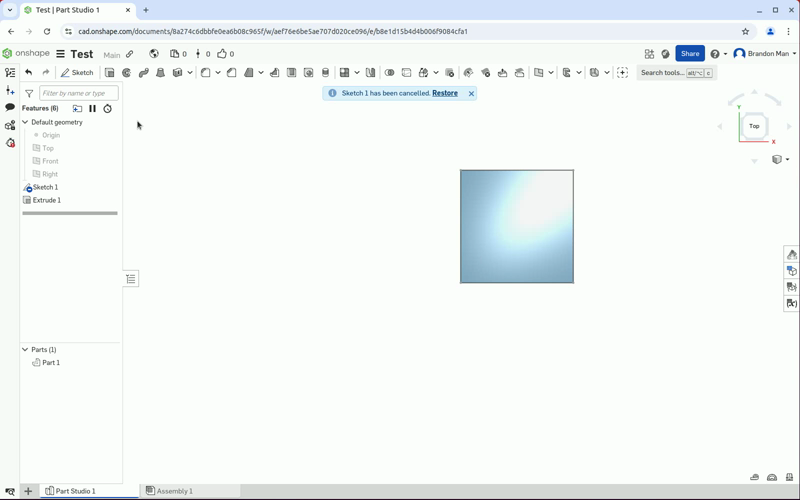
key(shift+h)
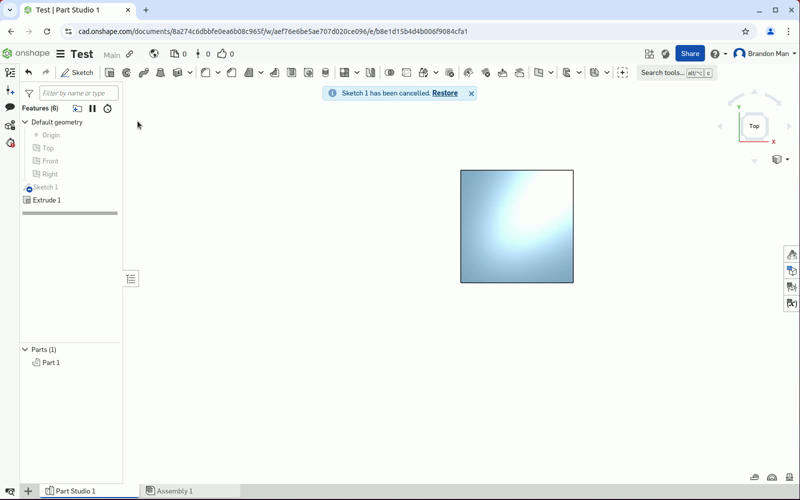
mouse_move(73, 189)
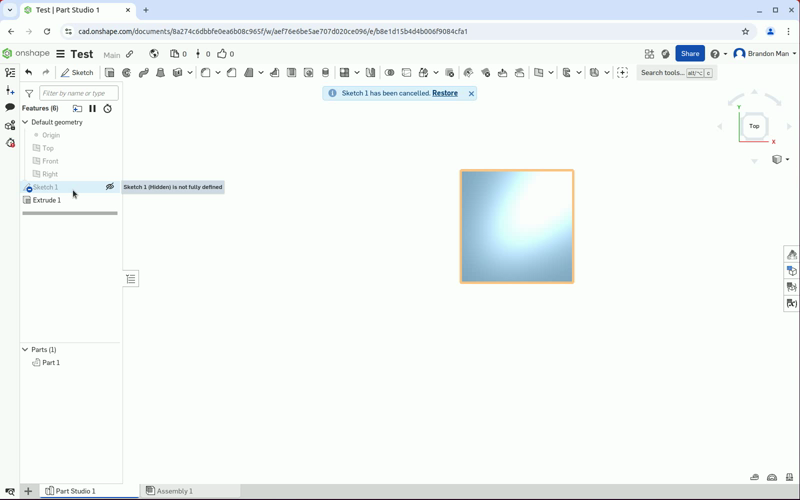
click(73, 189)
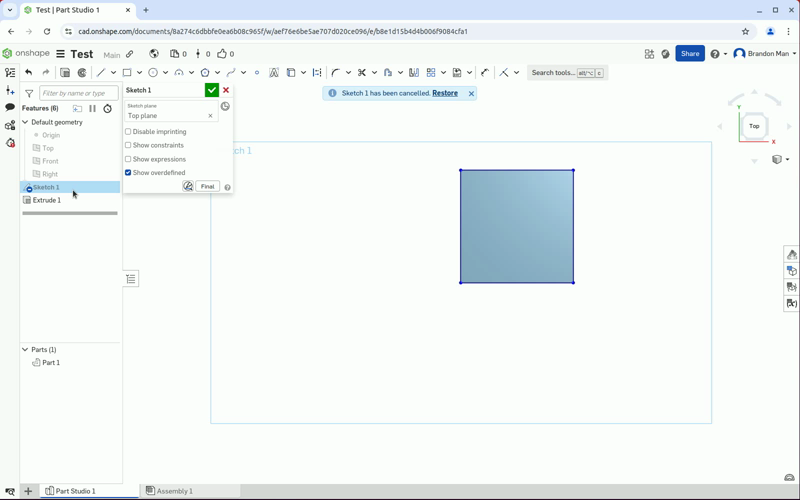
mouse_move(229, 92)
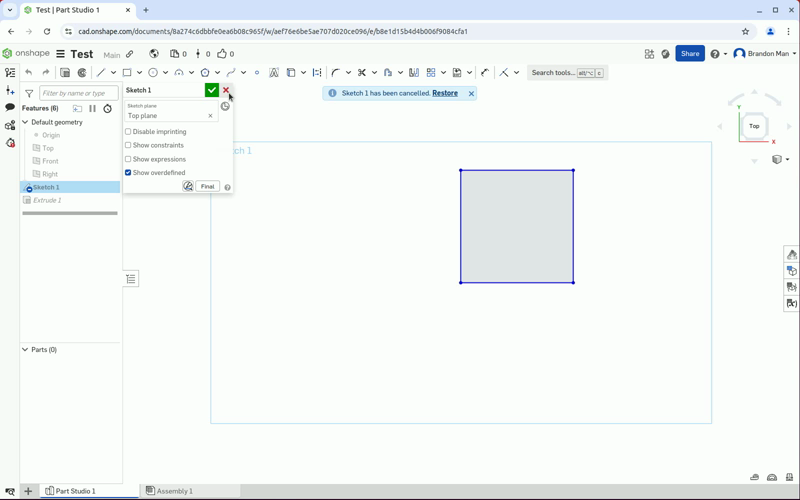
click(229, 92)
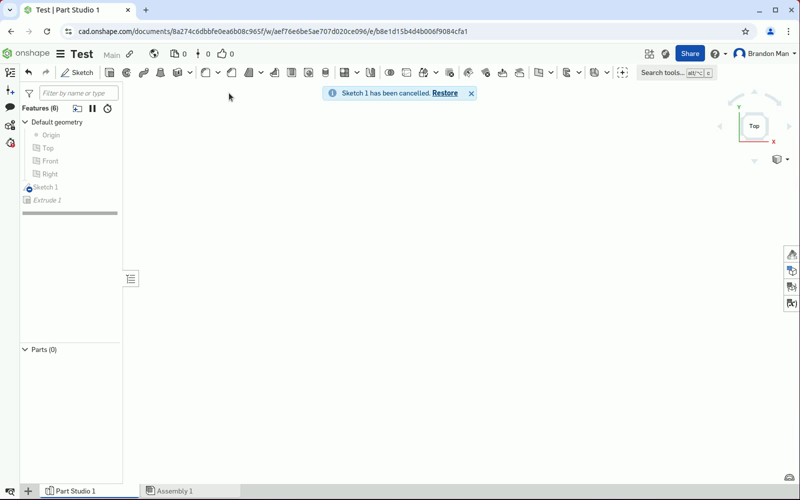
mouse_move(541, 75)
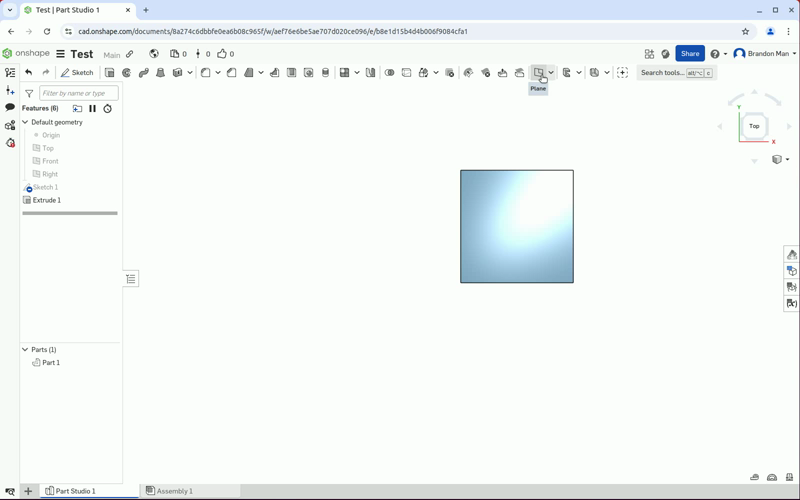
click(541, 75)
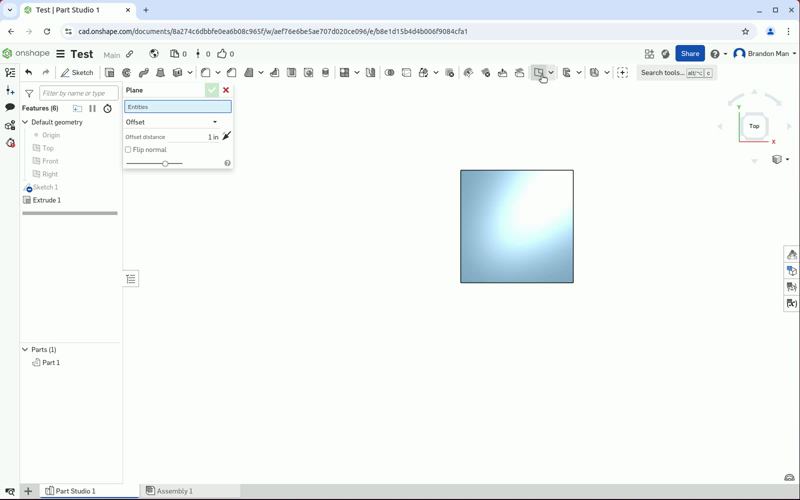
mouse_move(73, 150)
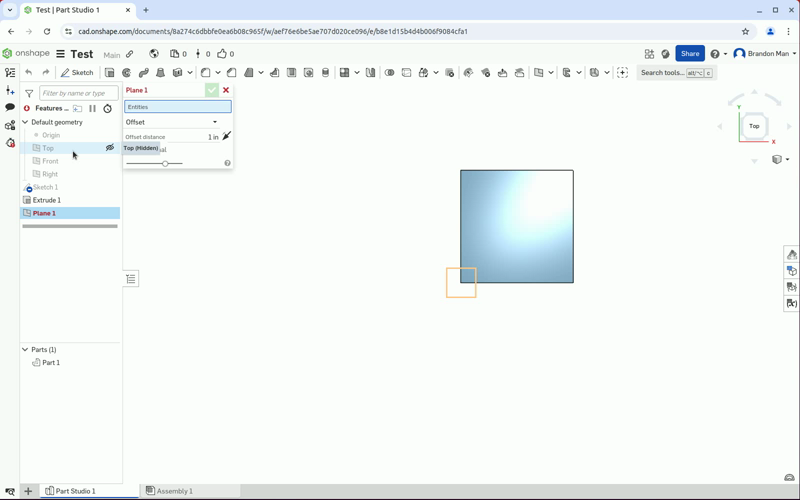
click(73, 150)
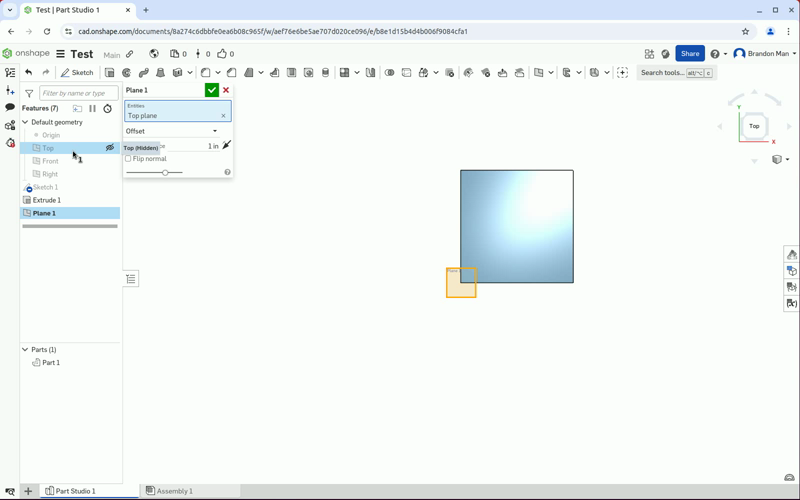
key(tab, 2)
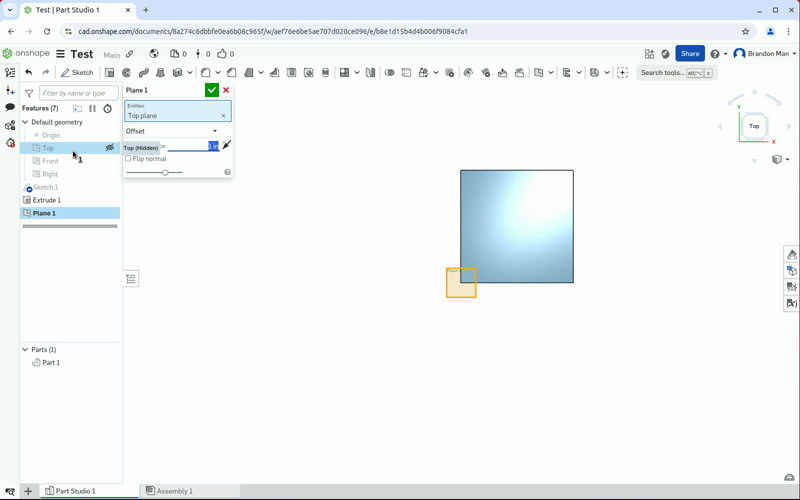
text(0.493)
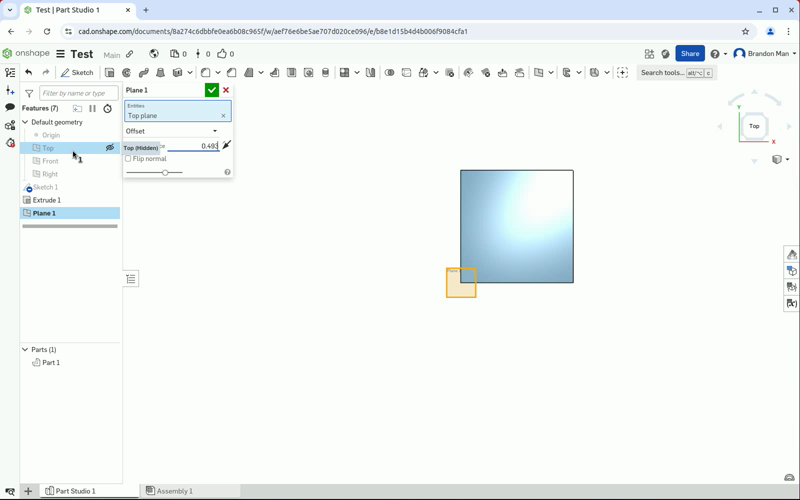
key(enter, 2)
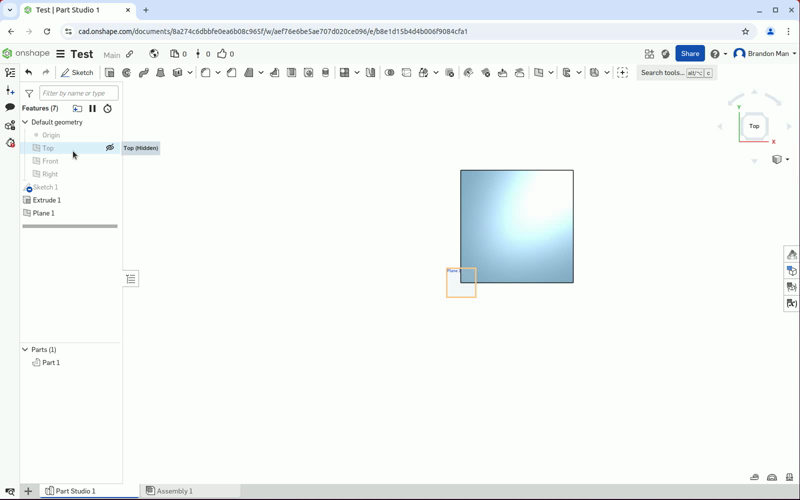
key(shift+s)
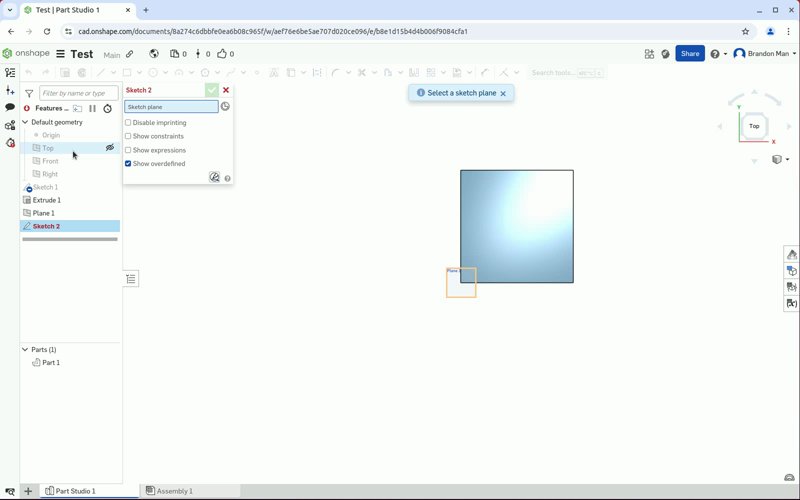
mouse_move(73, 215)
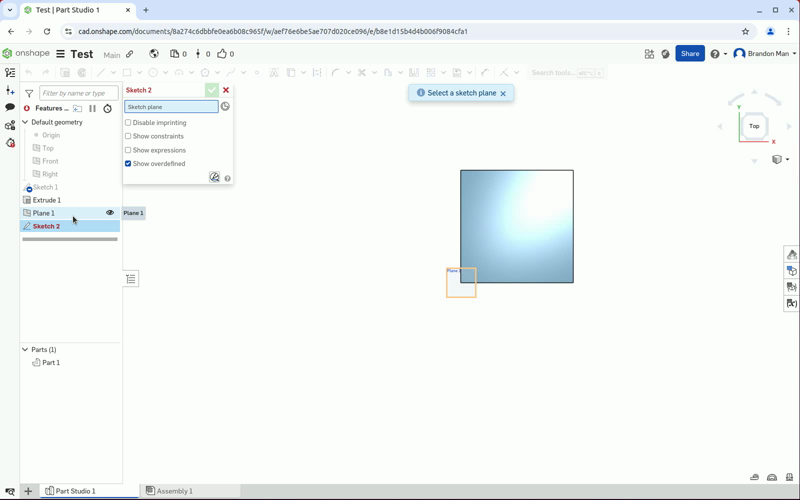
click(73, 215)
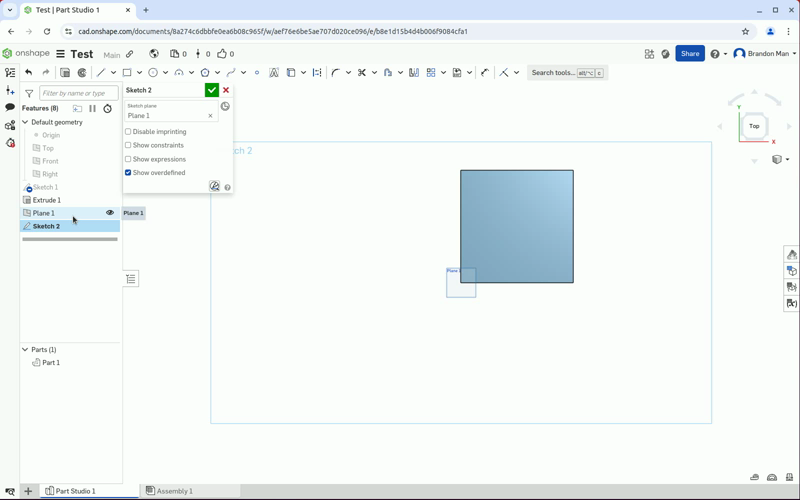
mouse_move(73, 352)
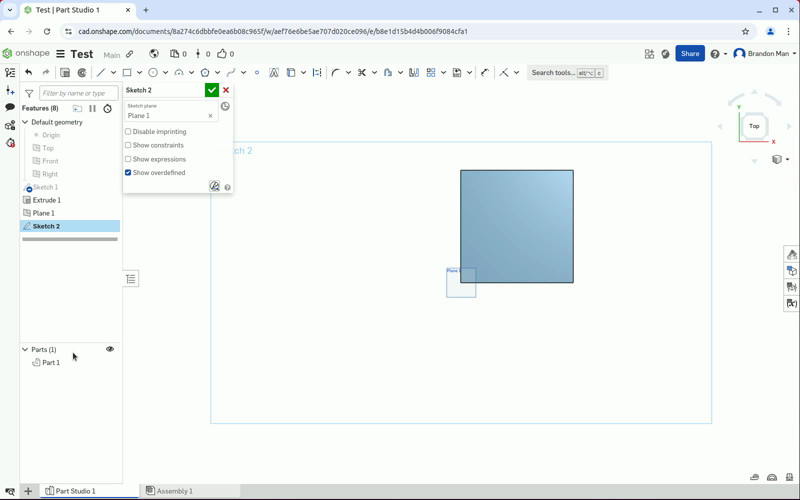
key(y)
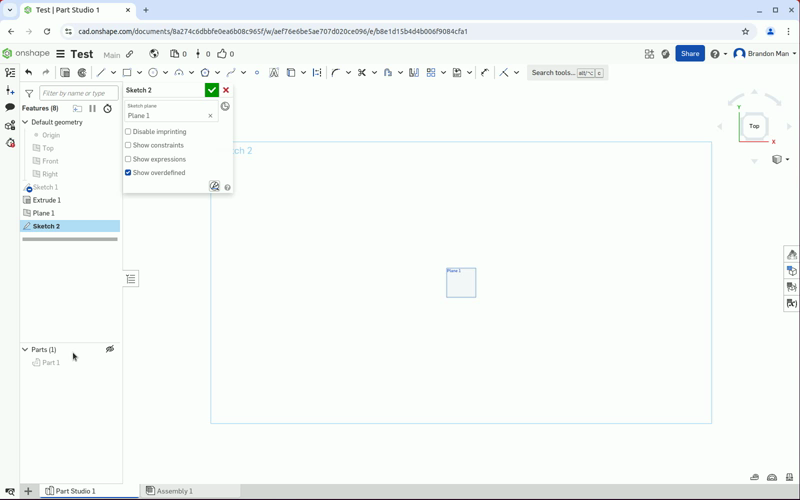
key(c)
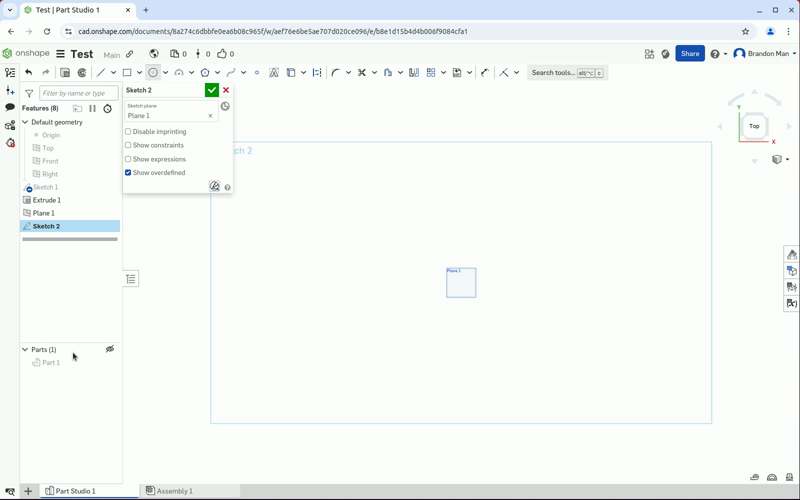
key_down(shift)
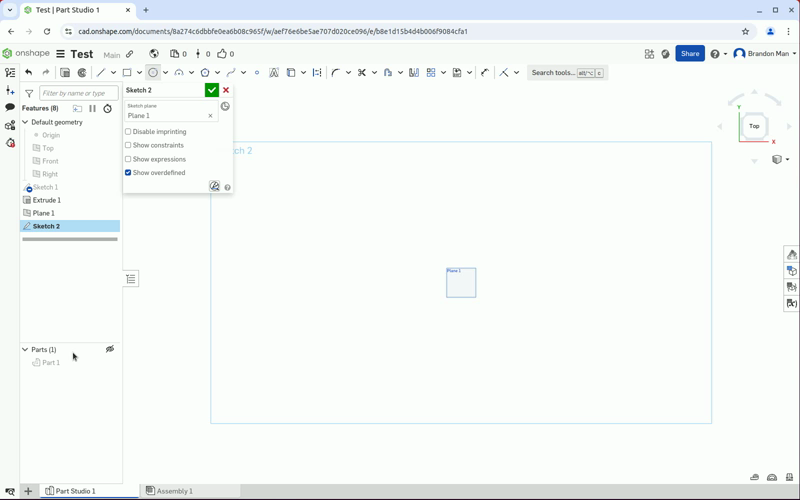
mouse_move(463, 191)
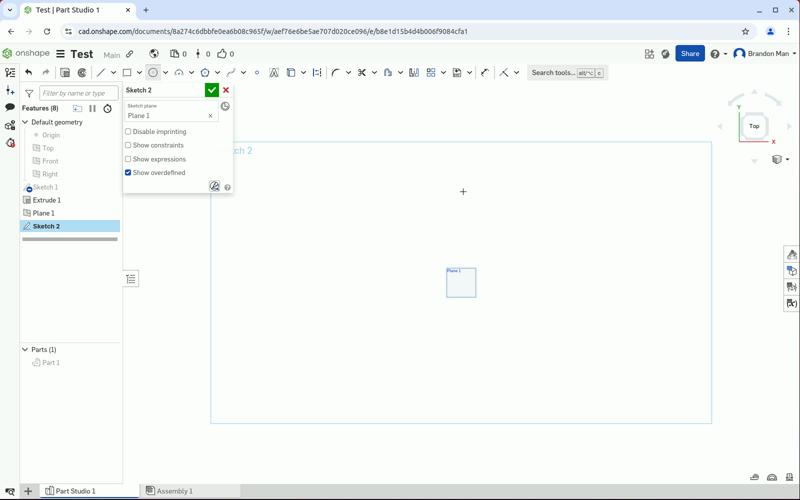
click(463, 191)
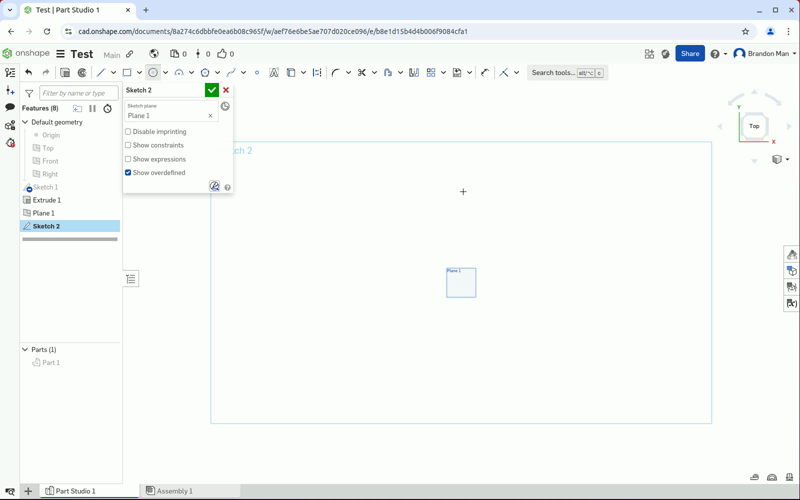
key_up(shift)
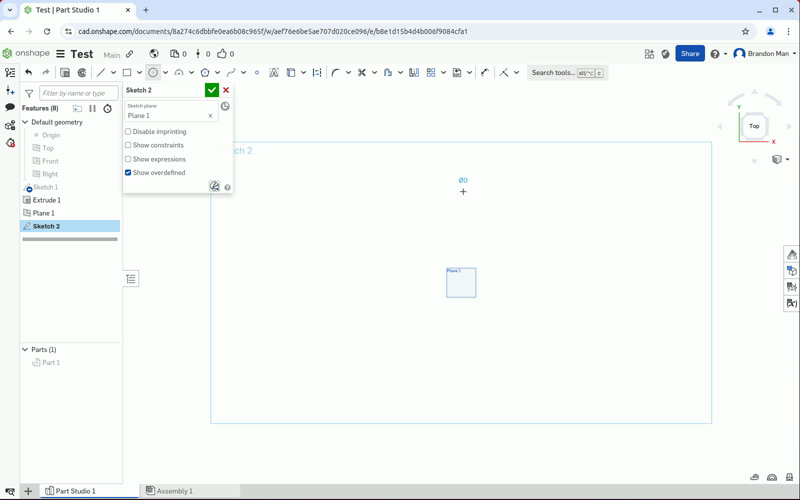
mouse_move(464, 191)
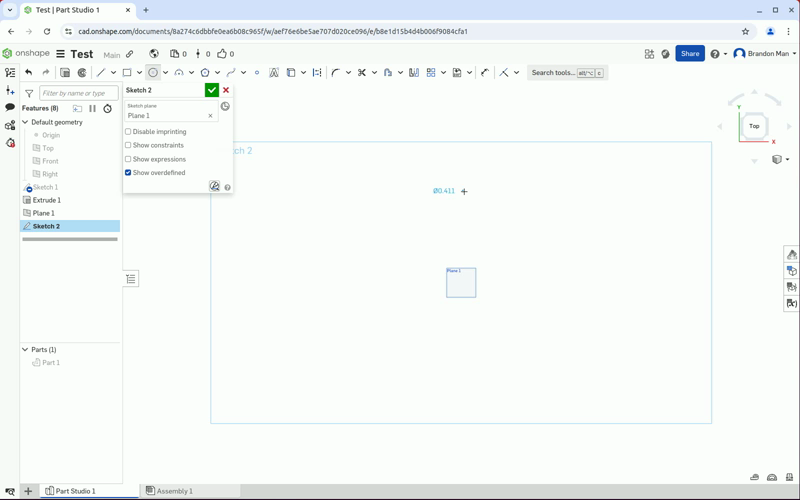
scroll(6)
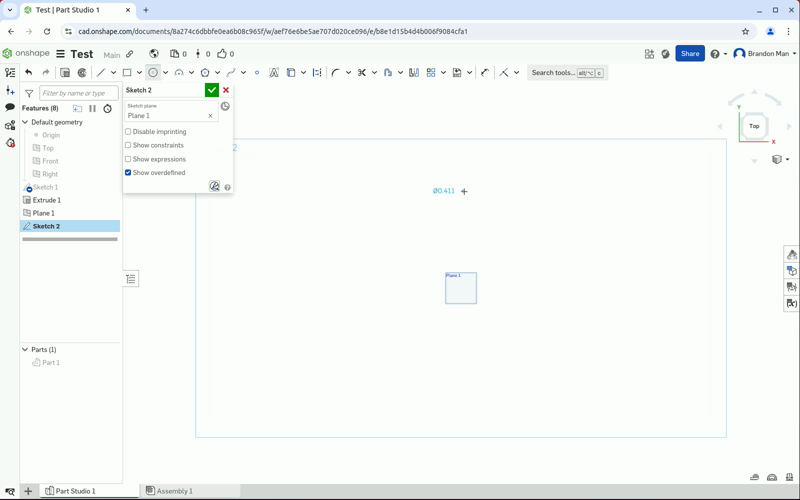
scroll(6)
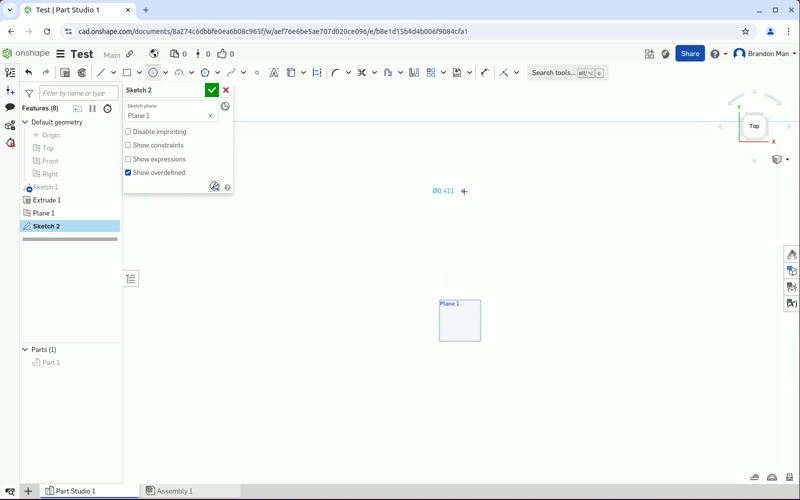
scroll(6)
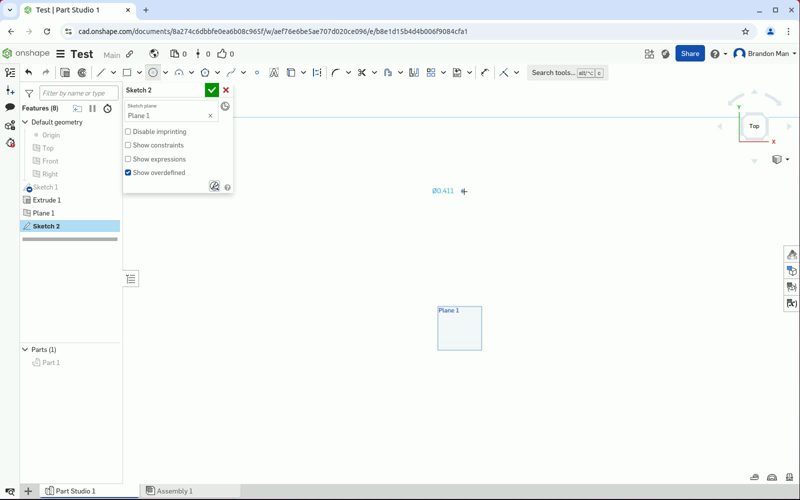
scroll(6)
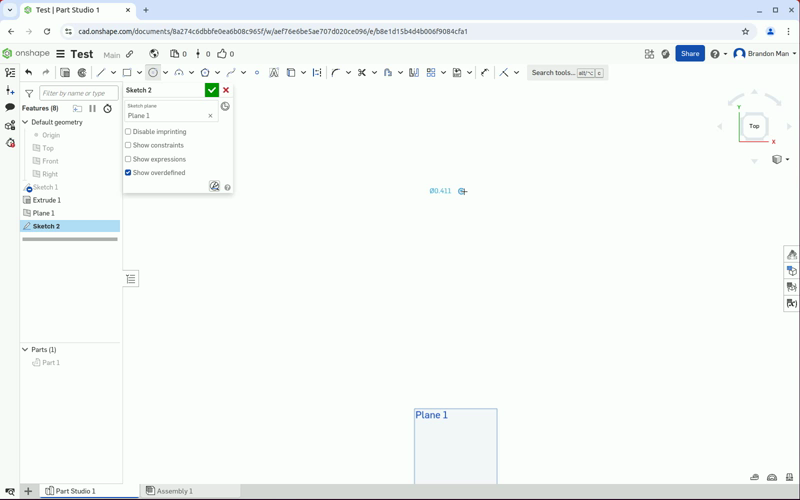
scroll(6)
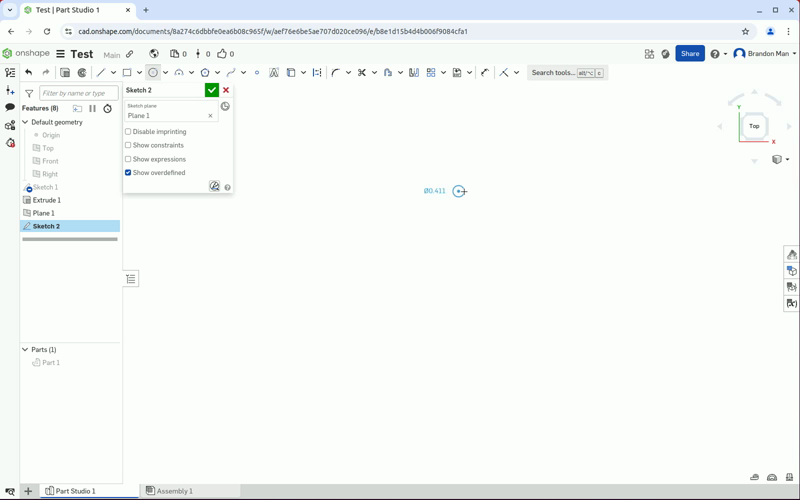
scroll(6)
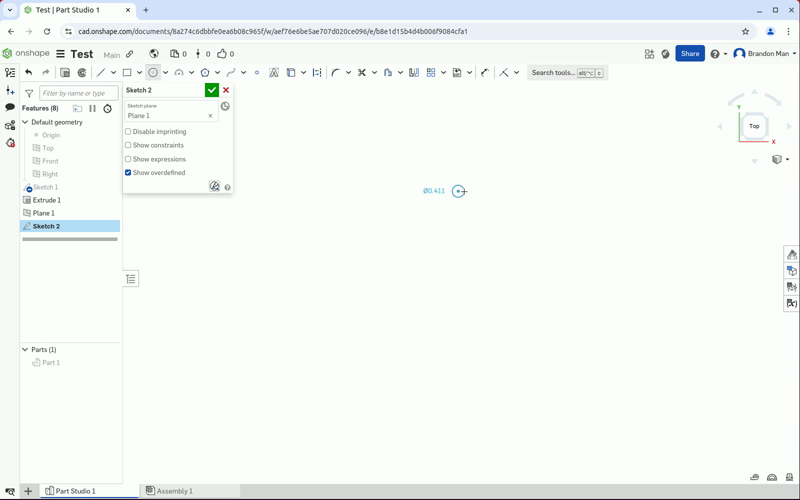
scroll(6)
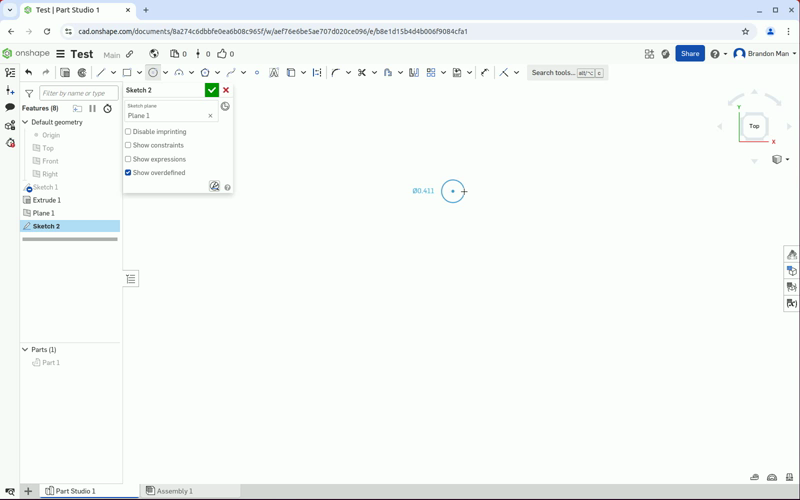
click(464, 191)
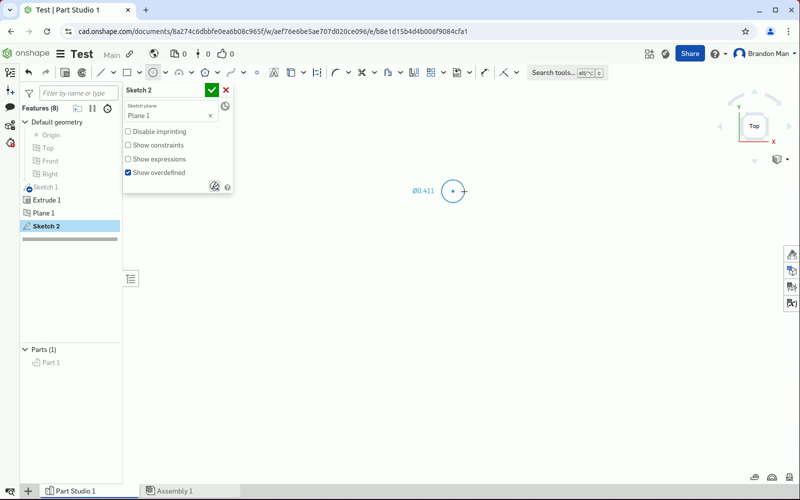
scroll(-6)
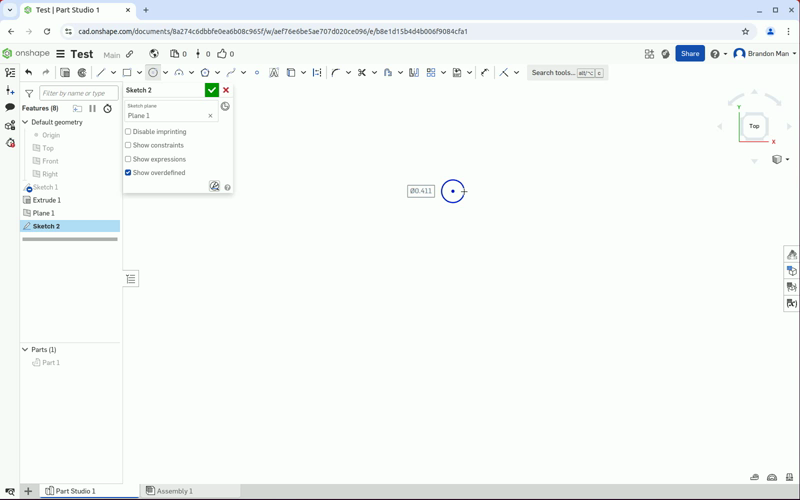
scroll(-6)
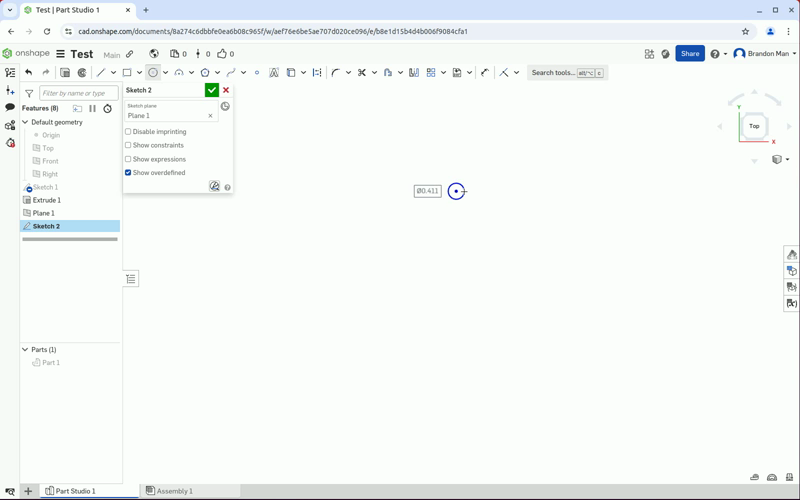
scroll(-6)
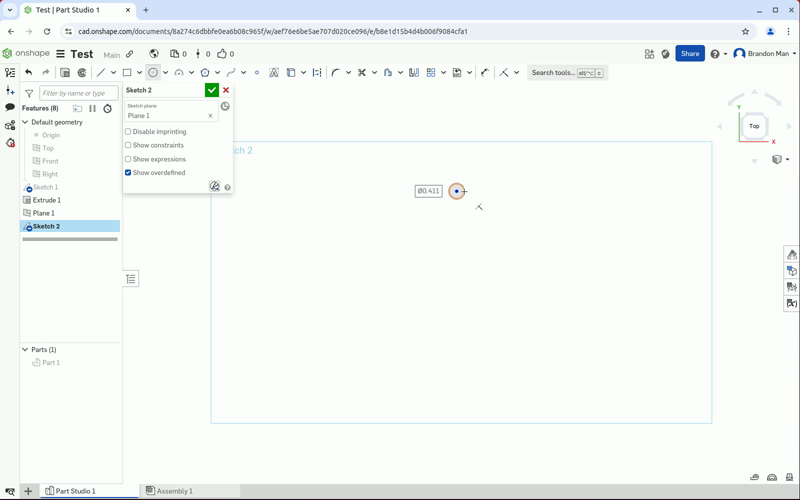
scroll(-6)
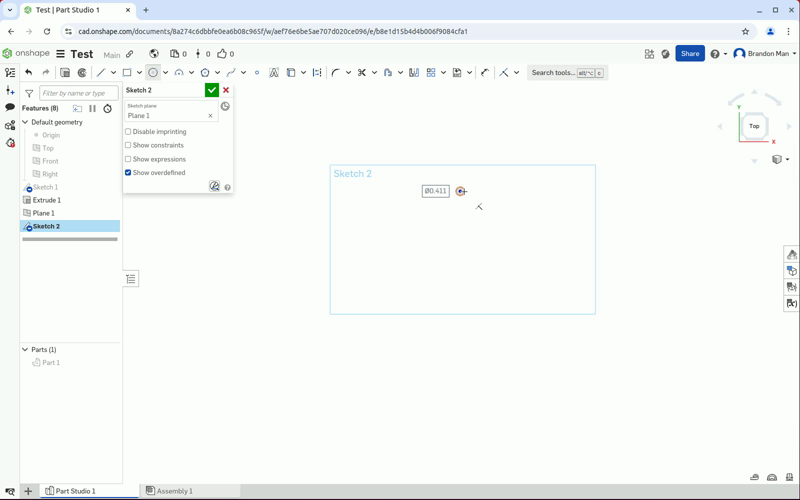
scroll(-6)
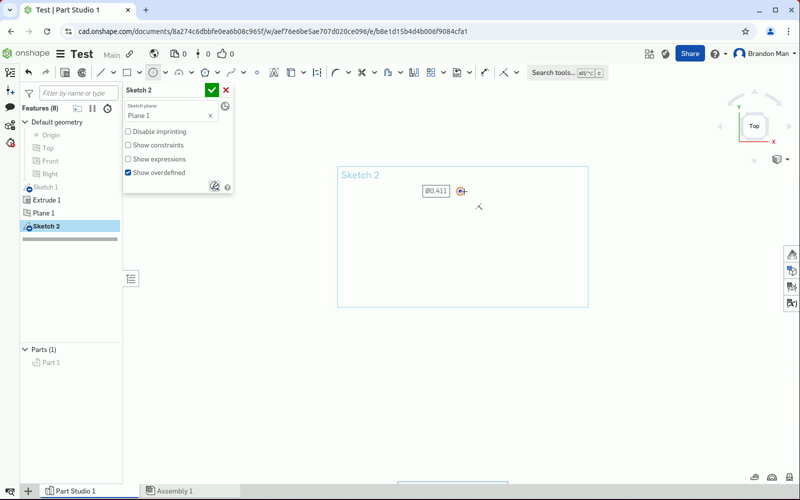
scroll(-6)
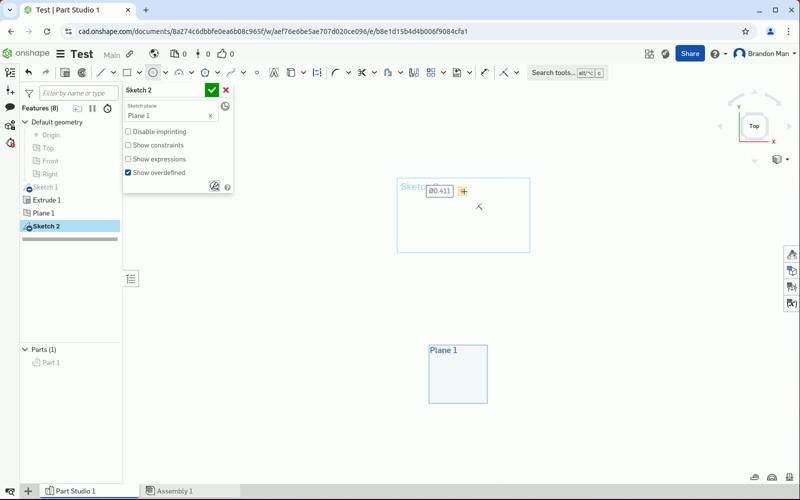
scroll(-6)
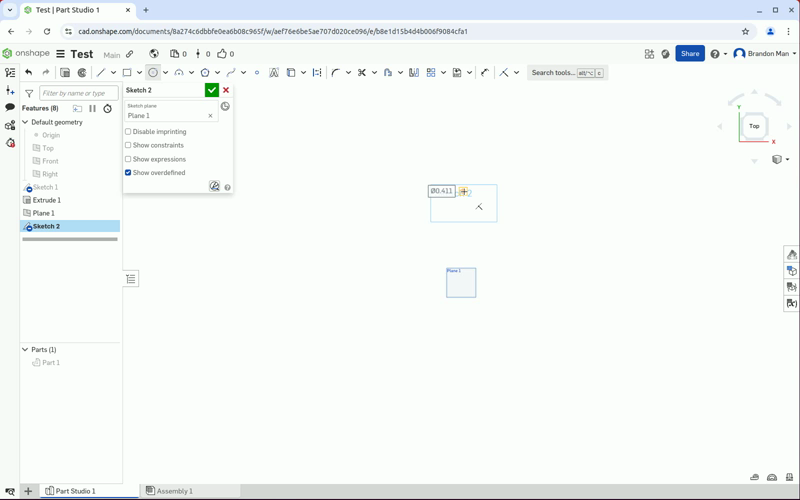
key(esc)
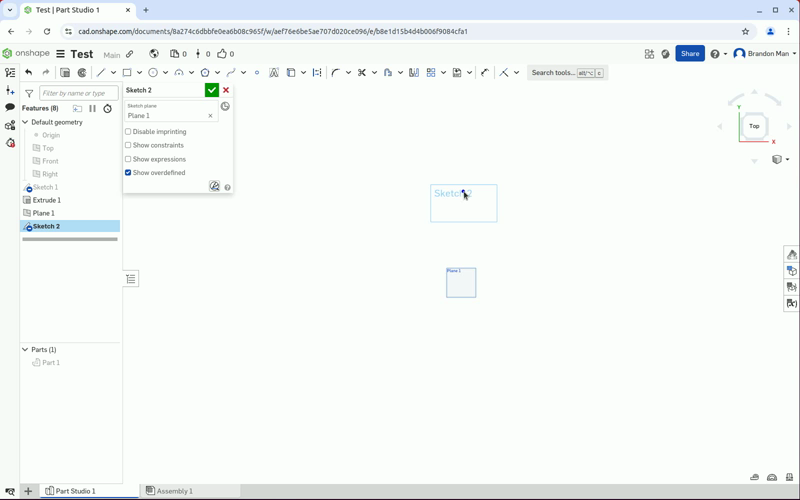
mouse_move(462, 192)
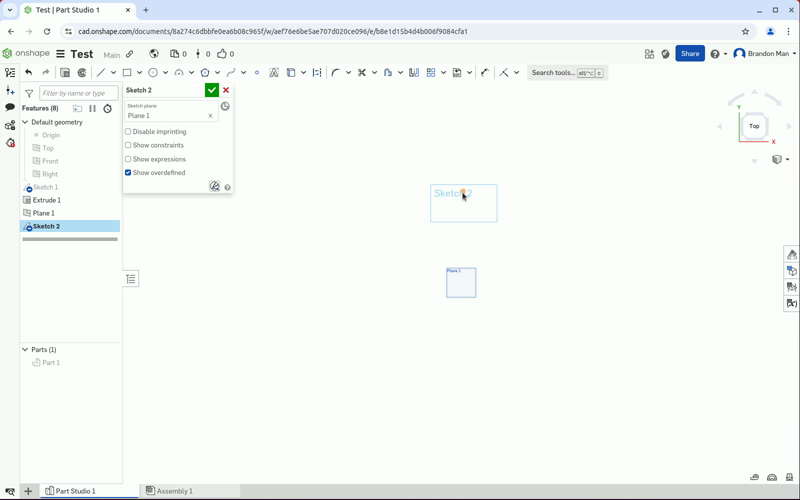
scroll(6)
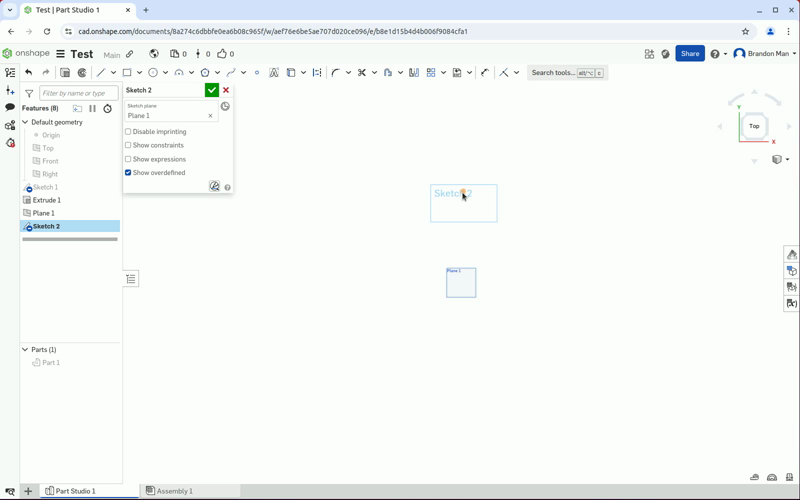
scroll(6)
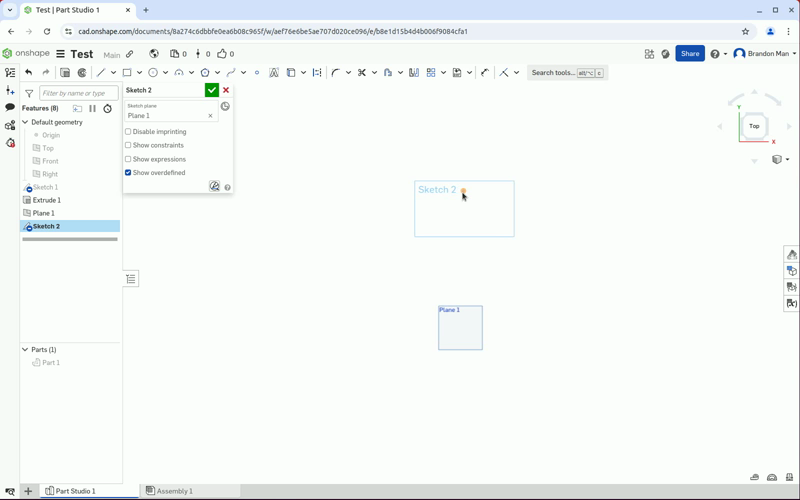
scroll(6)
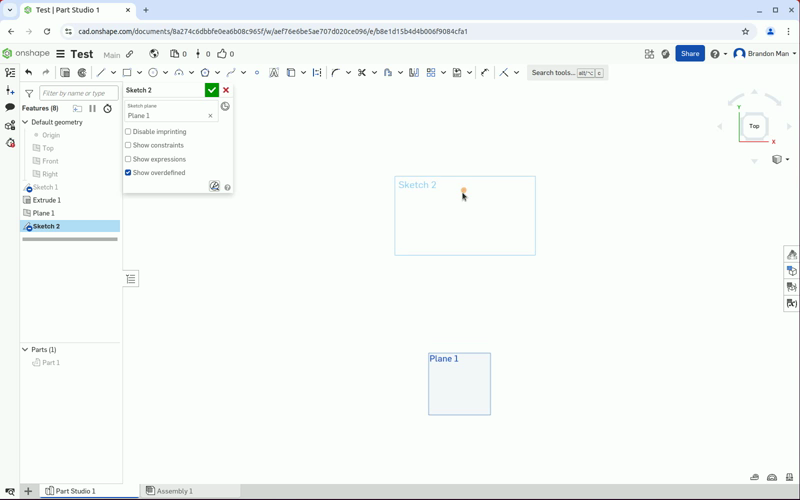
scroll(6)
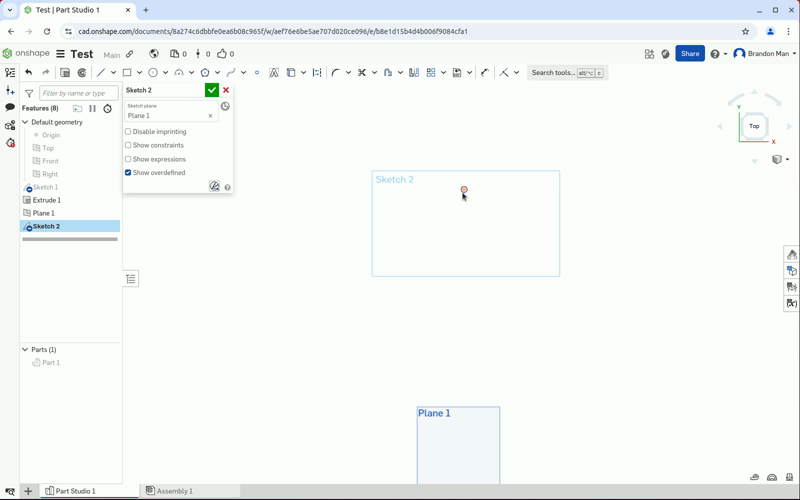
scroll(6)
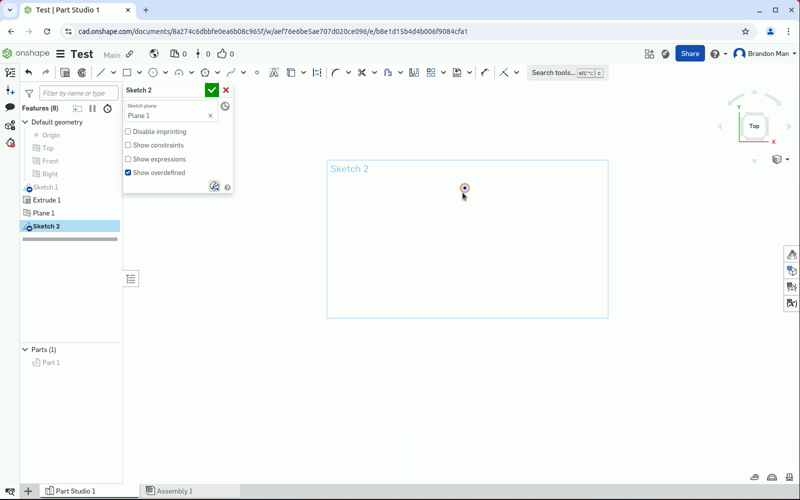
scroll(6)
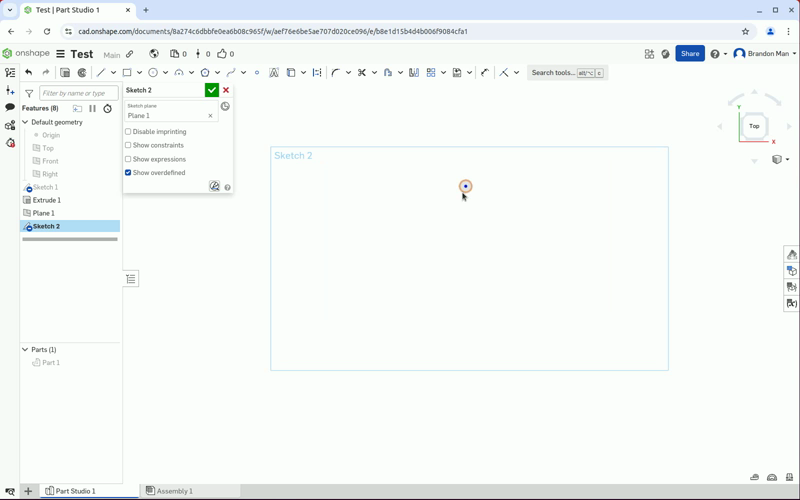
scroll(6)
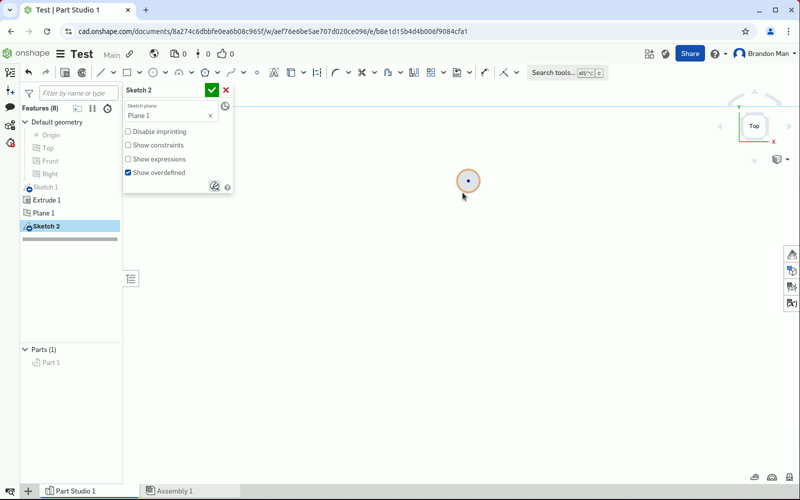
click(462, 192)
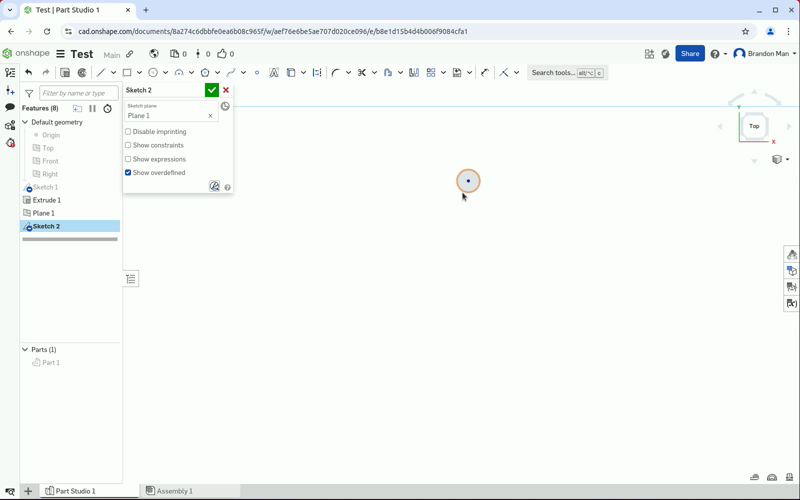
scroll(-6)
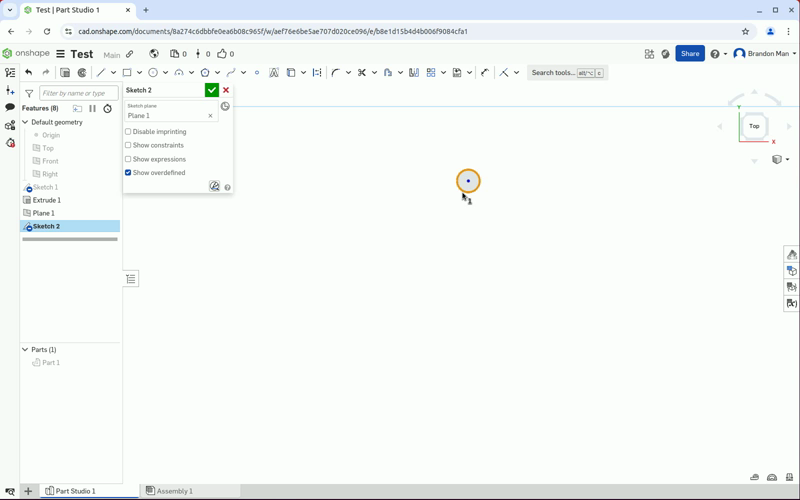
scroll(-6)
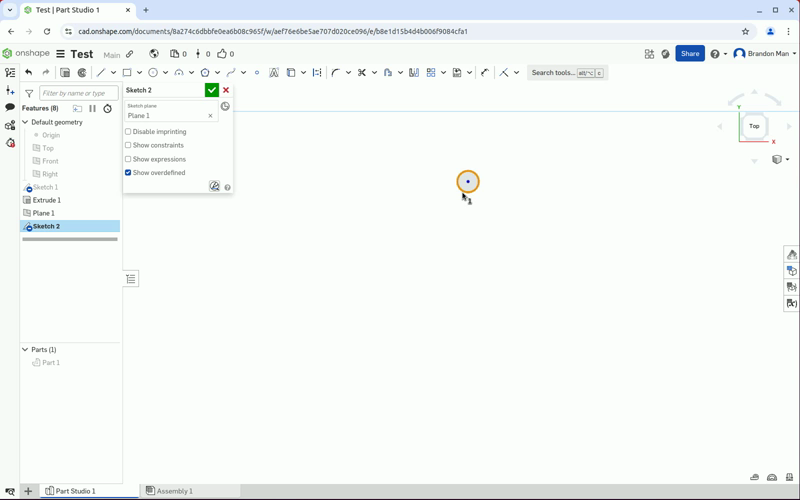
scroll(-6)
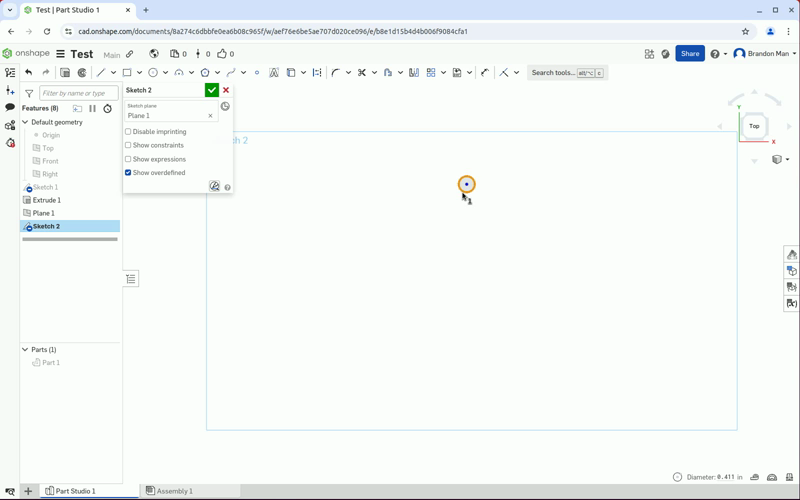
scroll(-6)
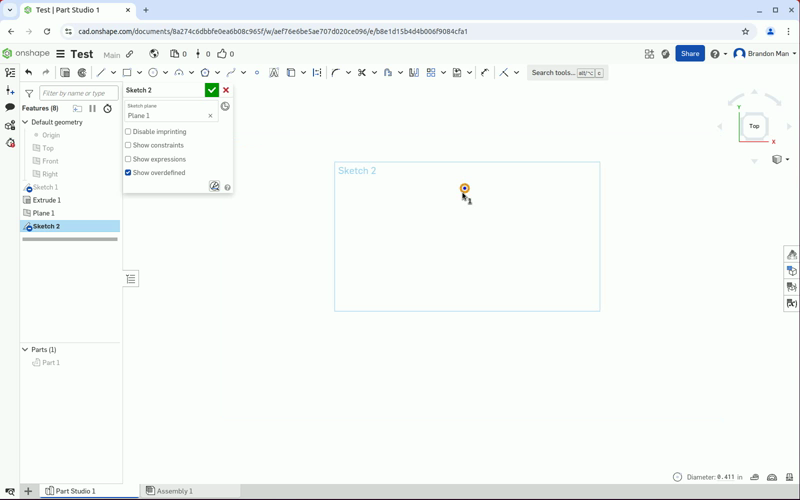
scroll(-6)
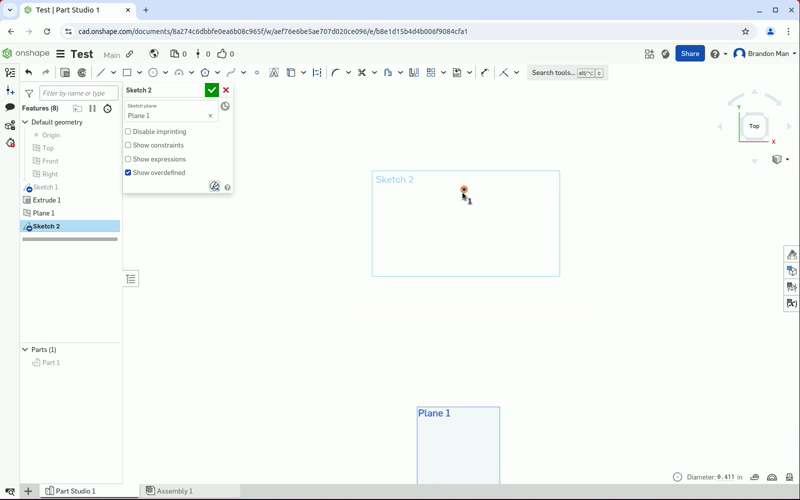
scroll(-6)
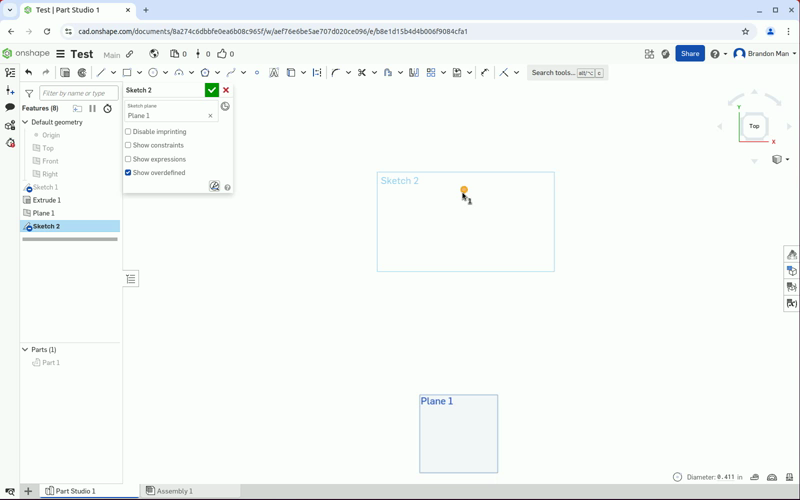
scroll(-6)
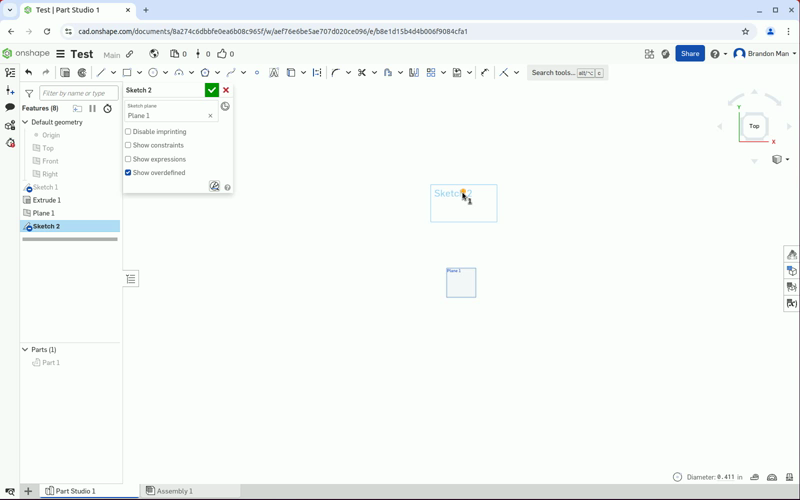
mouse_move(73, 352)
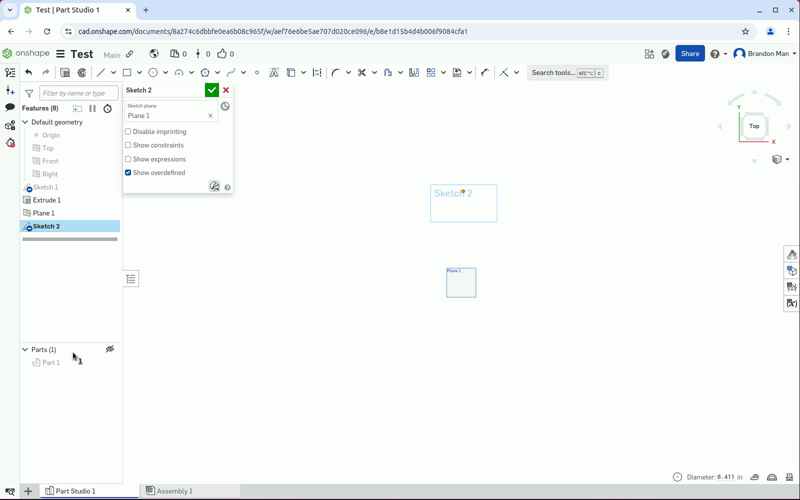
key(shift+y)
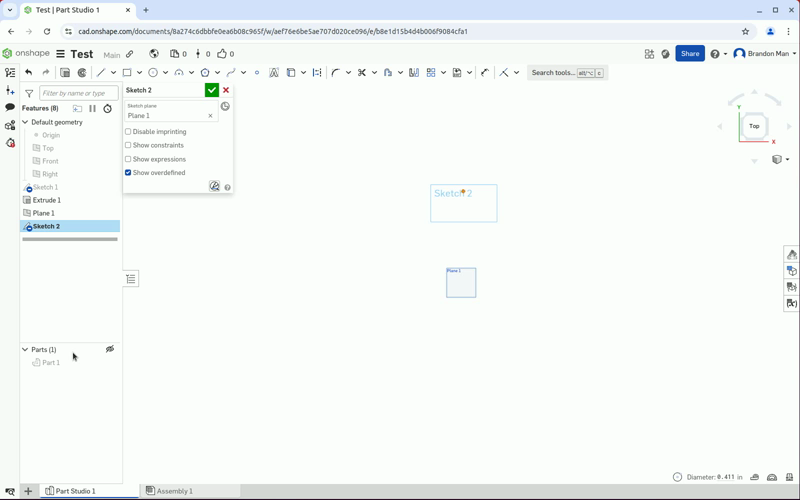
key(shift+e)
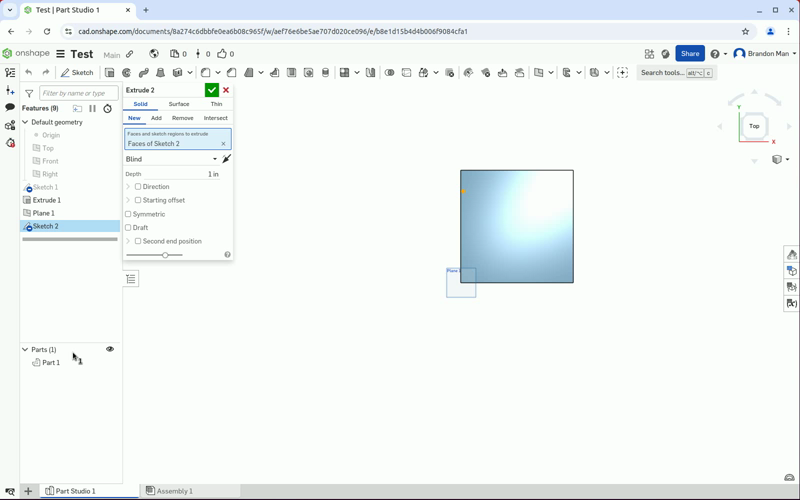
mouse_move(143, 106)
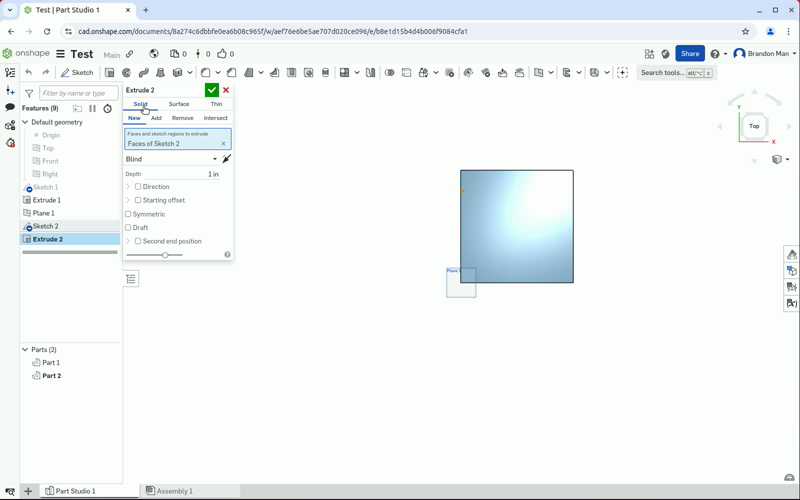
click(143, 106)
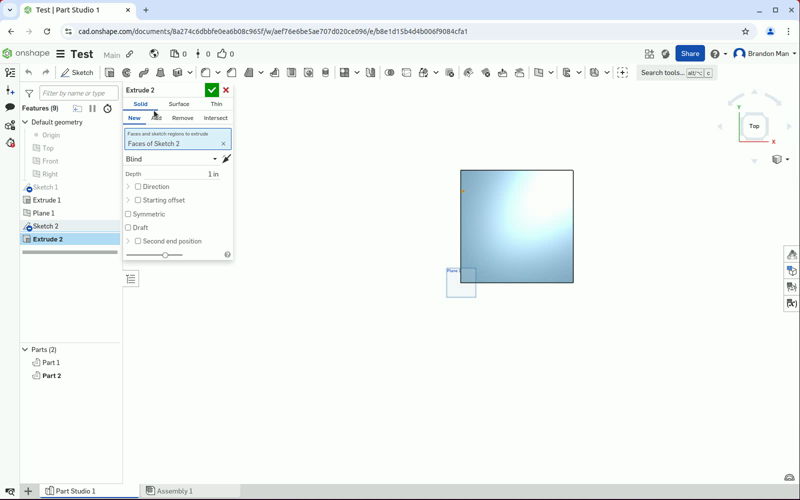
mouse_move(186, 120)
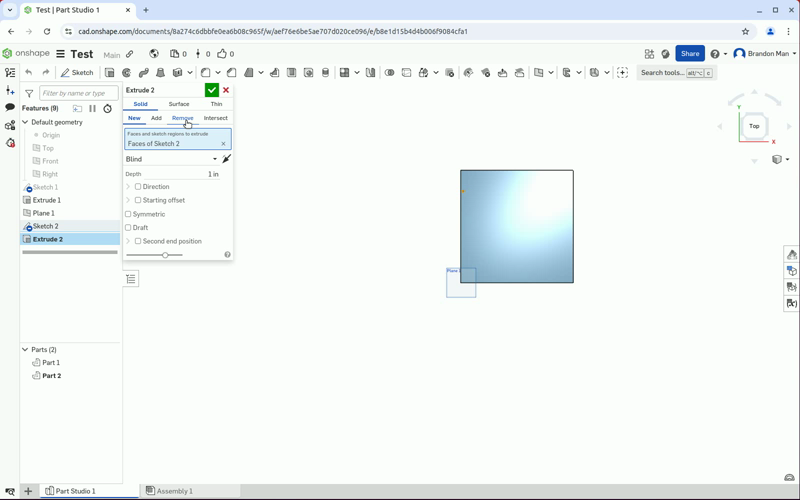
click(186, 120)
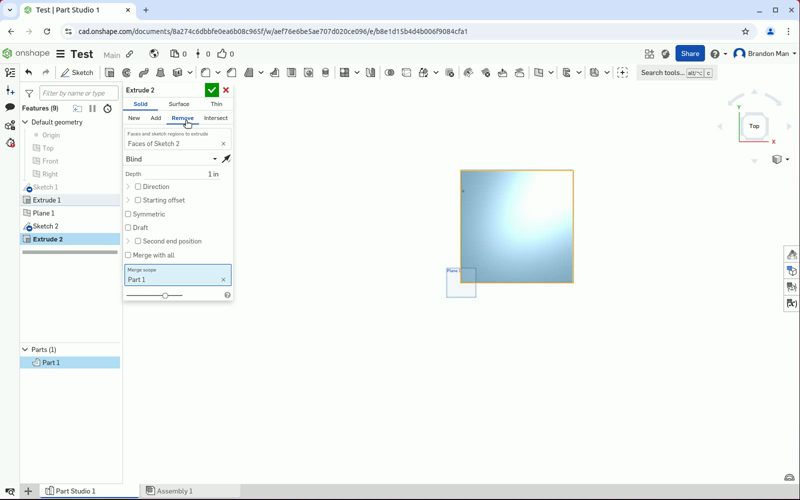
key(tab, 4)
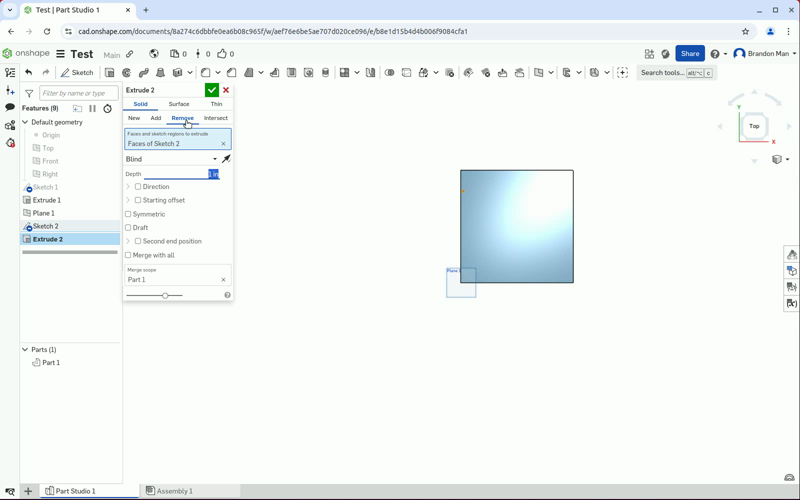
text(1.685)
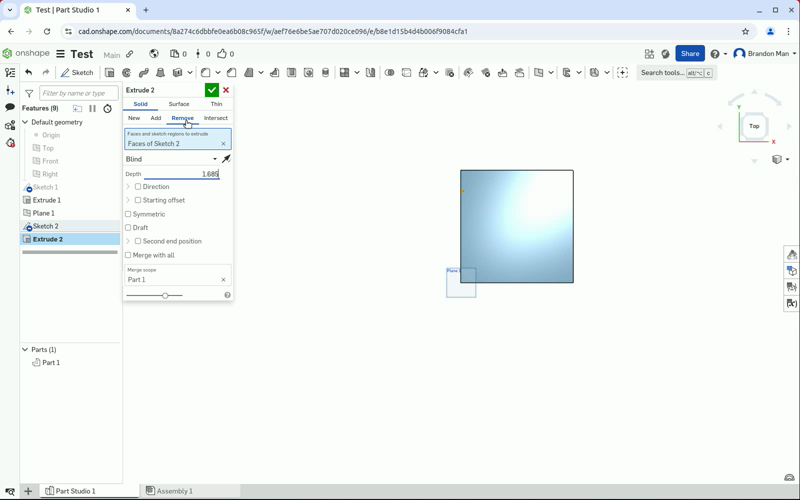
key(tab, 6)
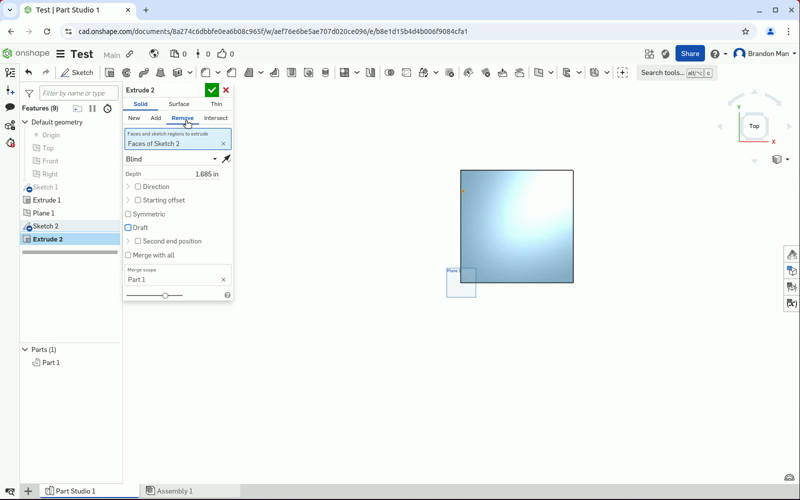
key(space)
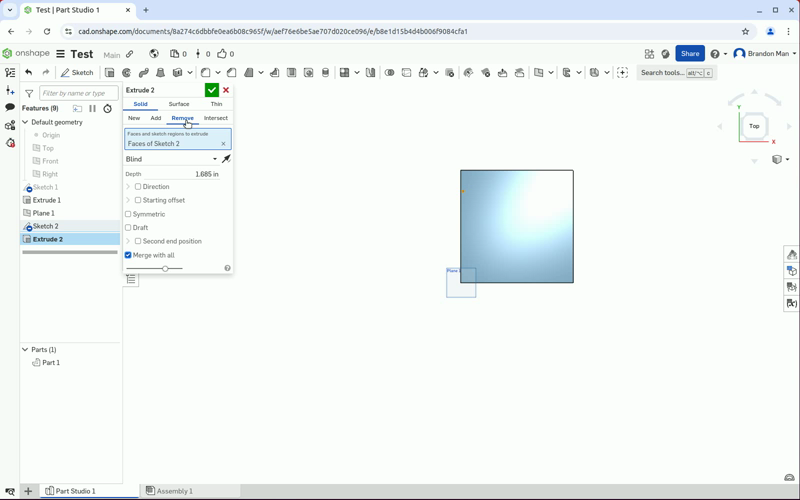
key(enter)
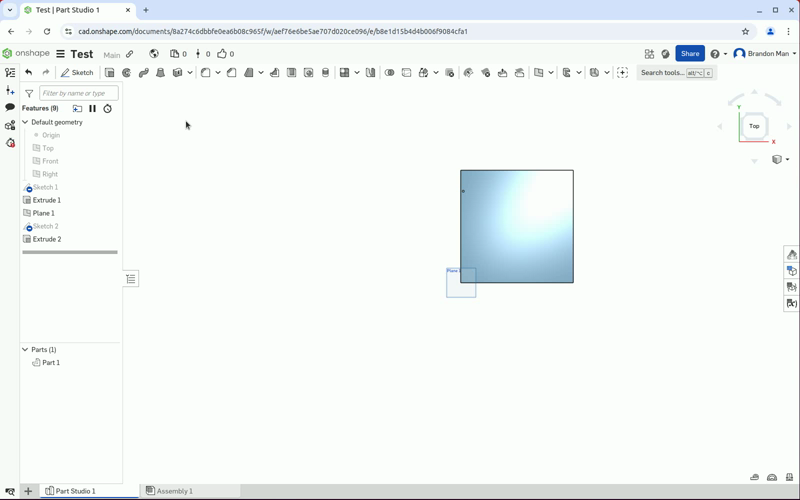
key(shift+h)
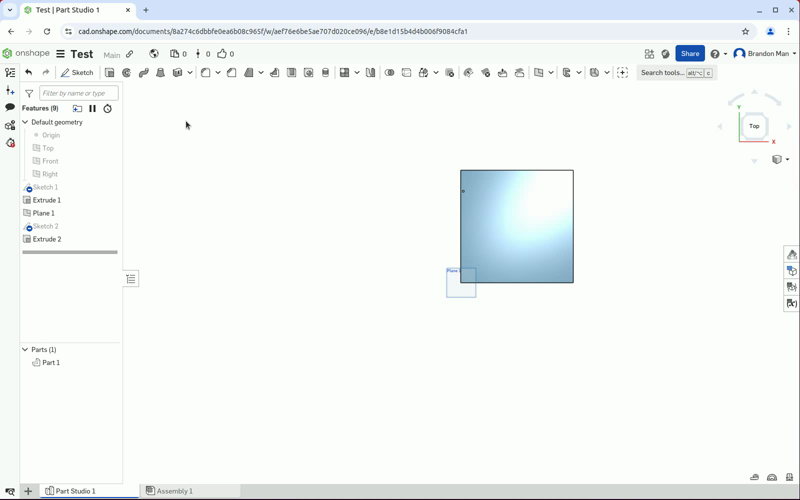
key(shift+h)
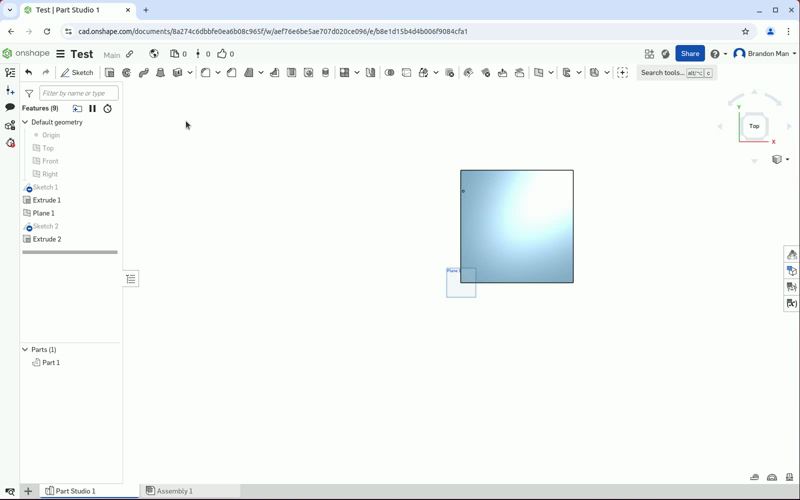
mouse_move(73, 189)
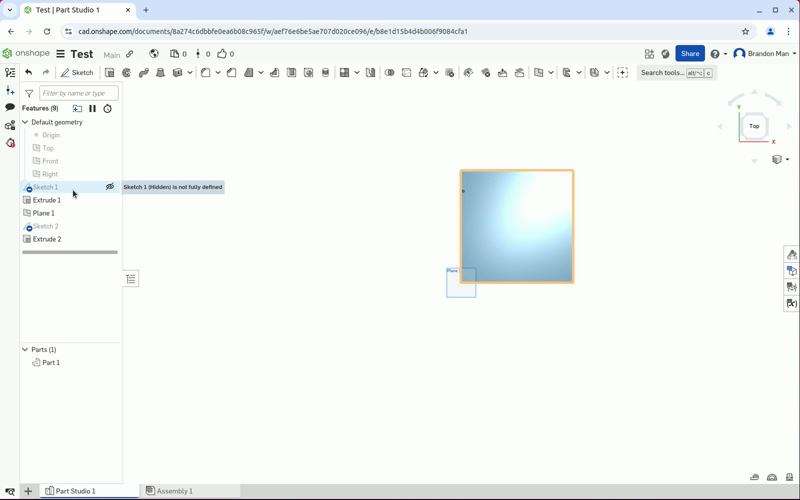
click(73, 189)
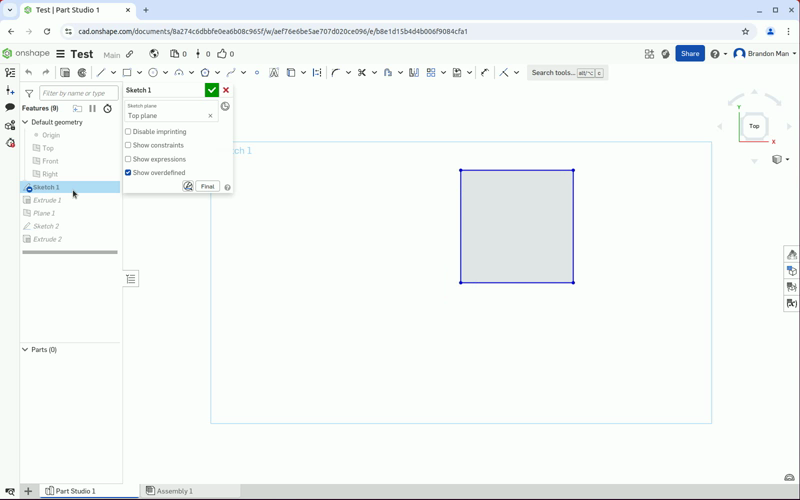
mouse_move(229, 92)
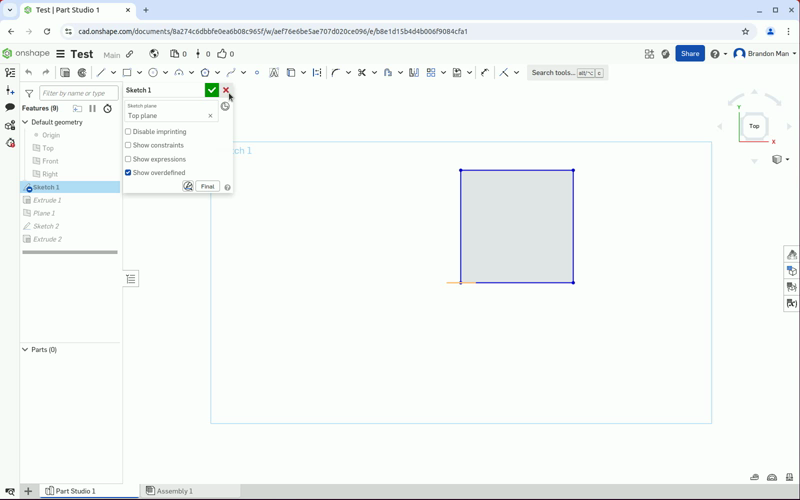
click(229, 92)
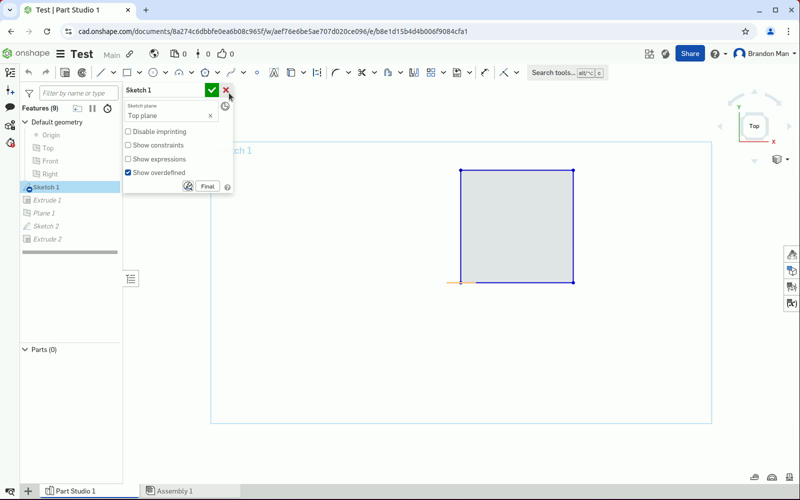
key(shift+s)
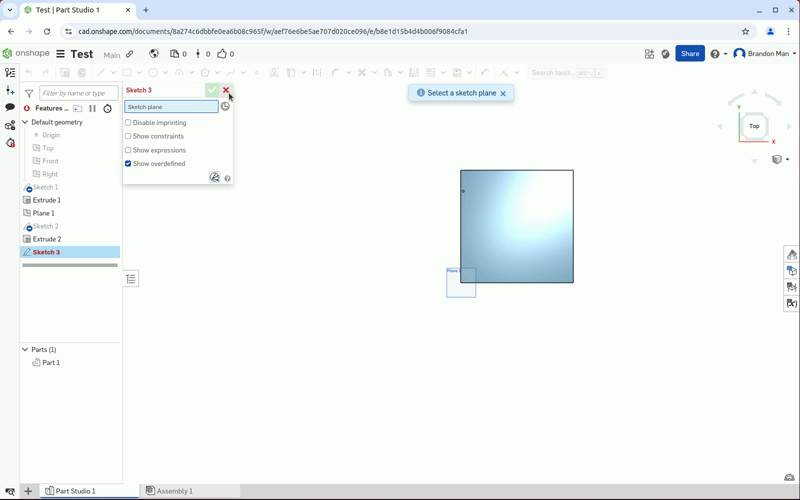
mouse_move(73, 215)
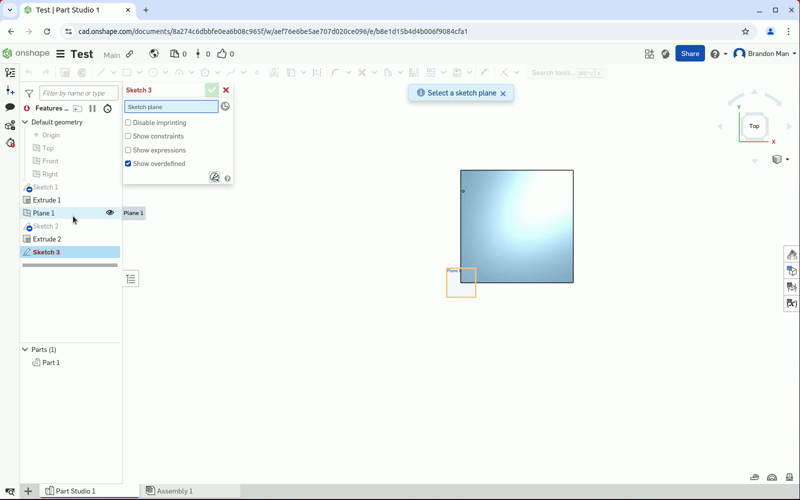
click(73, 215)
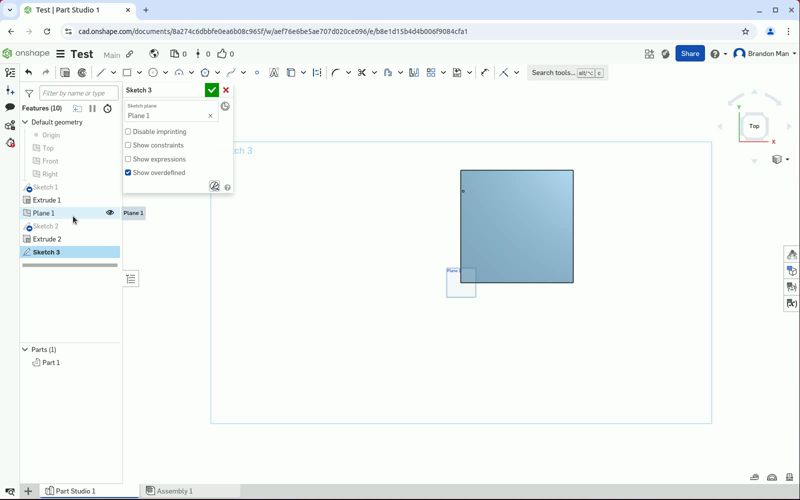
mouse_move(73, 352)
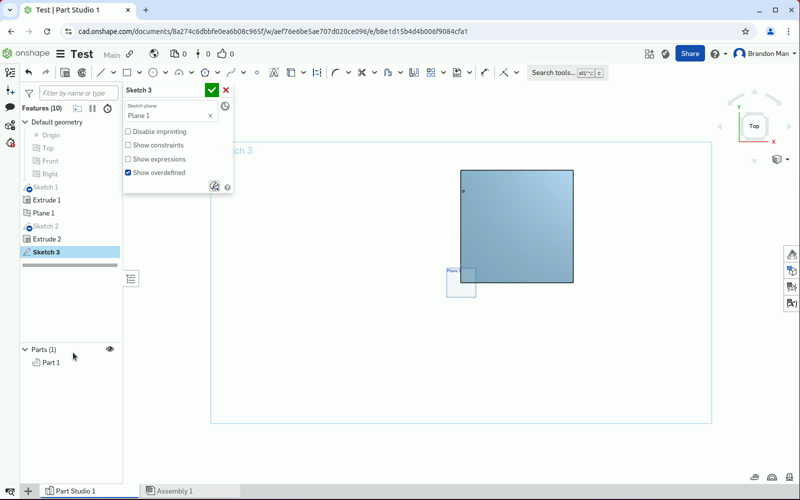
key(y)
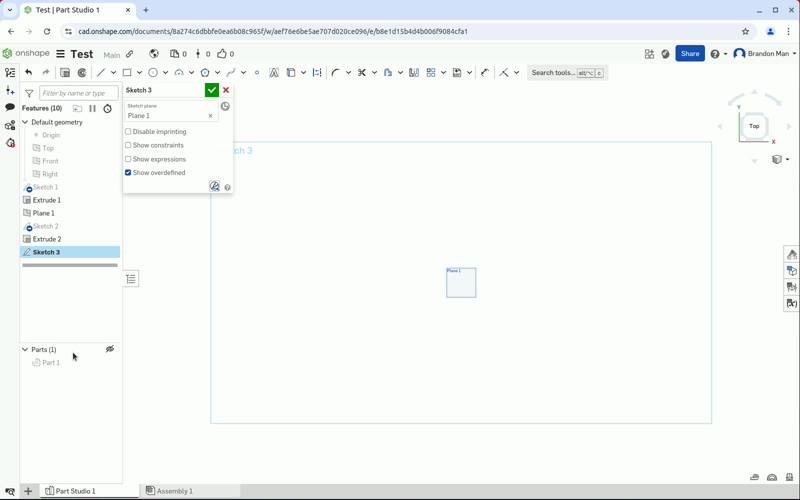
key(c)
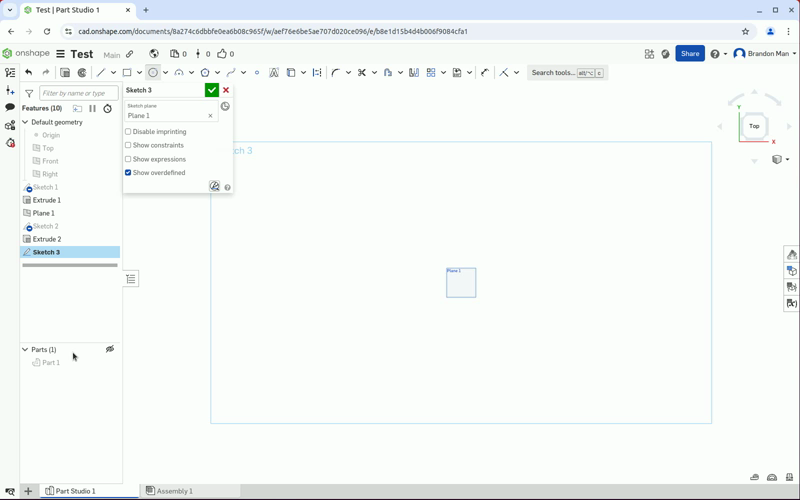
key_down(shift)
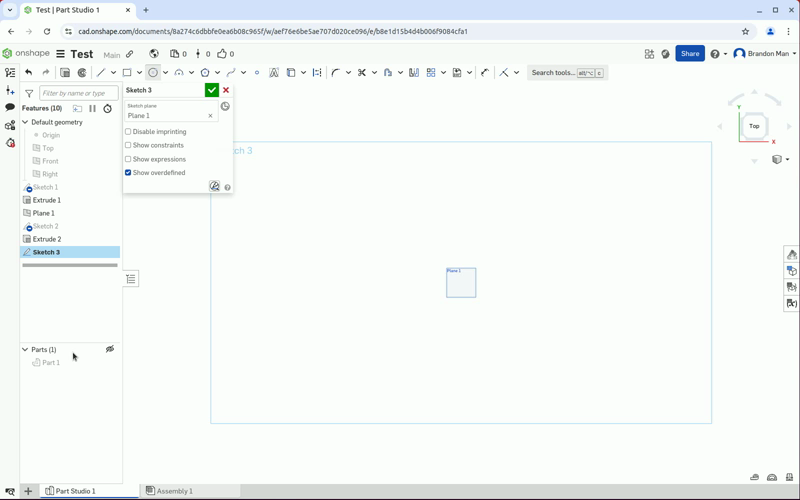
mouse_move(570, 191)
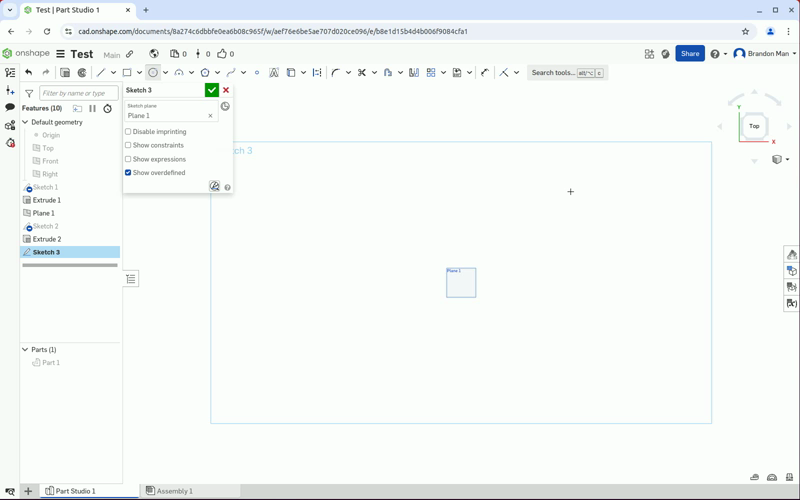
click(570, 191)
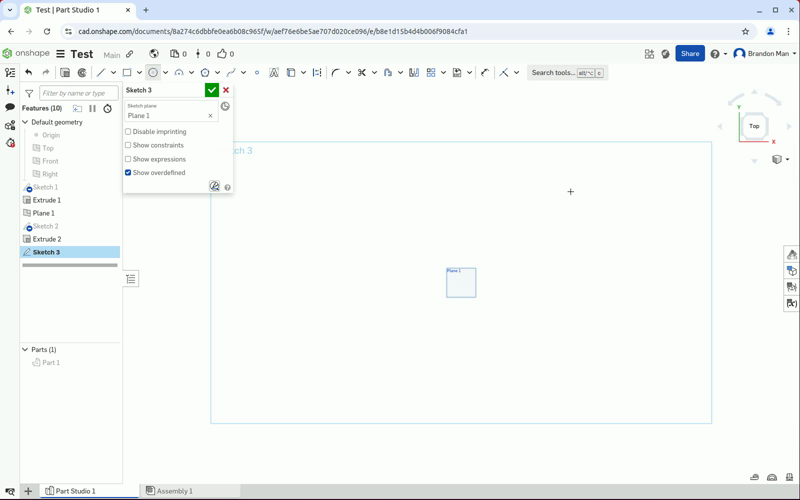
key_up(shift)
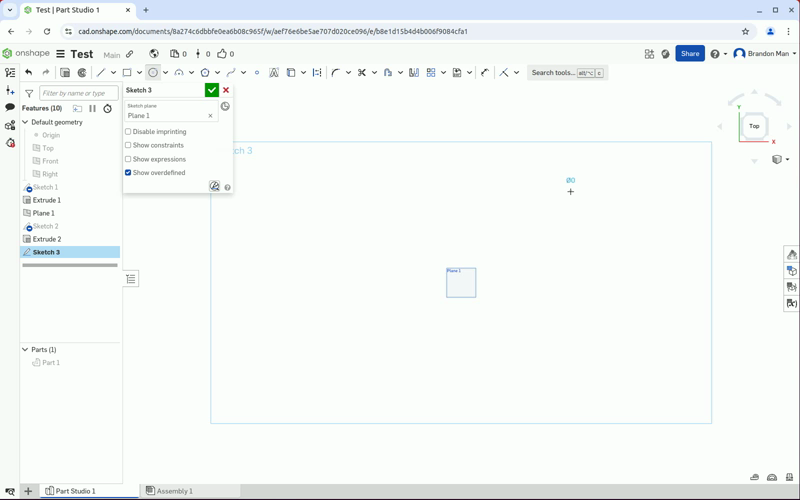
mouse_move(572, 191)
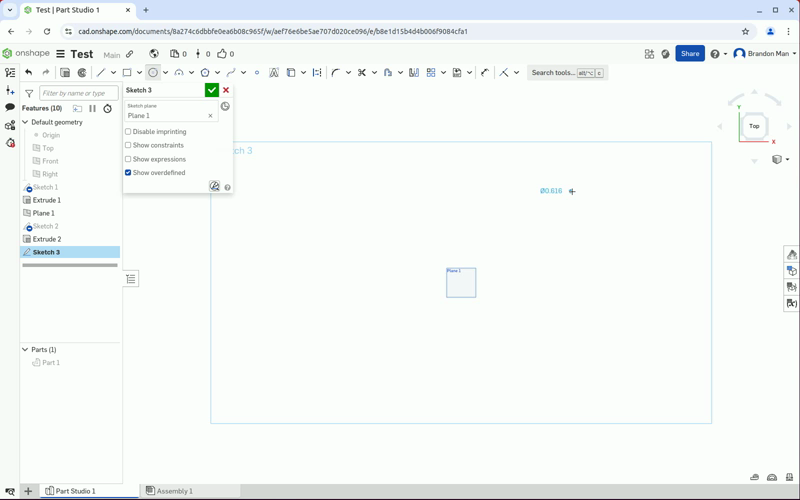
scroll(6)
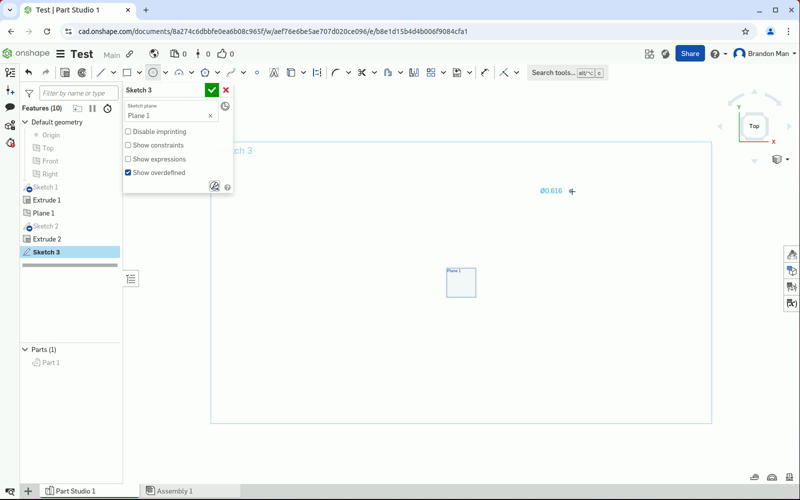
scroll(6)
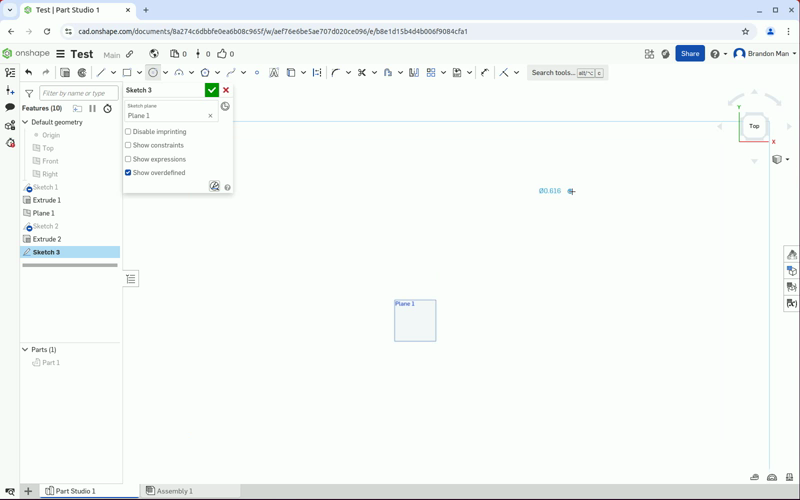
scroll(6)
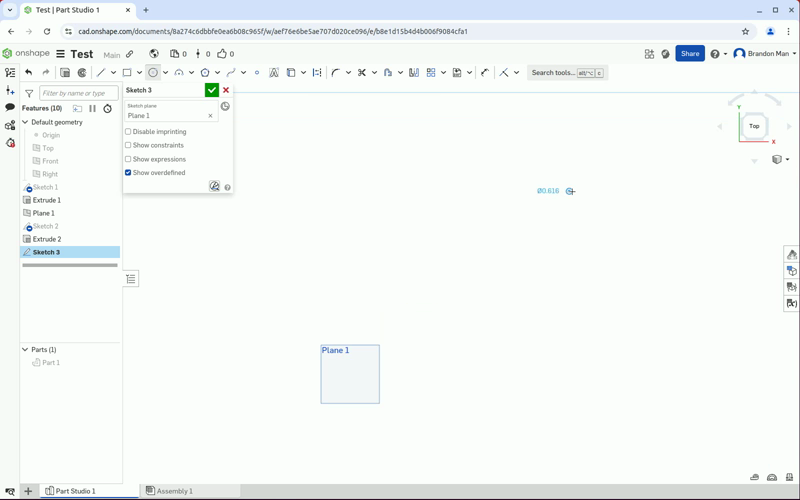
scroll(6)
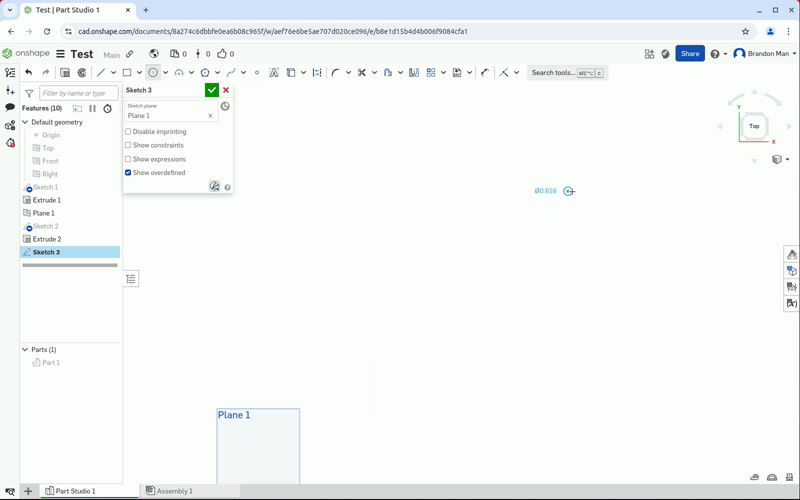
scroll(6)
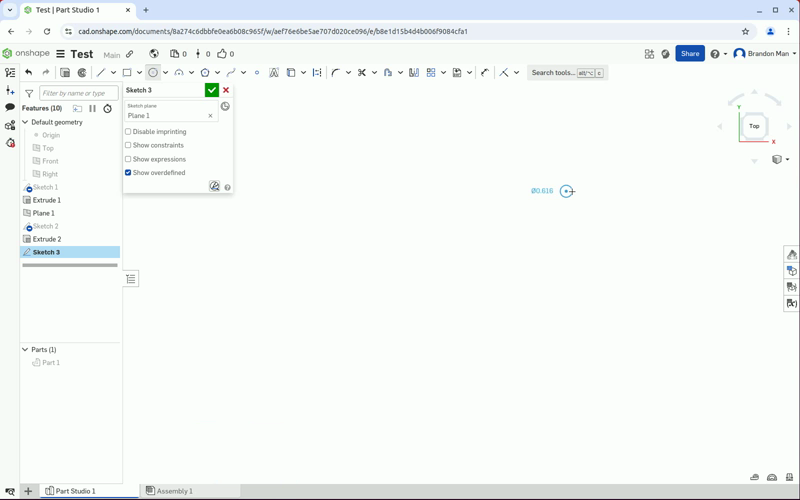
scroll(6)
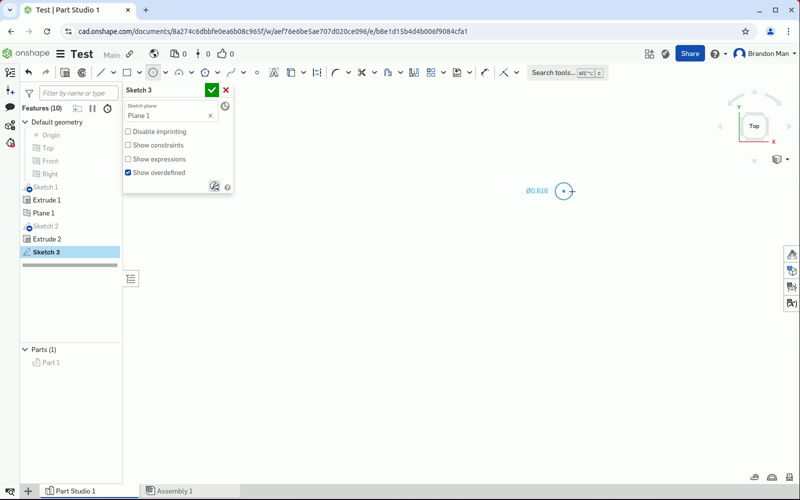
scroll(6)
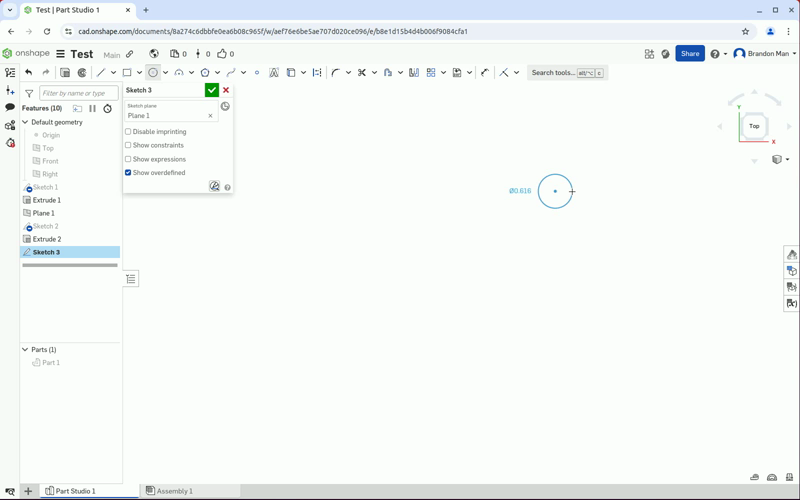
click(572, 191)
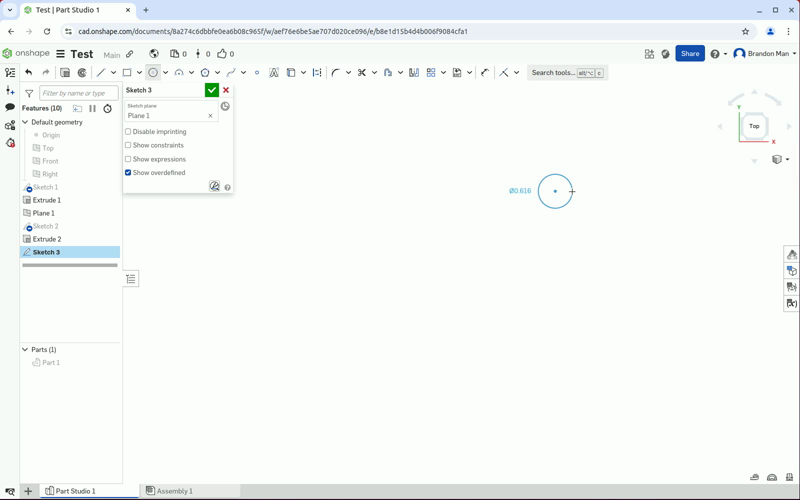
scroll(-6)
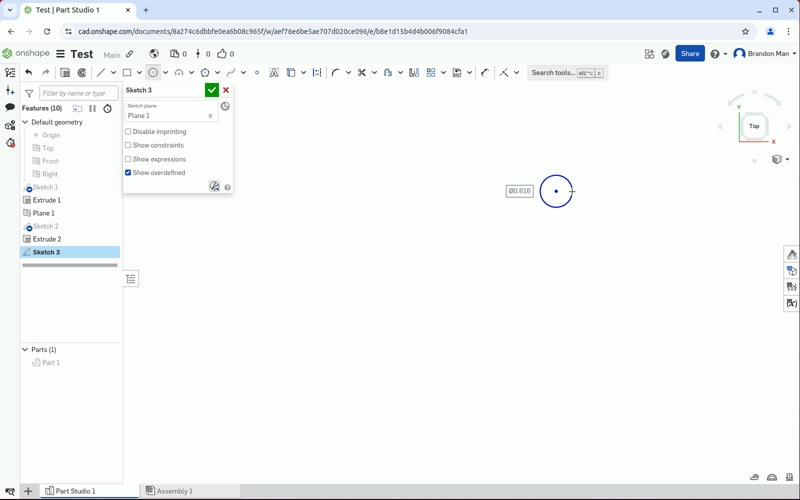
scroll(-6)
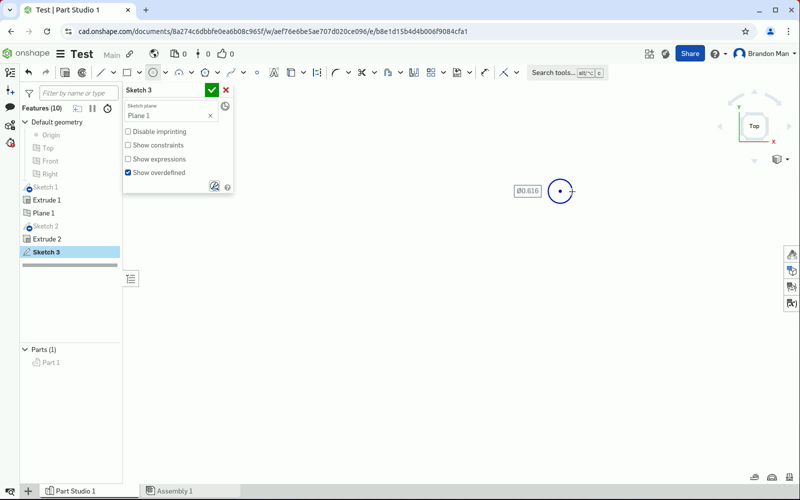
scroll(-6)
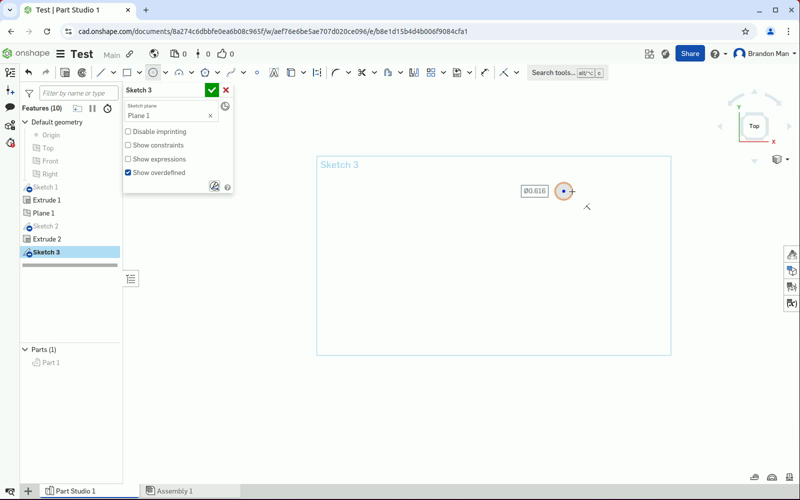
scroll(-6)
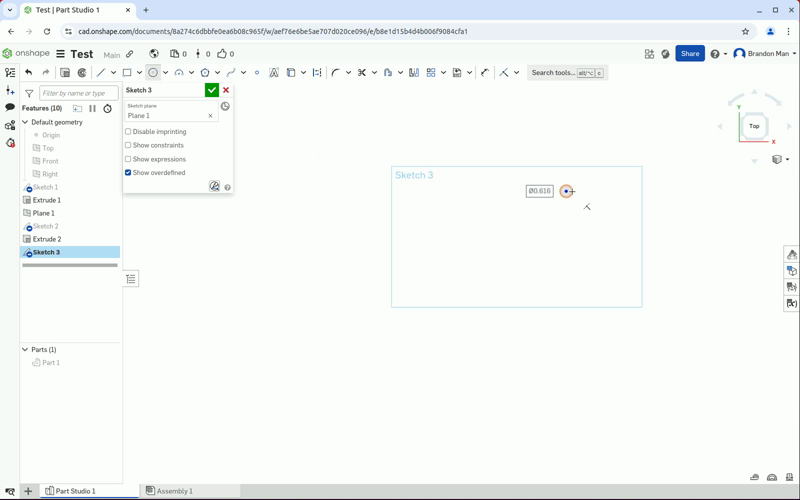
scroll(-6)
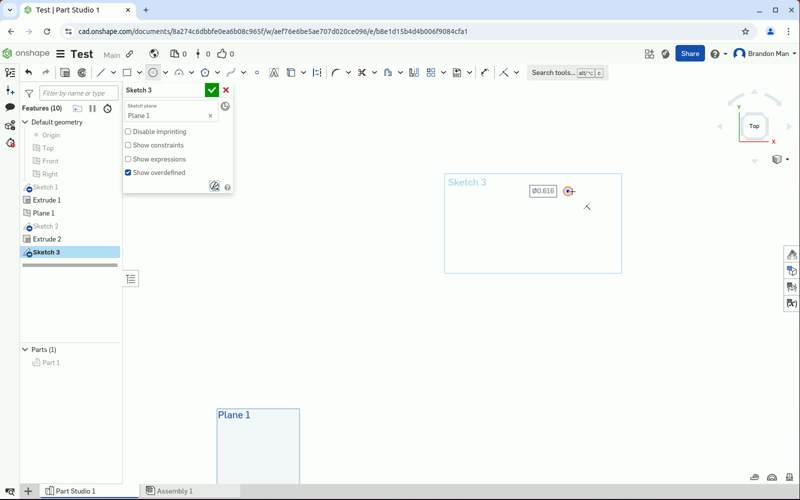
scroll(-6)
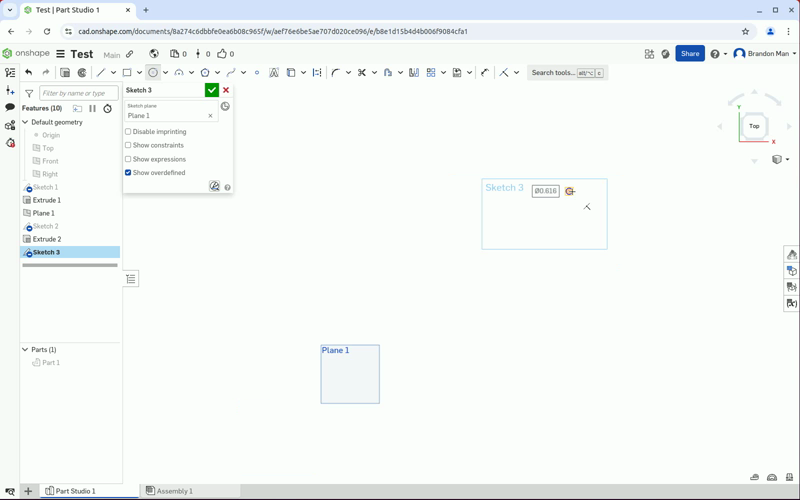
scroll(-6)
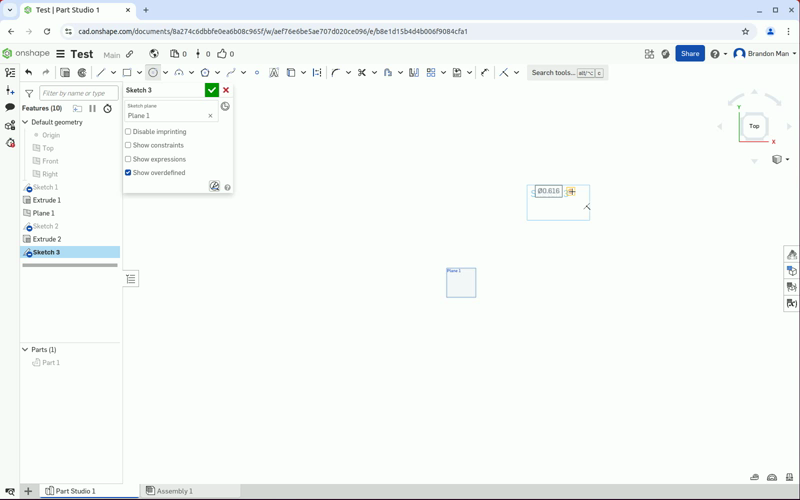
key(esc)
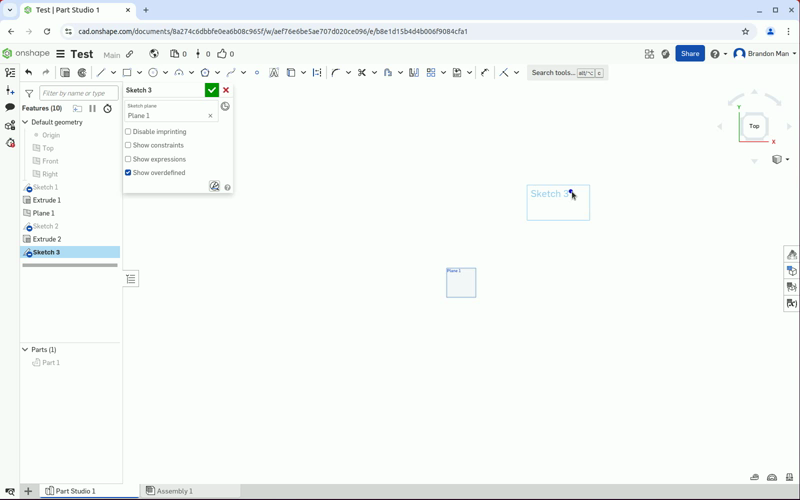
mouse_move(570, 191)
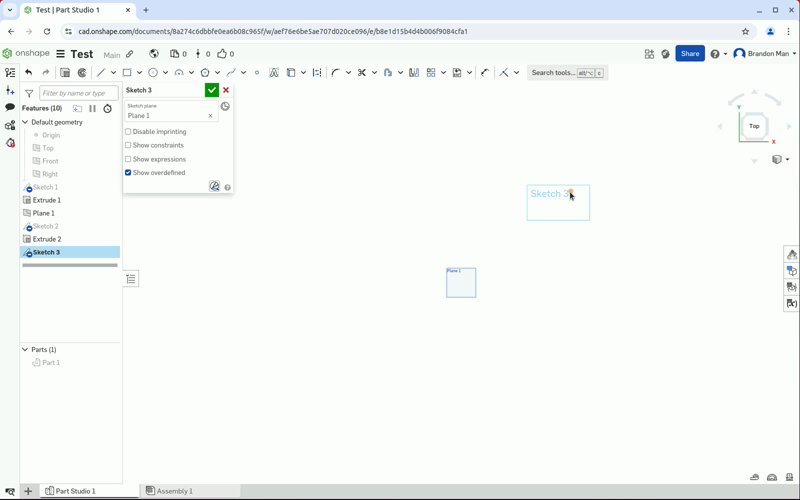
scroll(6)
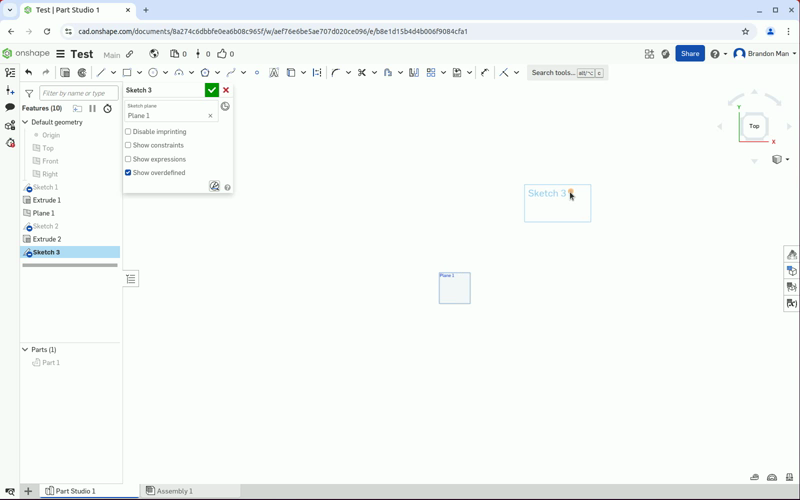
scroll(6)
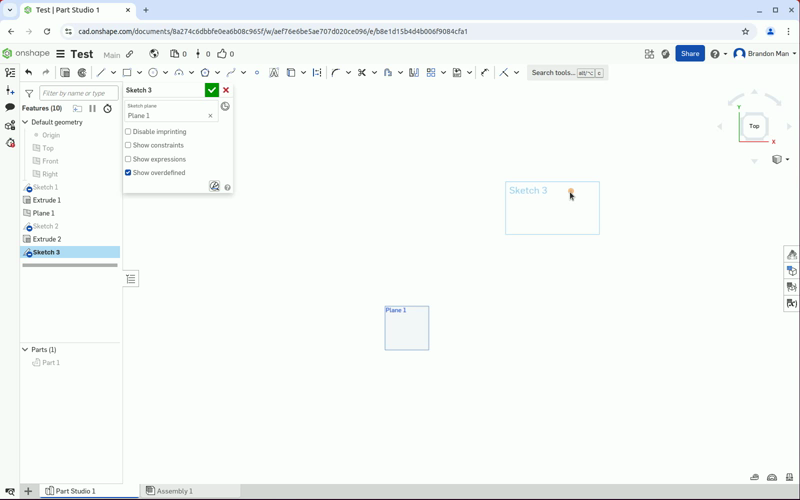
scroll(6)
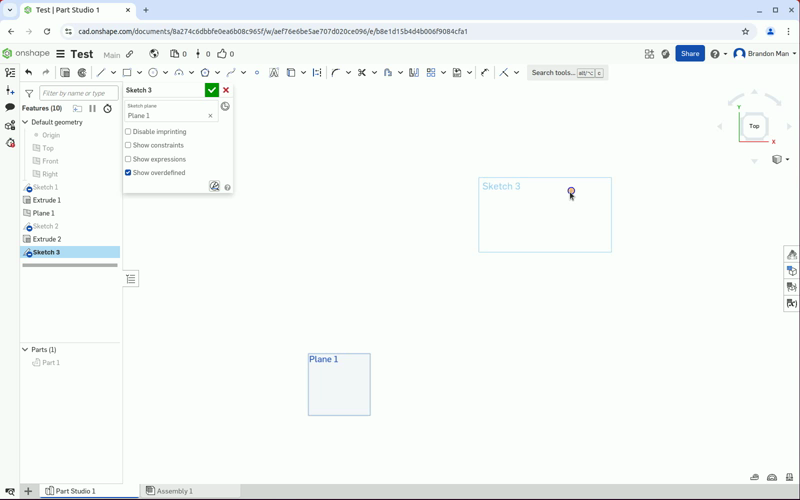
scroll(6)
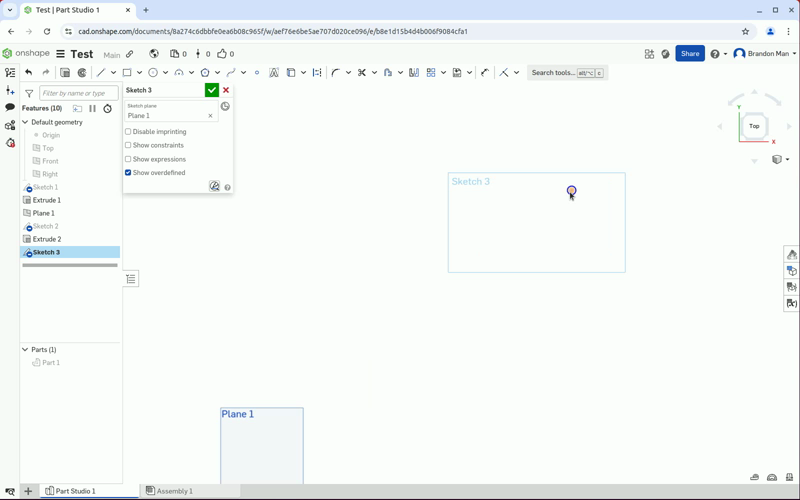
scroll(6)
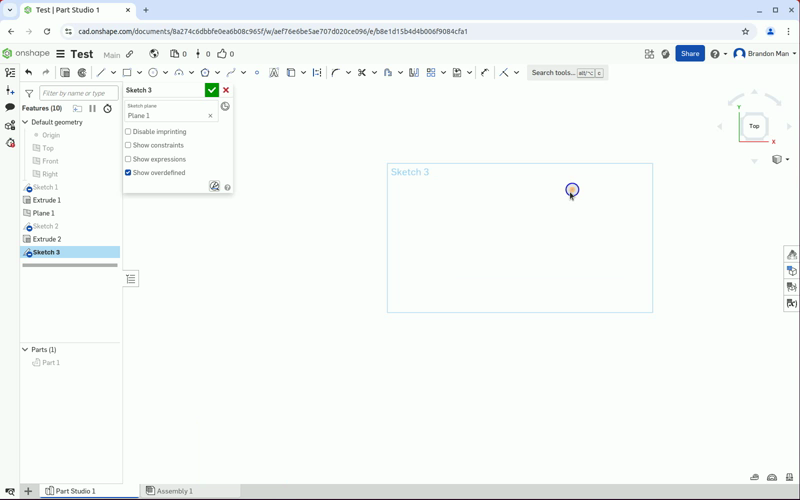
scroll(6)
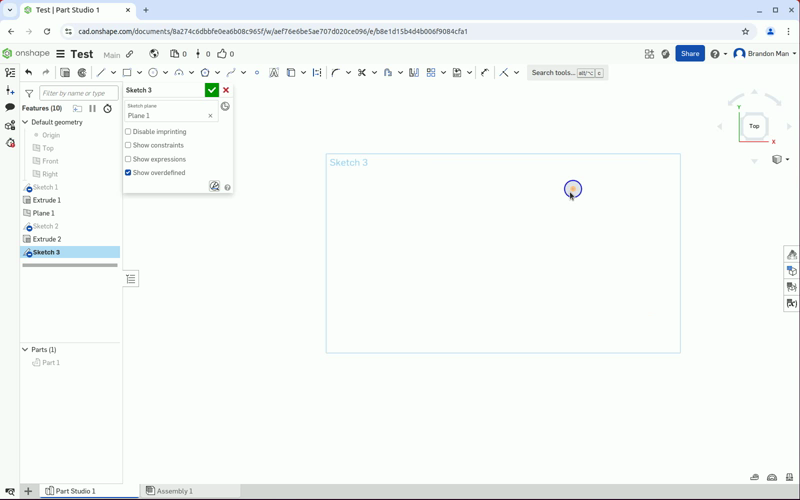
scroll(6)
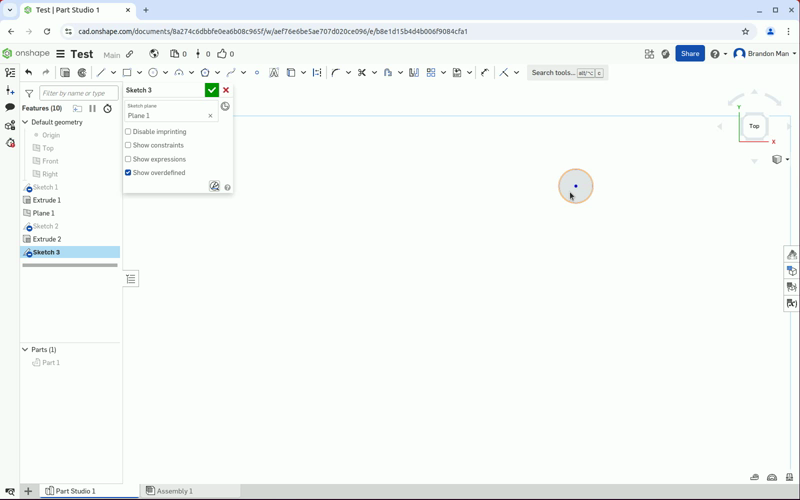
click(570, 191)
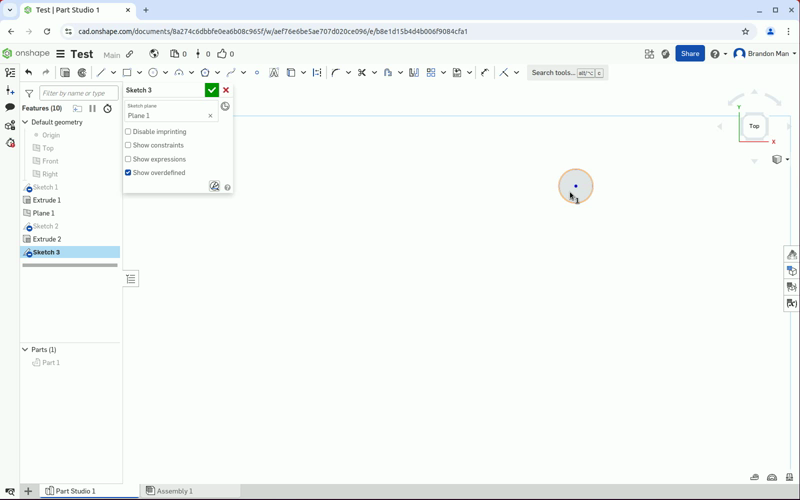
scroll(-6)
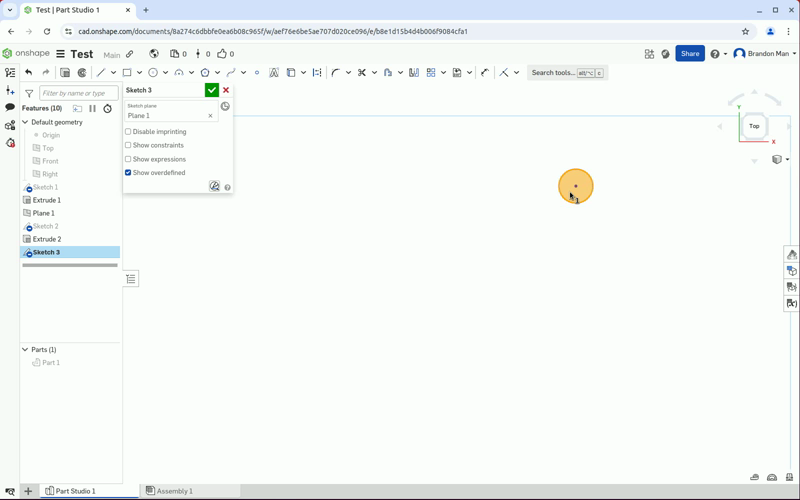
scroll(-6)
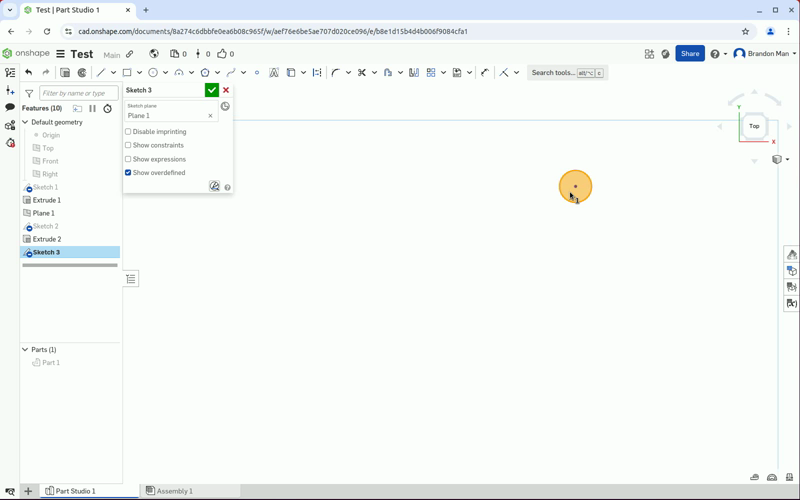
scroll(-6)
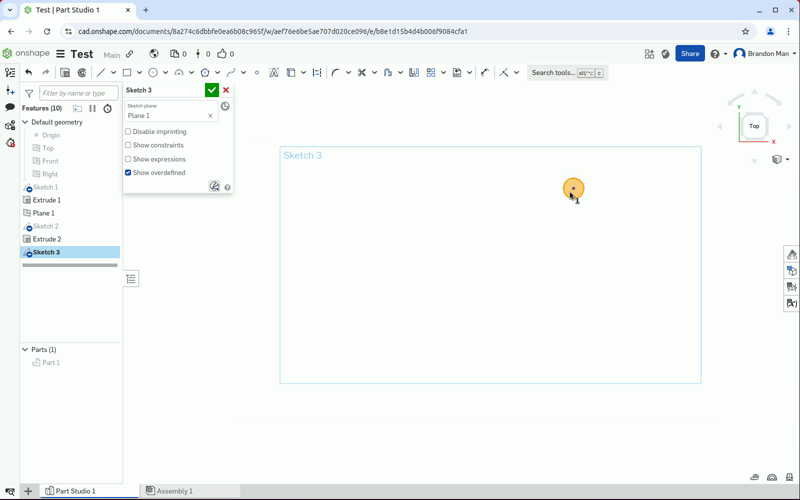
scroll(-6)
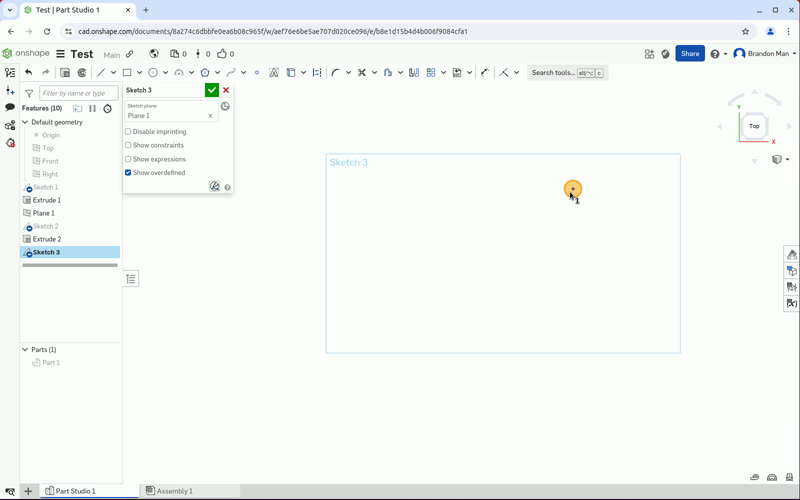
scroll(-6)
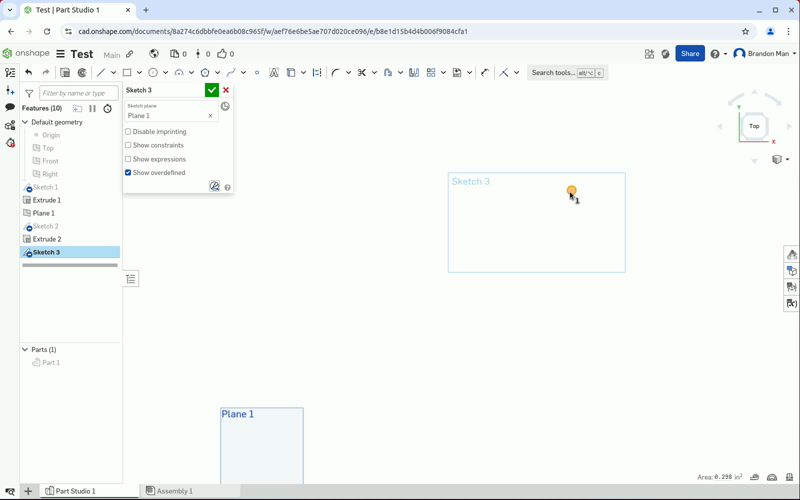
scroll(-6)
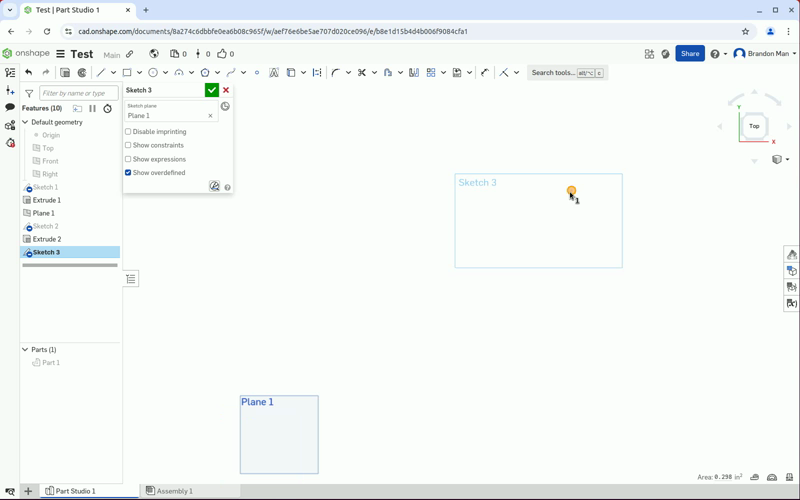
scroll(-6)
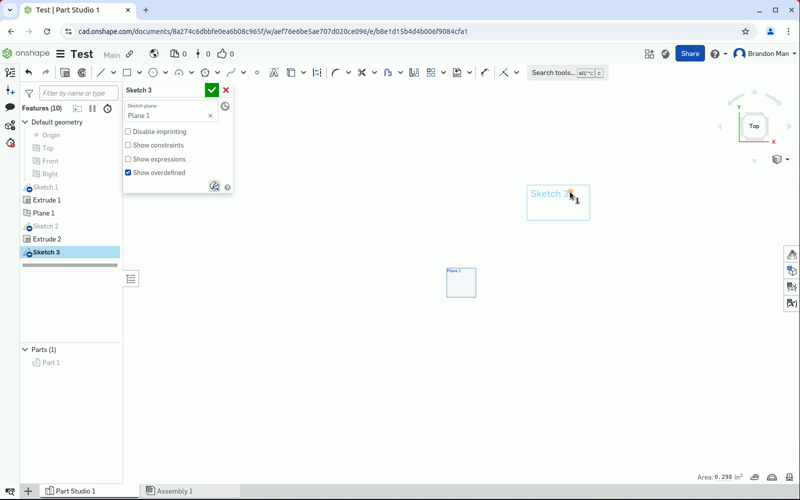
mouse_move(73, 352)
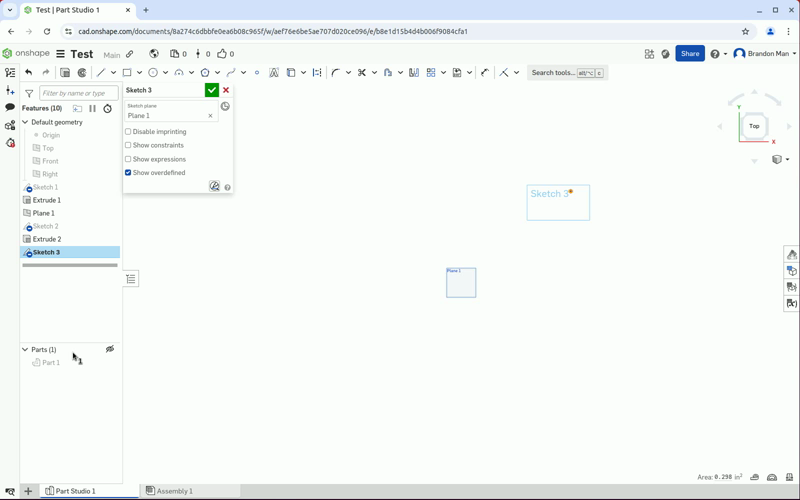
key(shift+y)
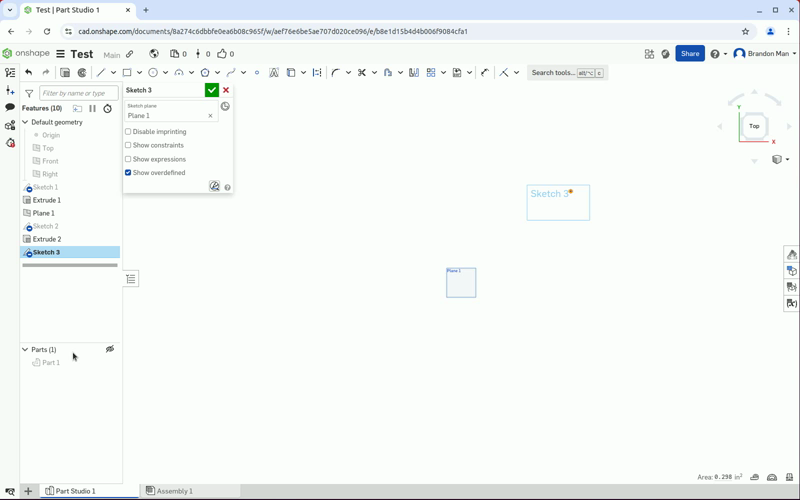
key(shift+e)
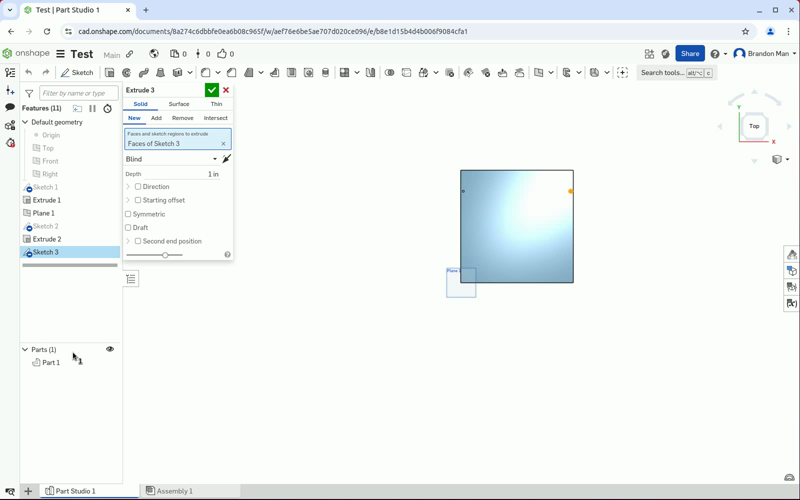
mouse_move(143, 106)
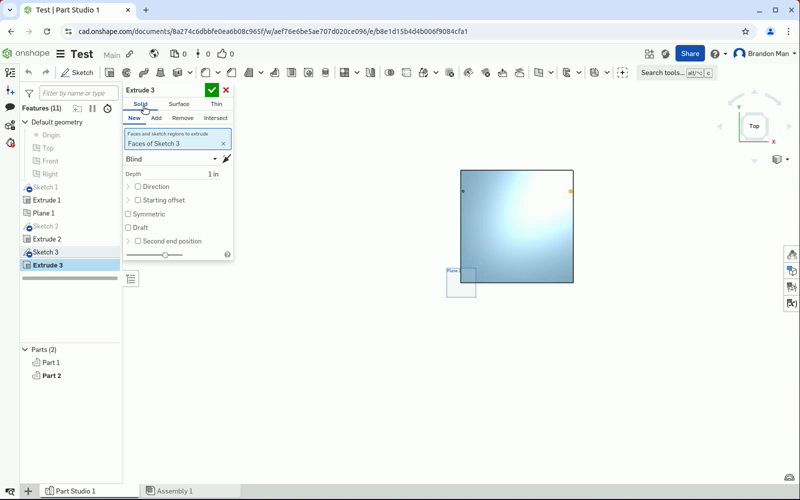
click(143, 106)
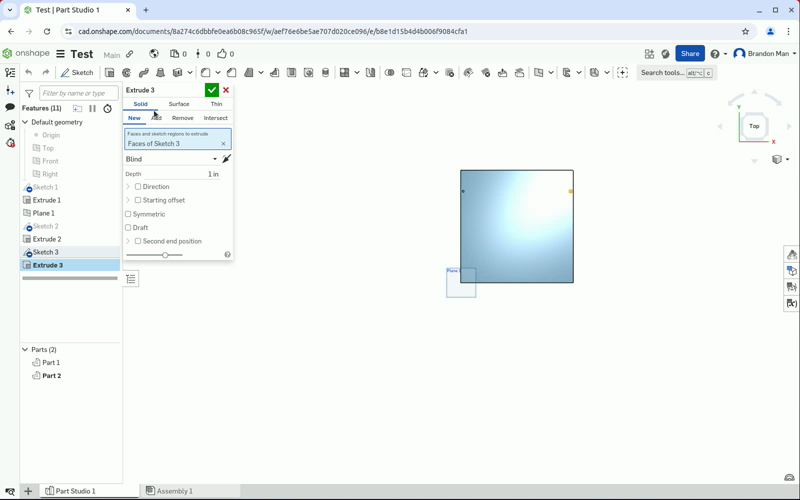
mouse_move(186, 120)
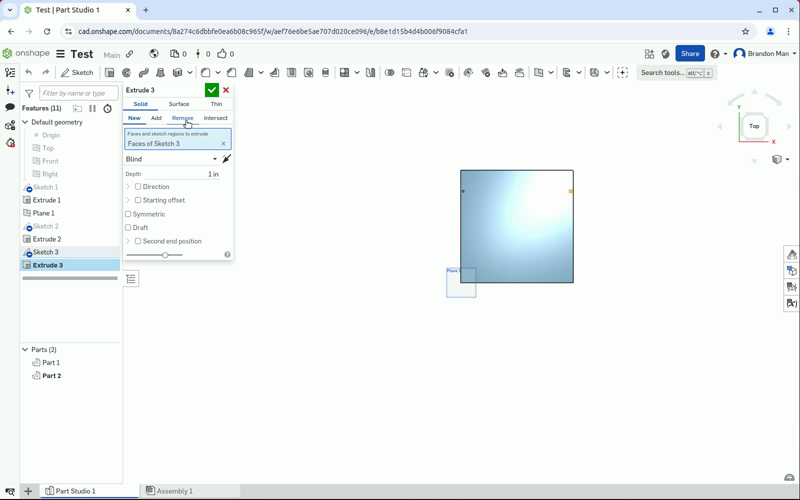
click(186, 120)
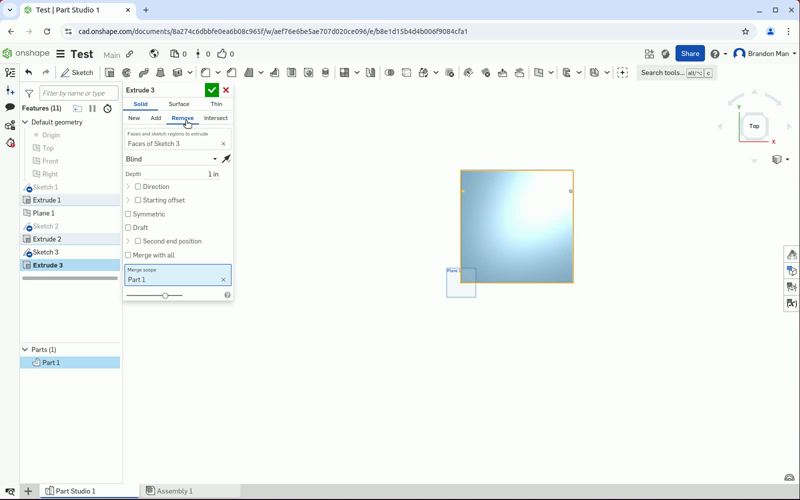
key(tab, 4)
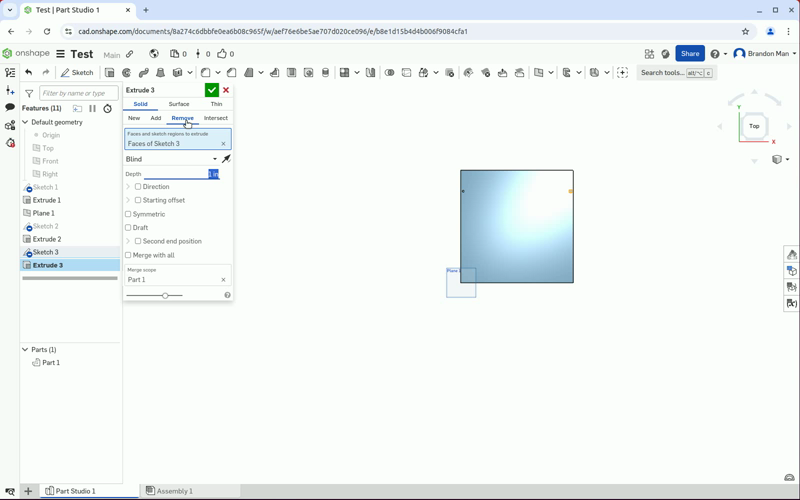
text(1.685)
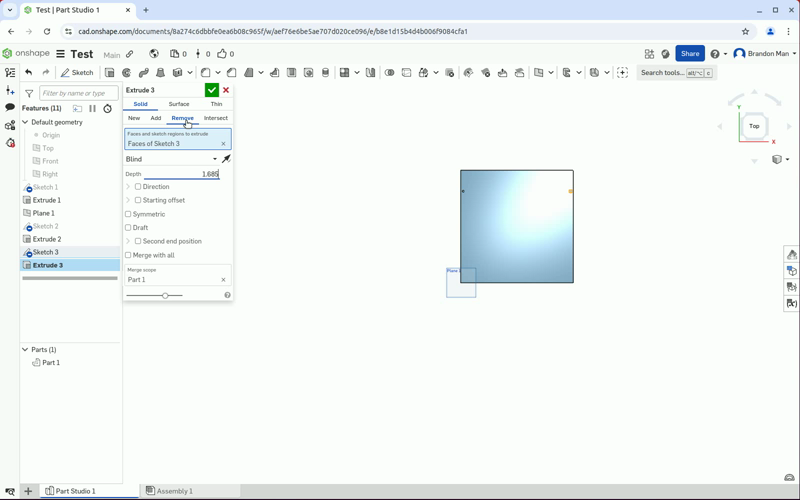
key(tab, 6)
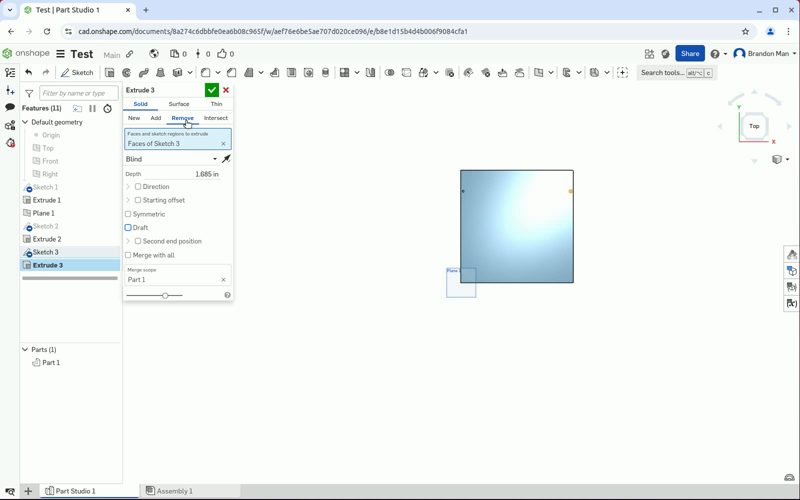
key(space)
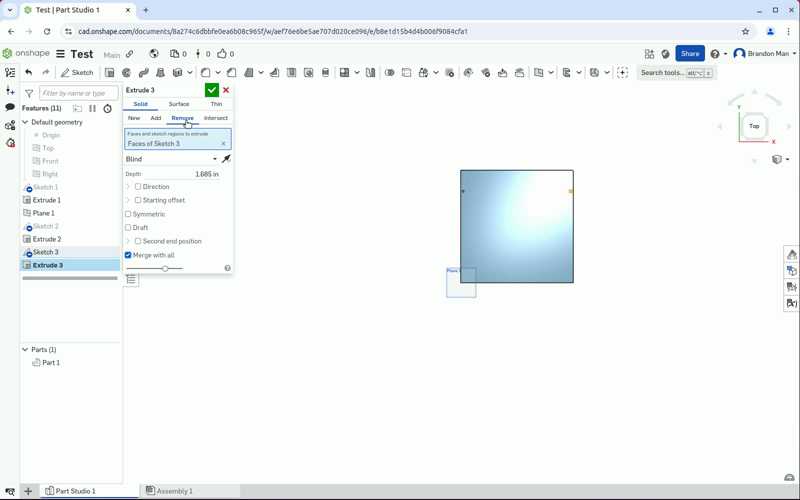
key(enter)
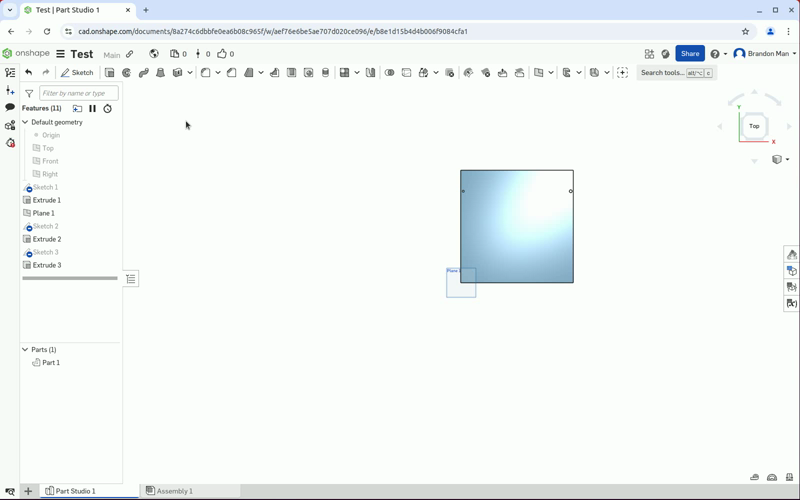
key(shift+h)
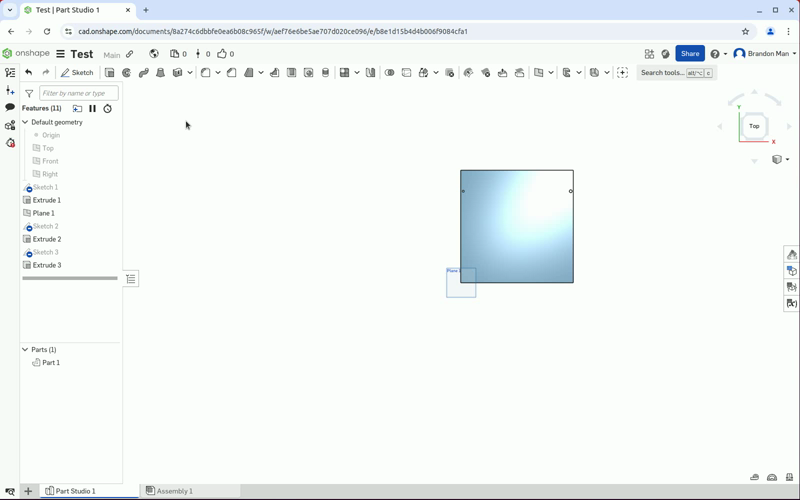
key(shift+h)
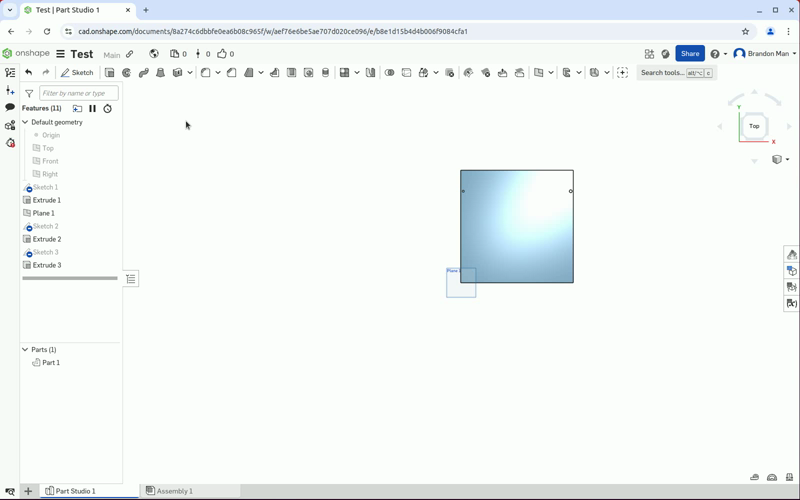
mouse_move(73, 189)
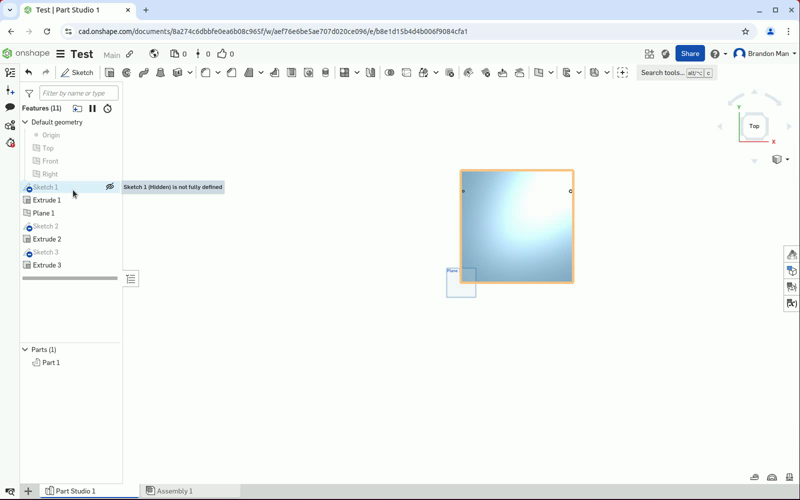
click(73, 189)
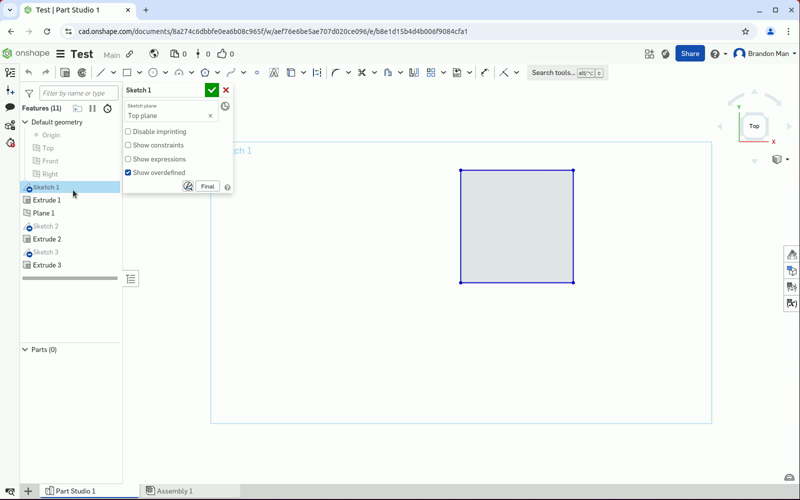
mouse_move(229, 92)
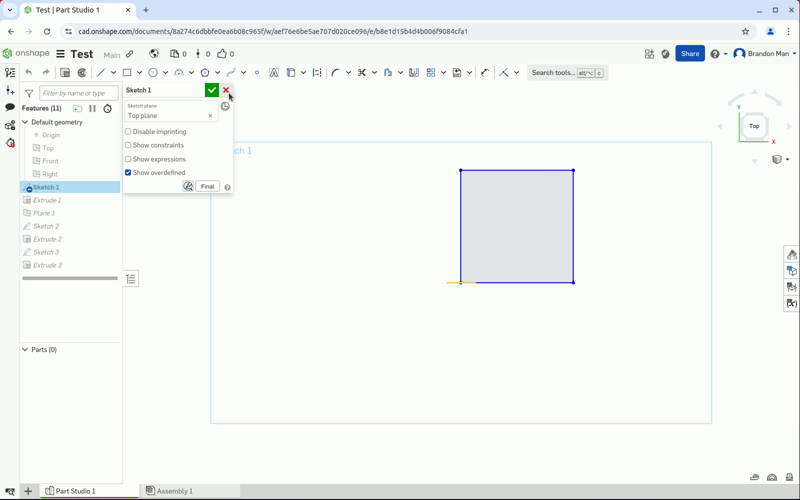
click(229, 92)
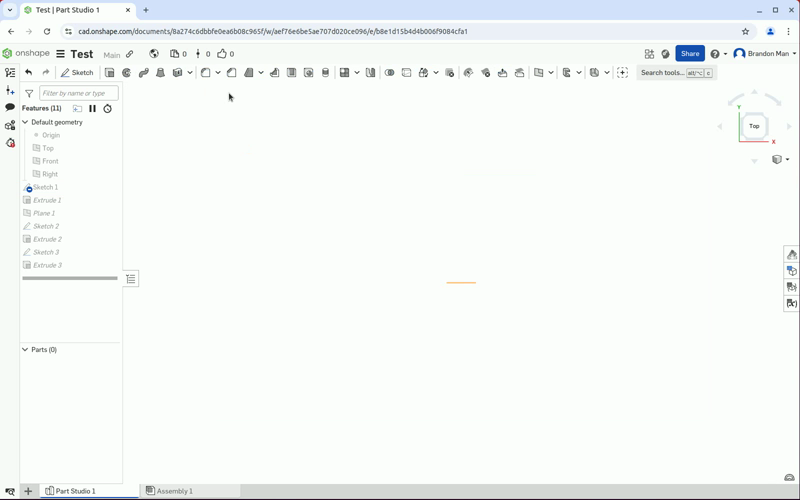
key(shift+s)
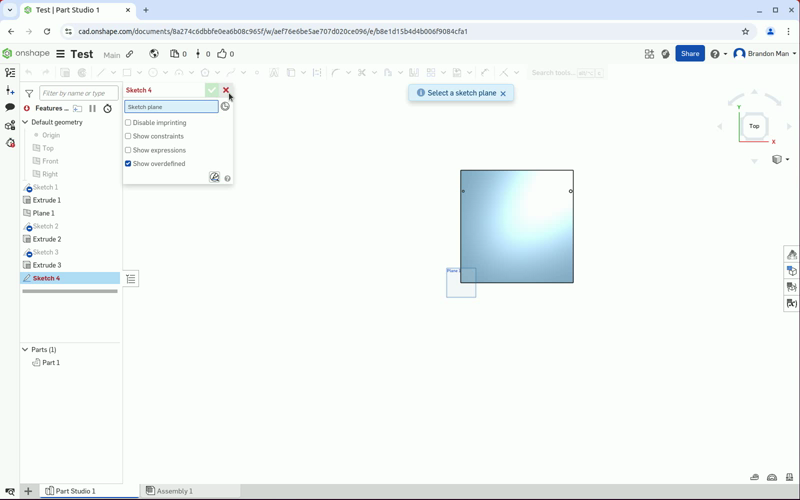
mouse_move(73, 215)
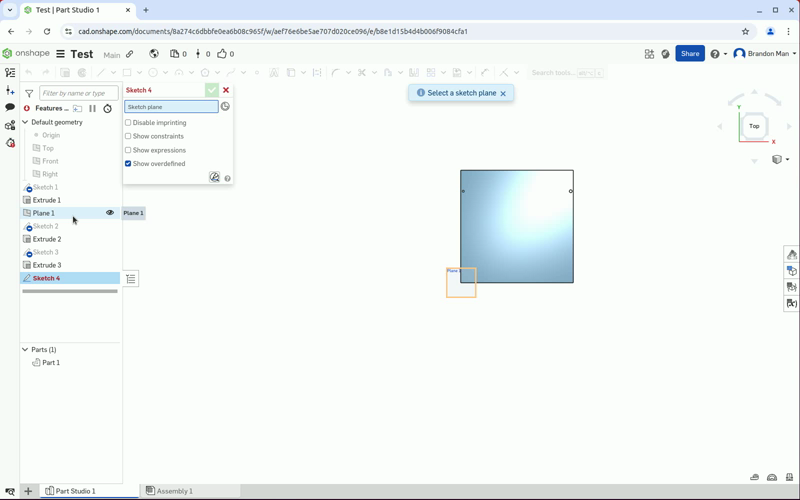
click(73, 215)
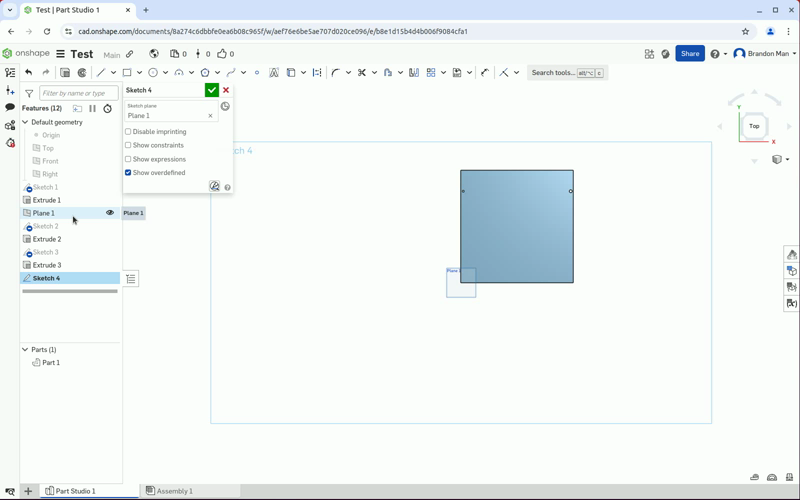
mouse_move(73, 352)
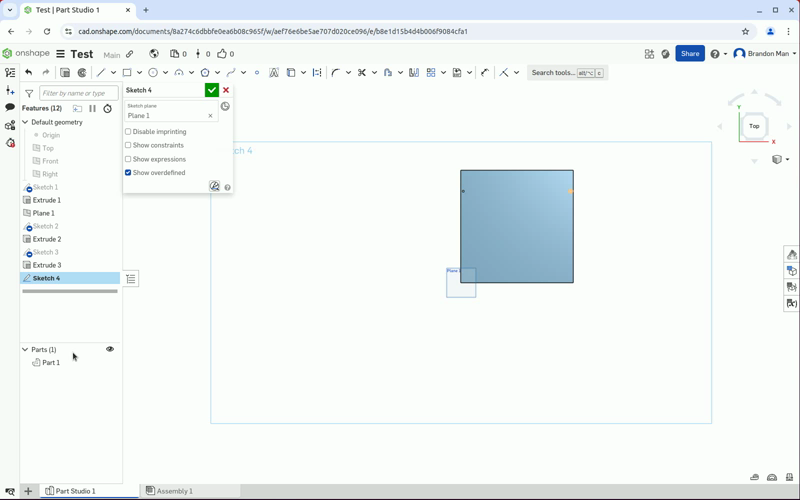
key(y)
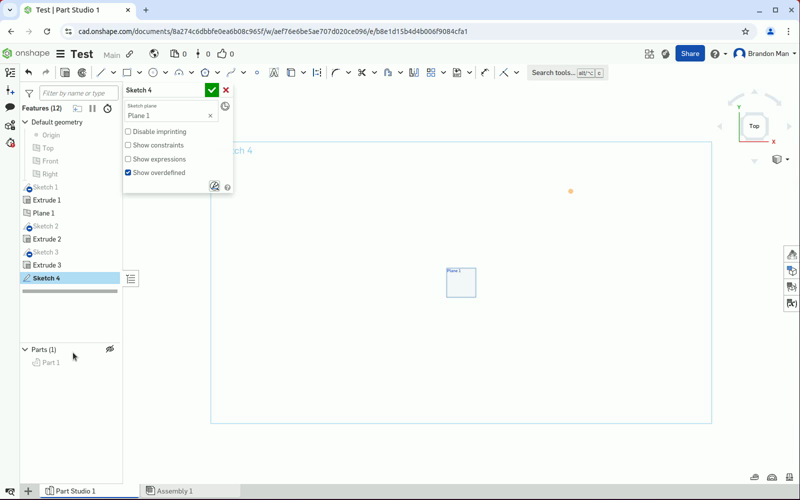
key(c)
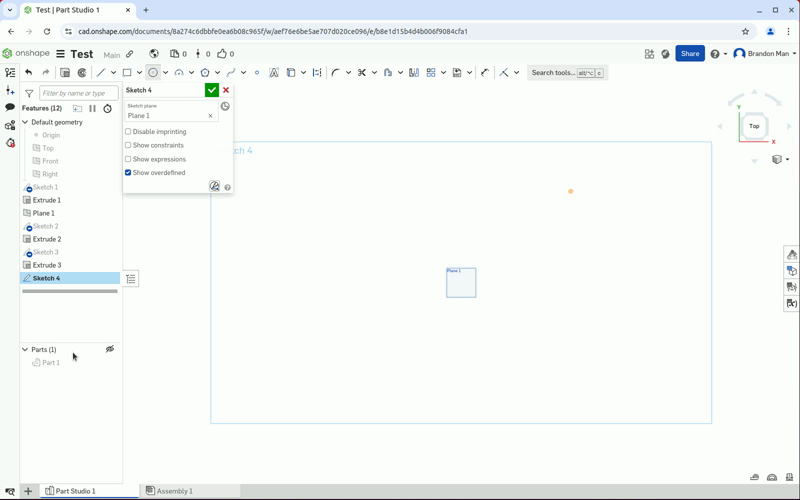
key_down(shift)
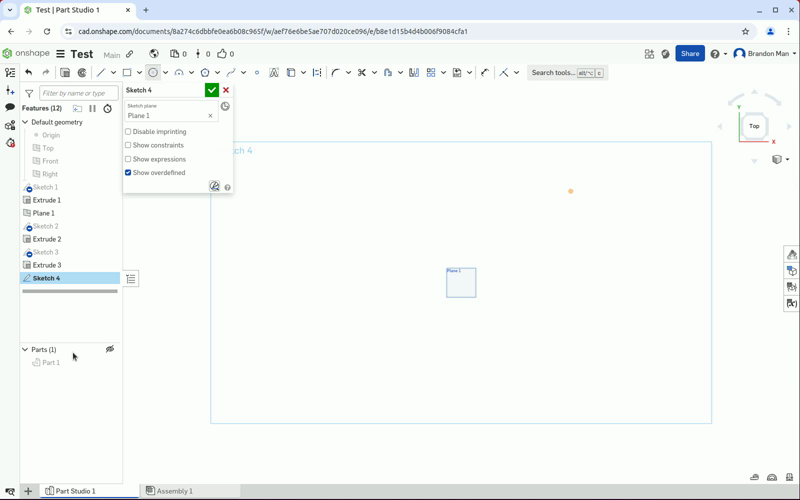
mouse_move(570, 261)
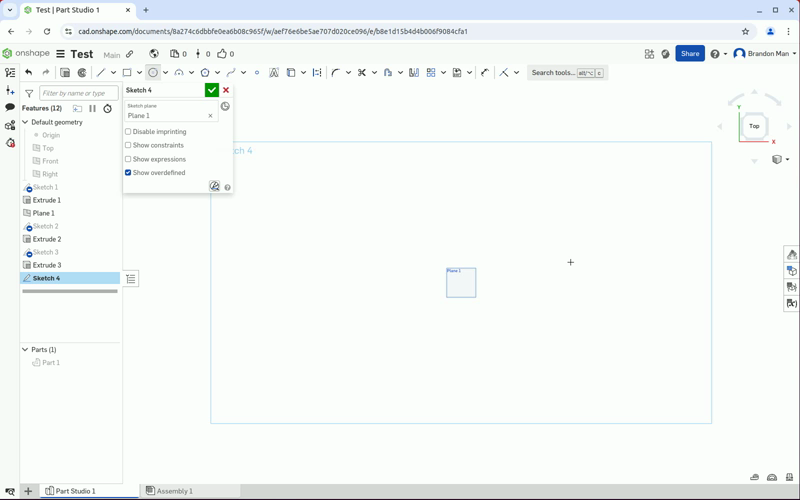
click(570, 261)
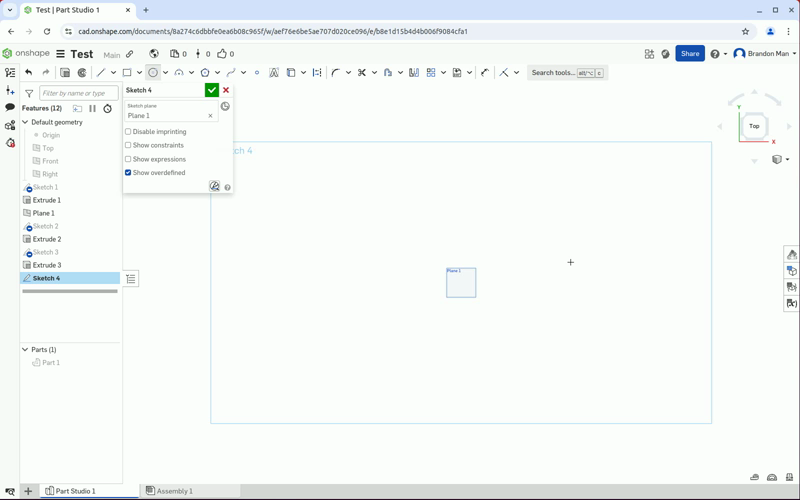
key_up(shift)
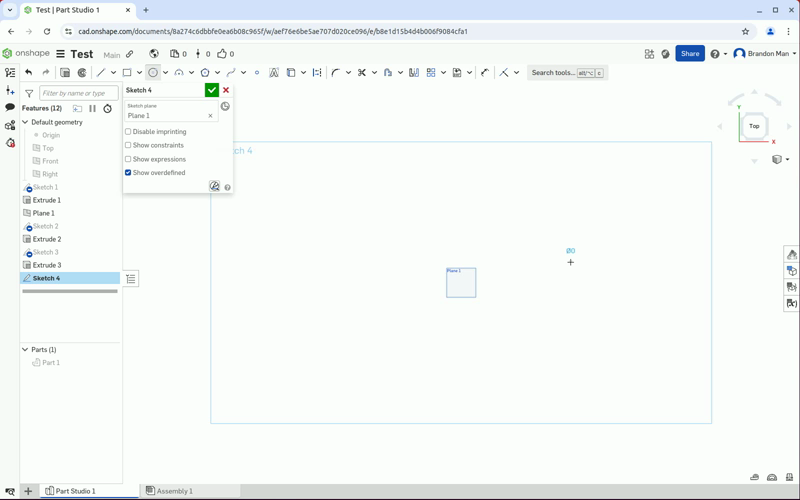
mouse_move(572, 261)
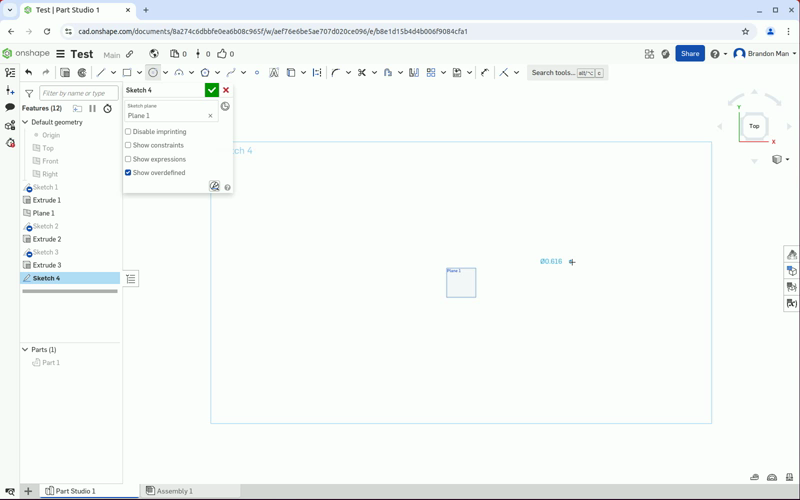
scroll(6)
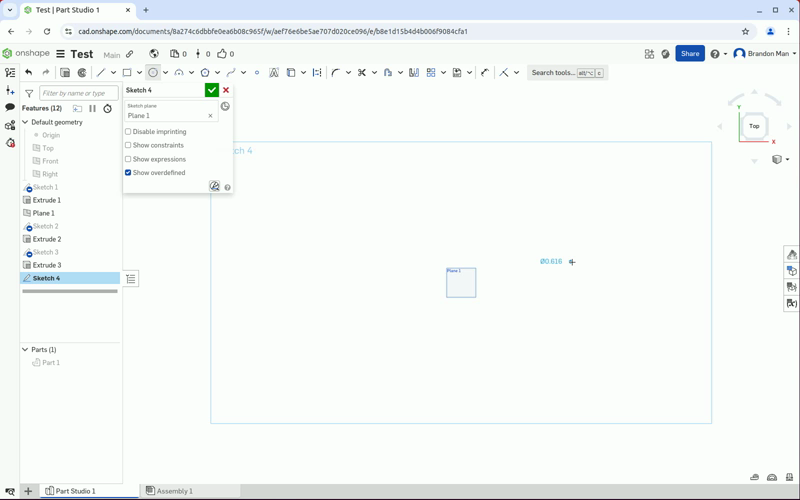
scroll(6)
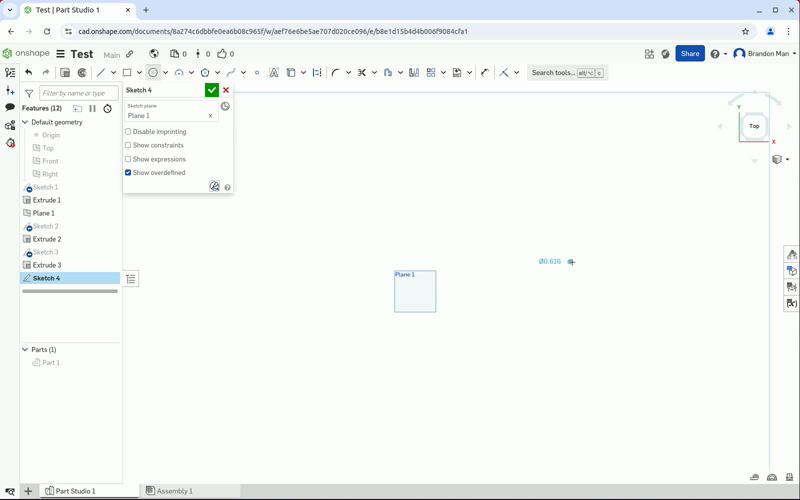
scroll(6)
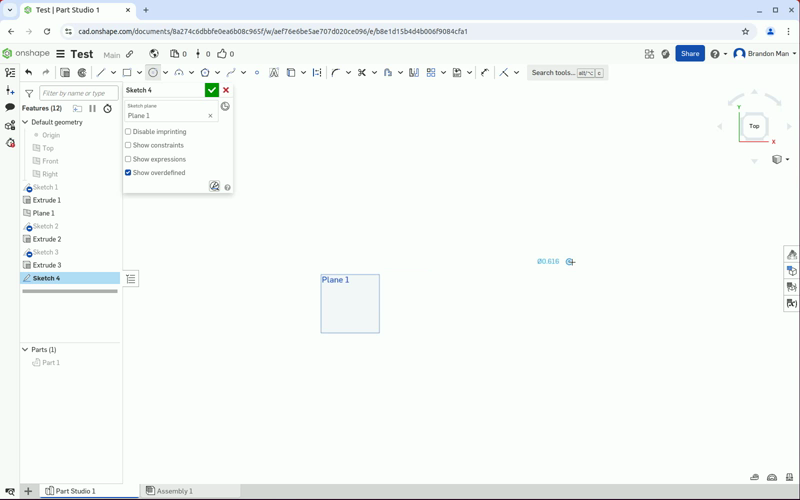
scroll(6)
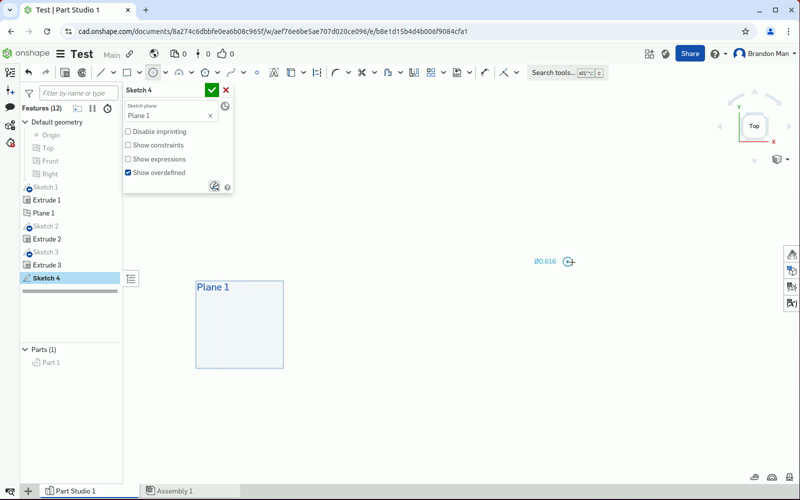
scroll(6)
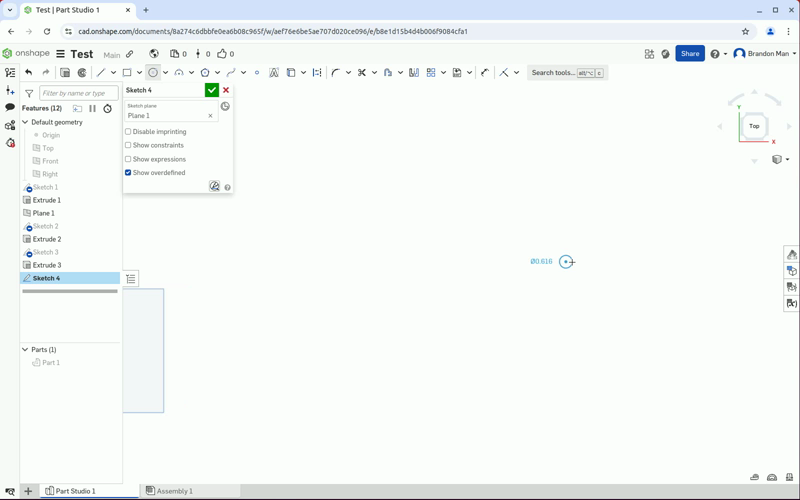
scroll(6)
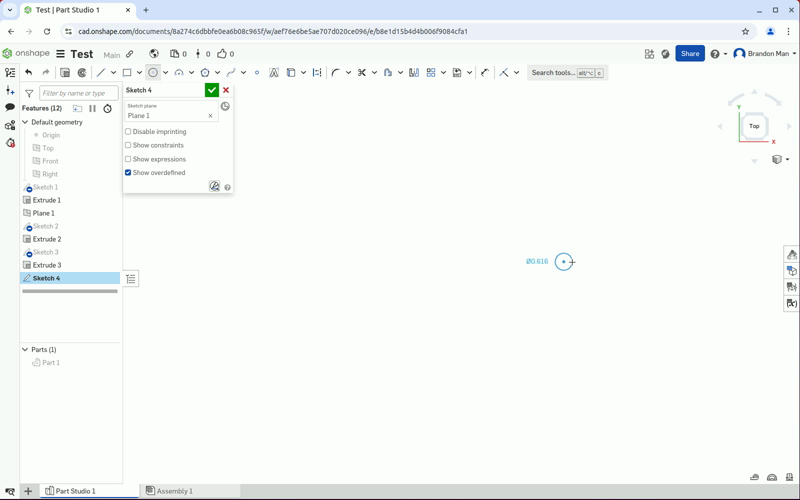
scroll(6)
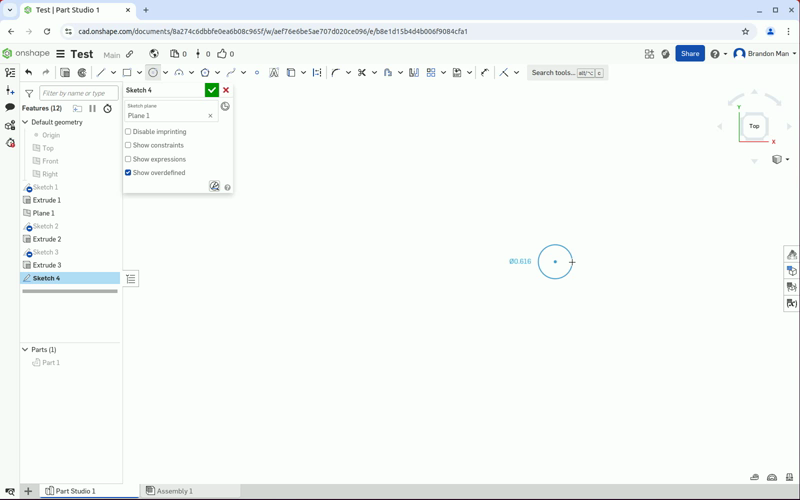
click(572, 261)
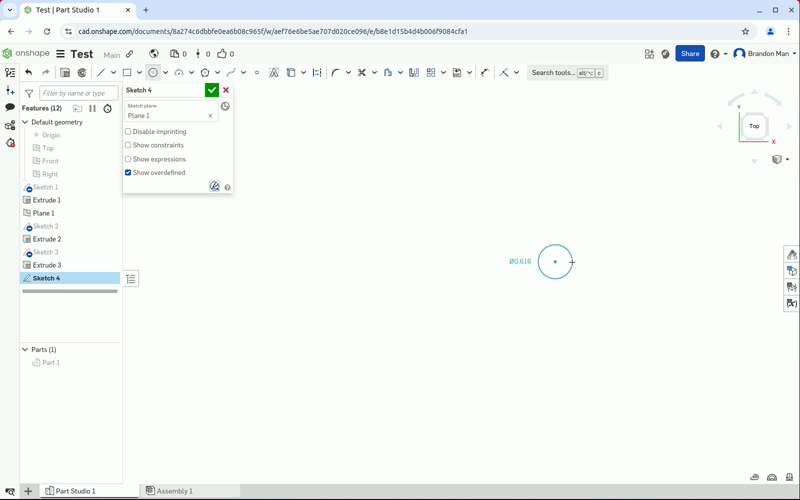
scroll(-6)
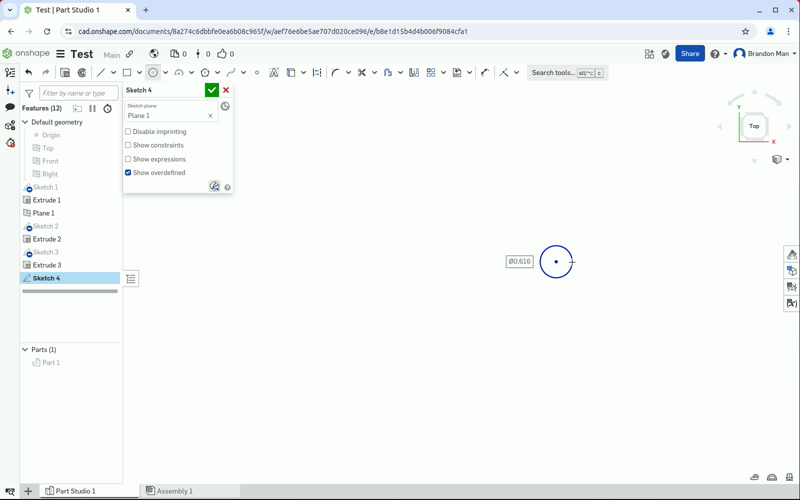
scroll(-6)
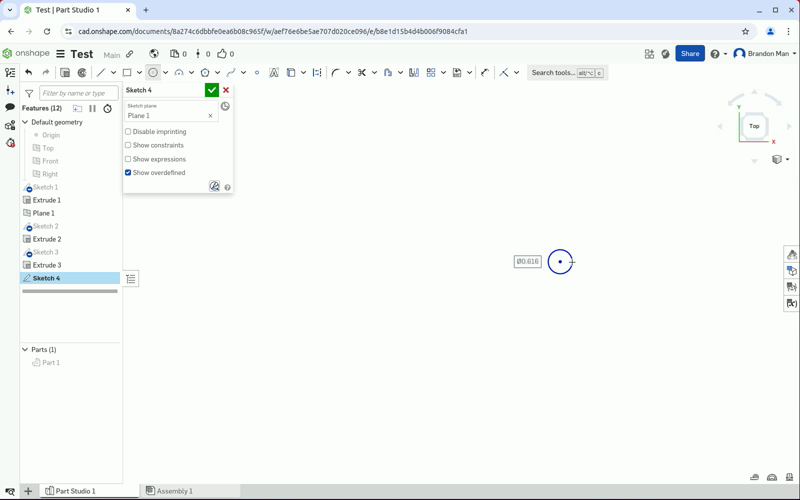
scroll(-6)
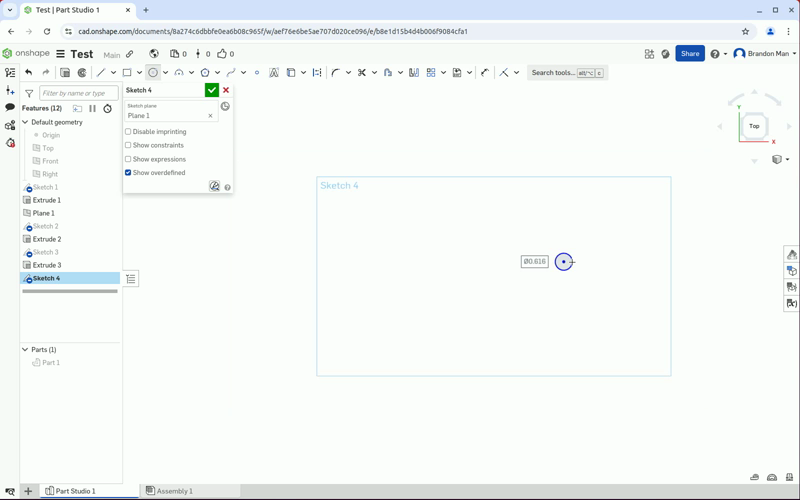
scroll(-6)
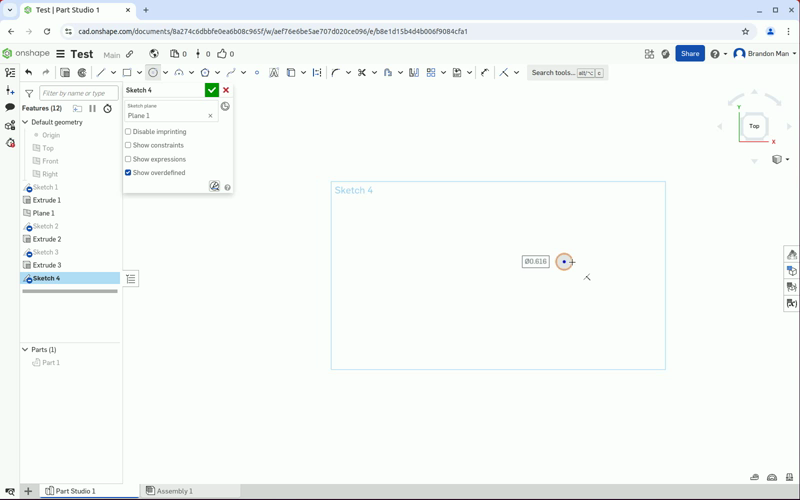
scroll(-6)
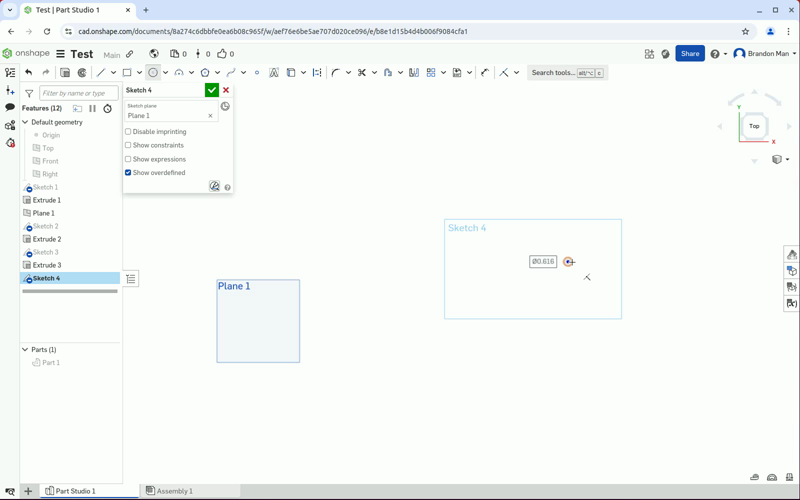
scroll(-6)
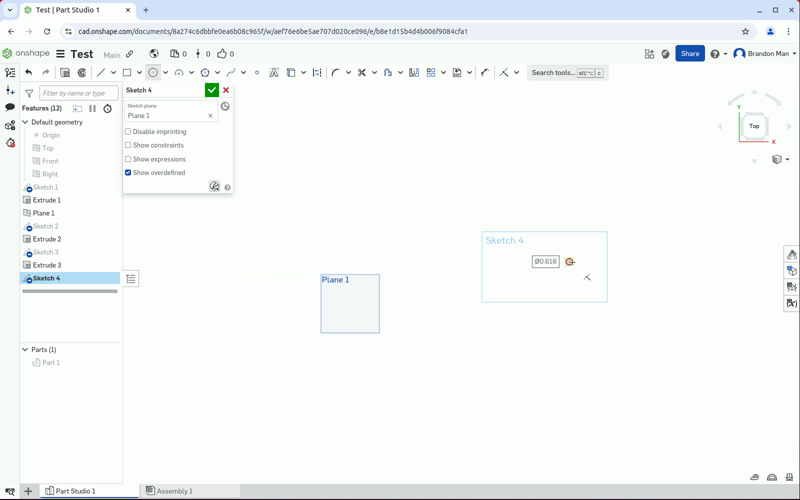
scroll(-6)
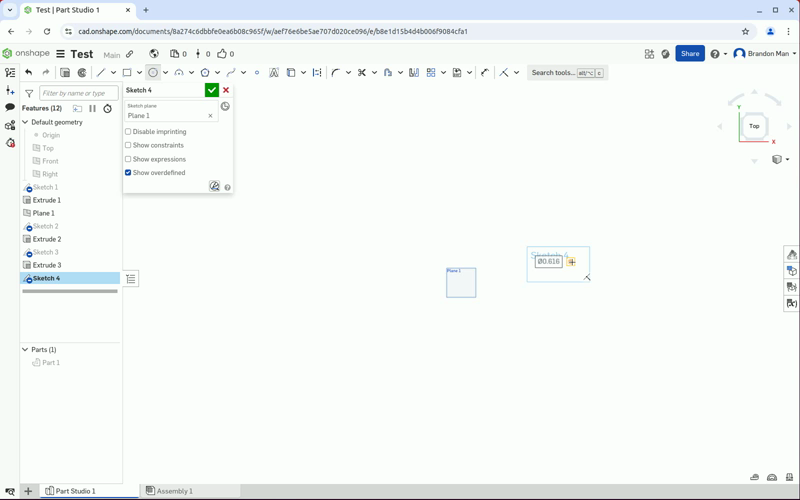
key(esc)
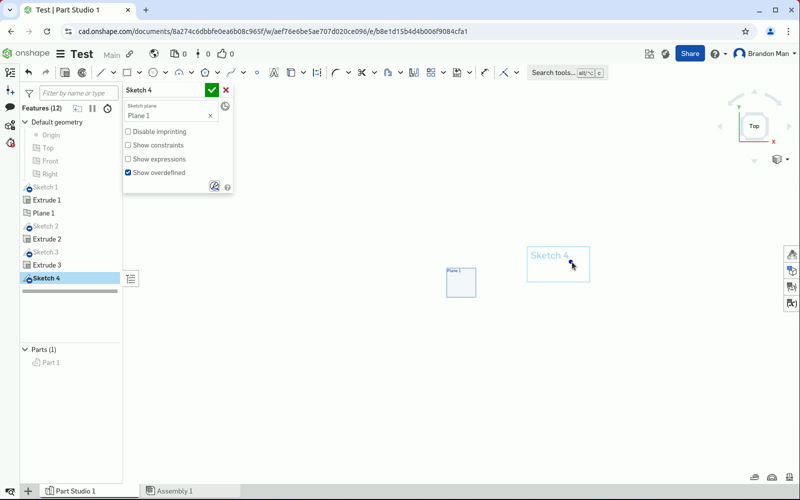
mouse_move(571, 262)
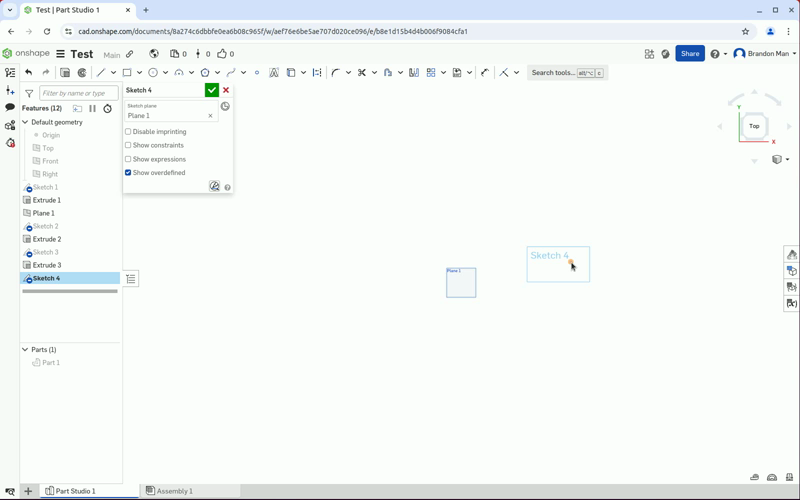
scroll(6)
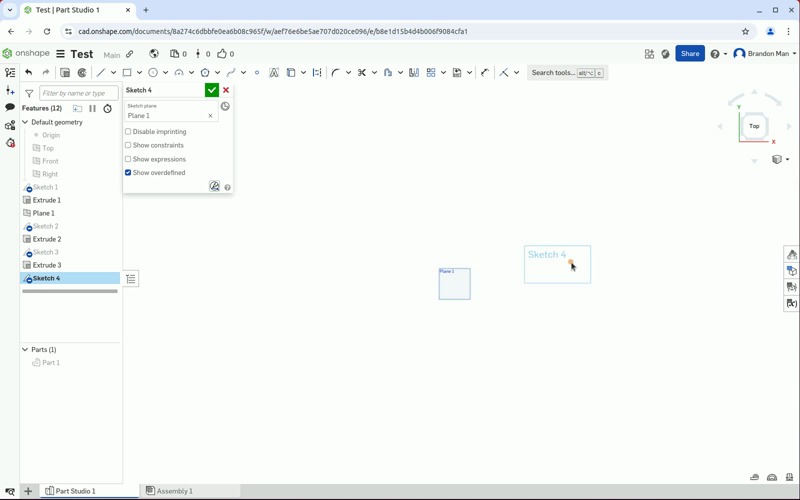
scroll(6)
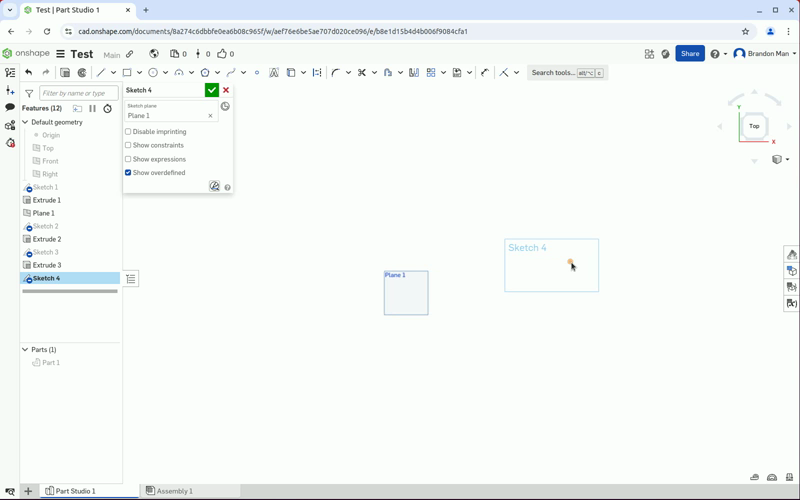
scroll(6)
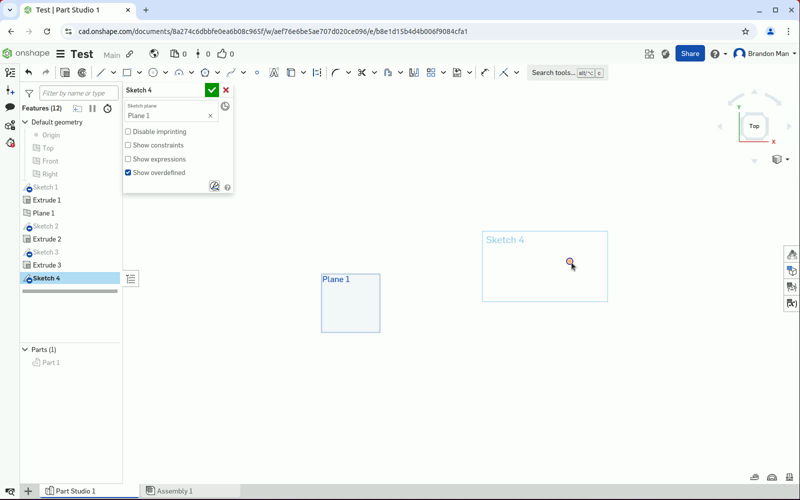
scroll(6)
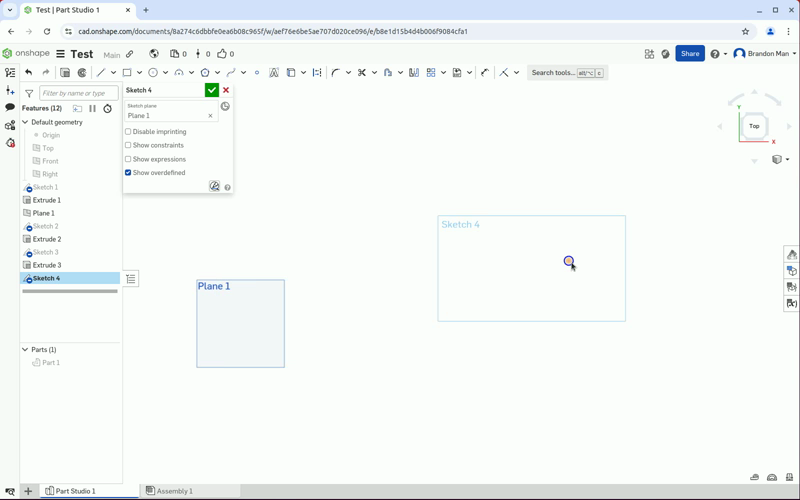
scroll(6)
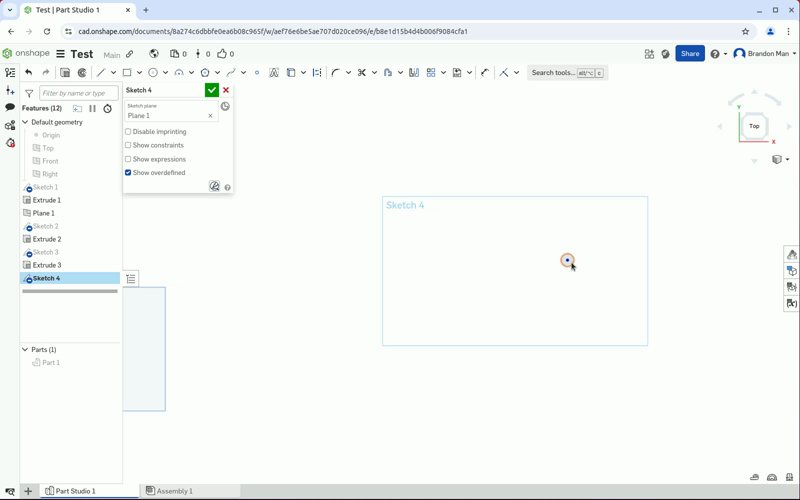
scroll(6)
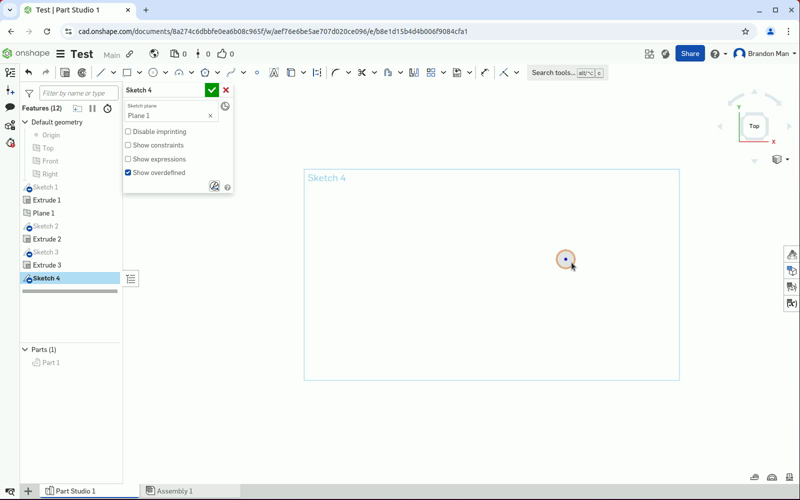
scroll(6)
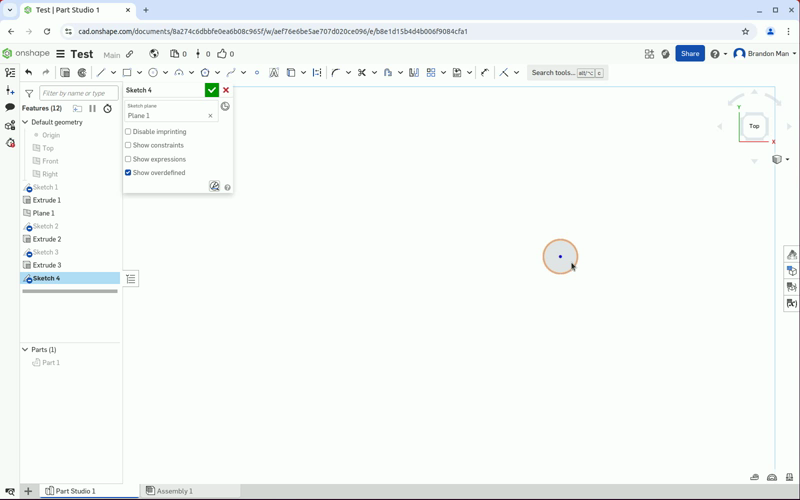
click(571, 262)
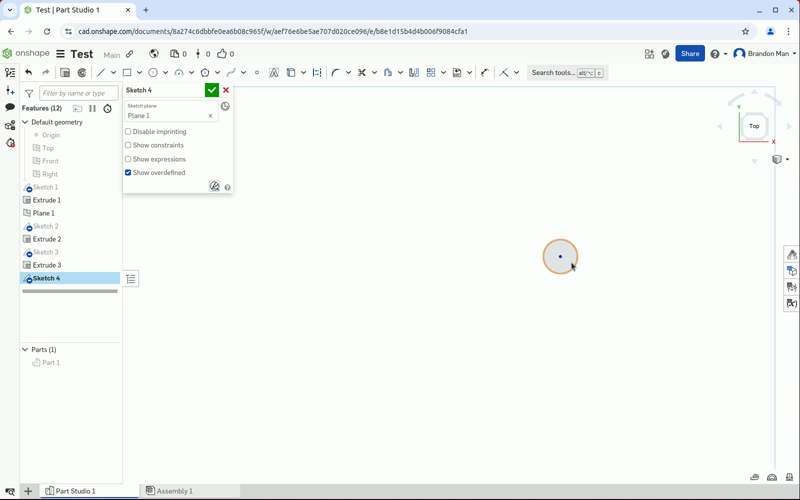
scroll(-6)
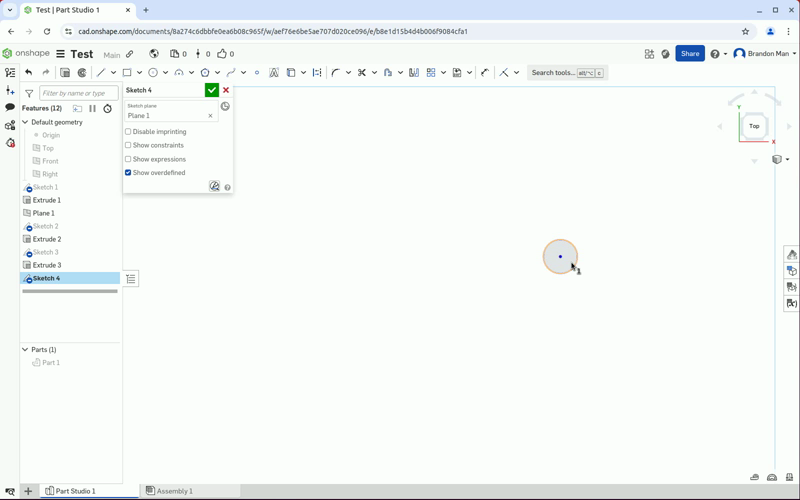
scroll(-6)
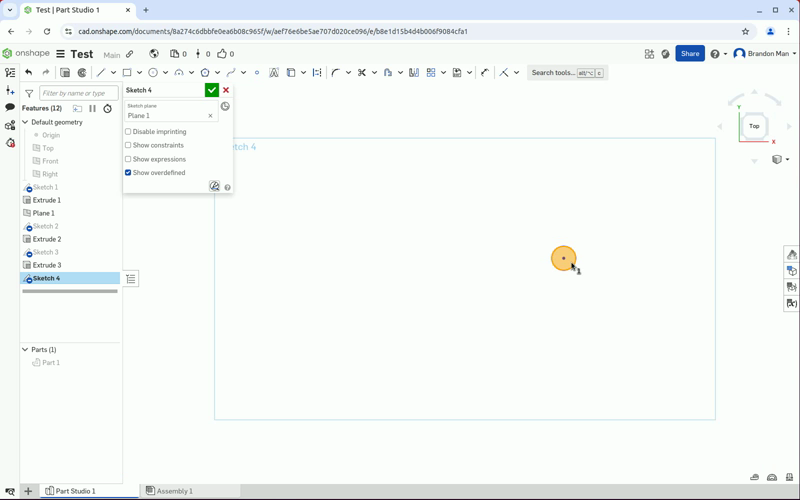
scroll(-6)
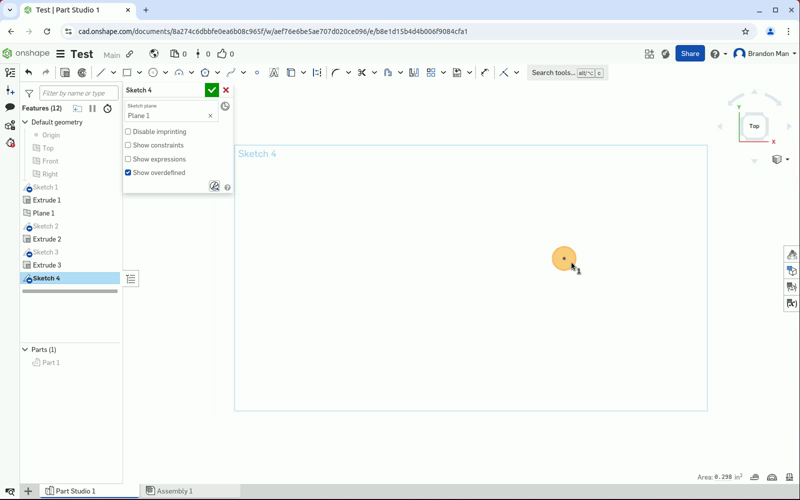
scroll(-6)
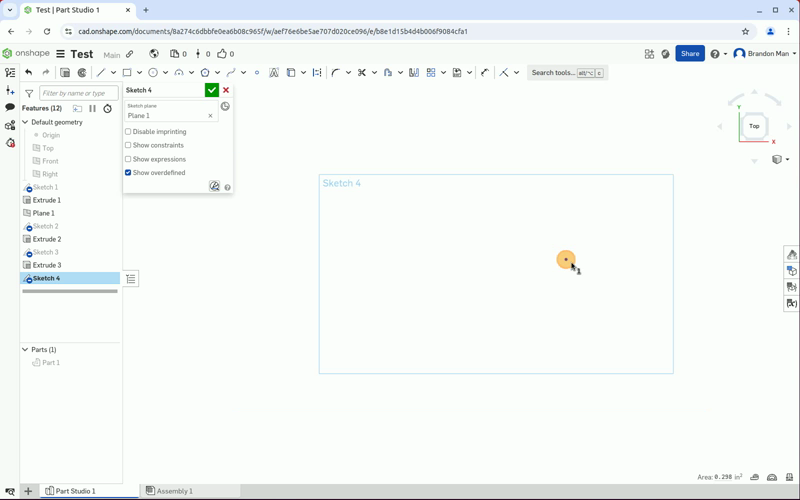
scroll(-6)
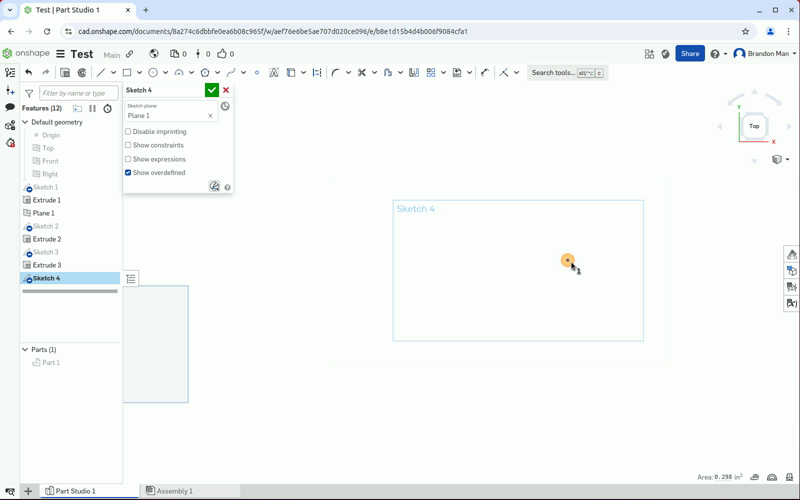
scroll(-6)
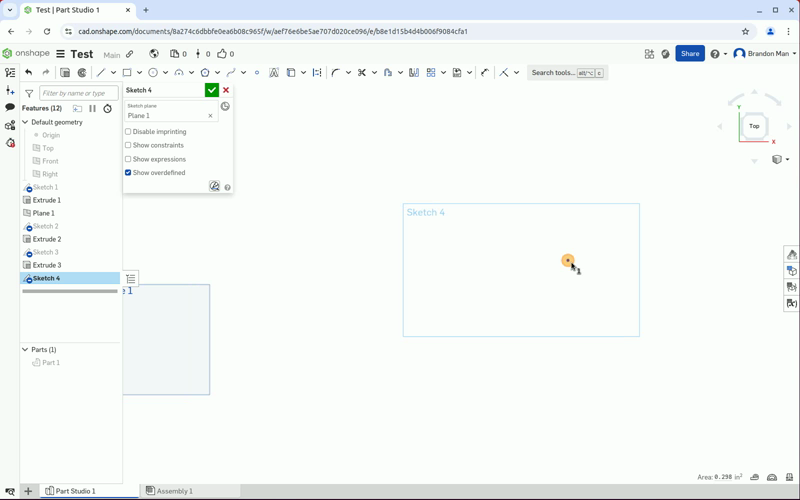
scroll(-6)
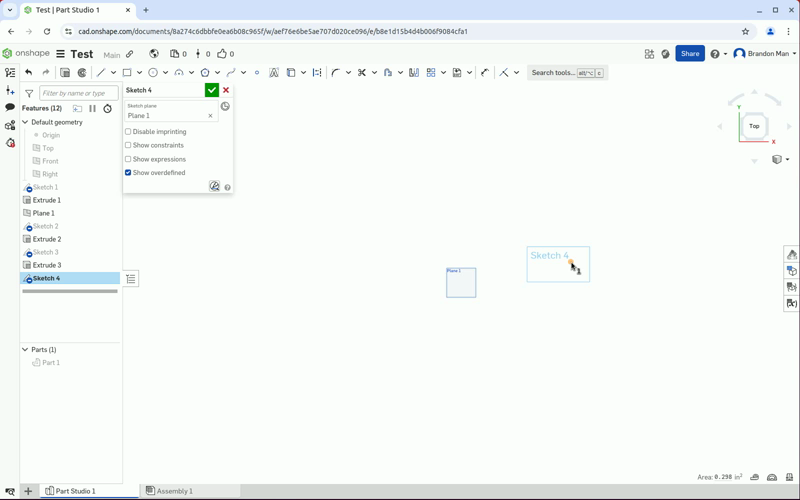
mouse_move(73, 352)
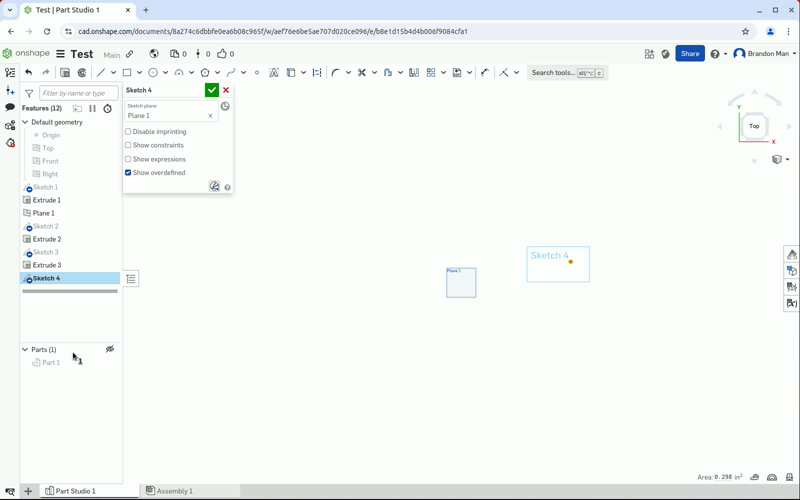
key(shift+y)
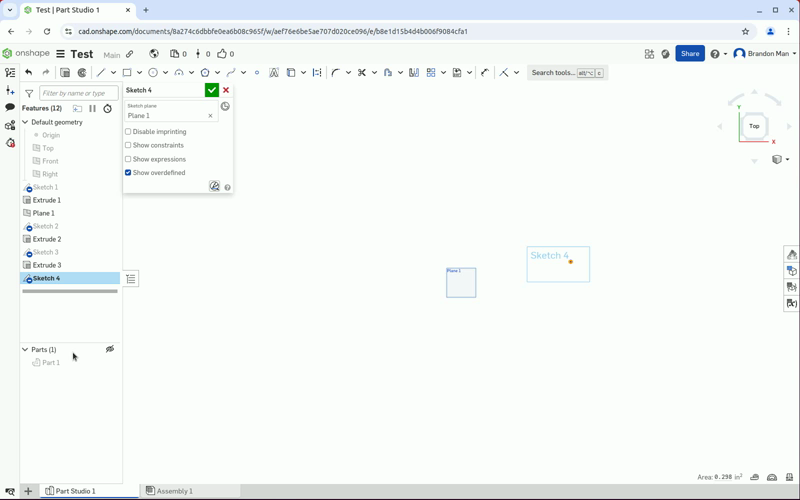
key(shift+e)
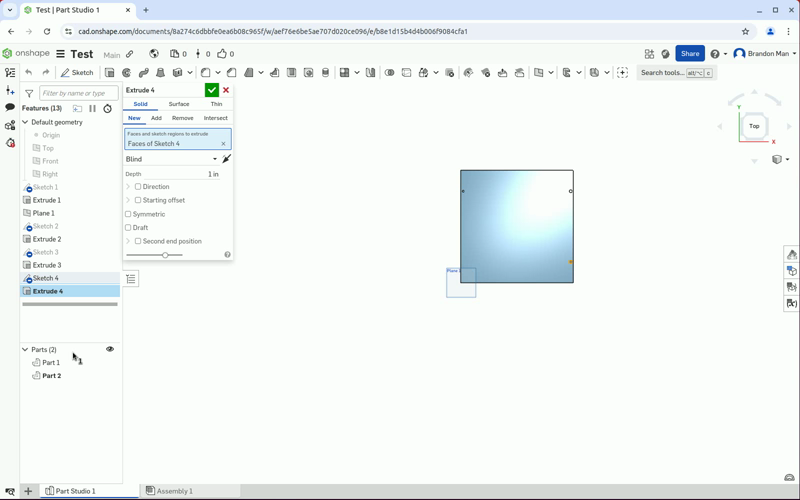
mouse_move(143, 106)
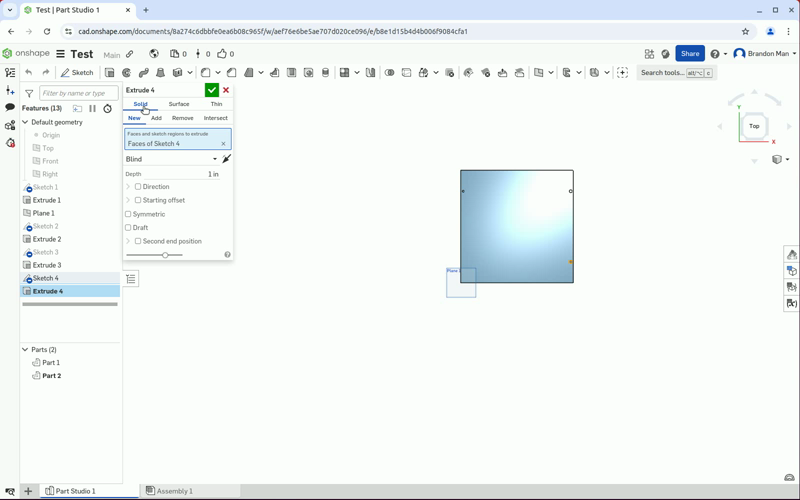
click(143, 106)
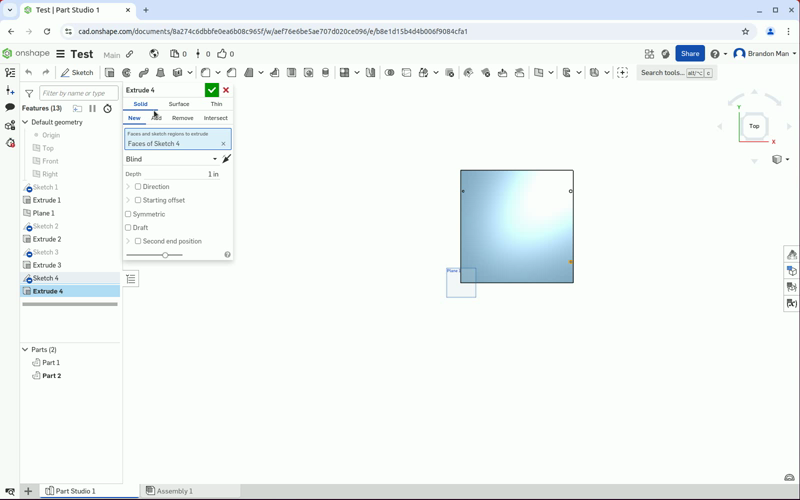
mouse_move(186, 120)
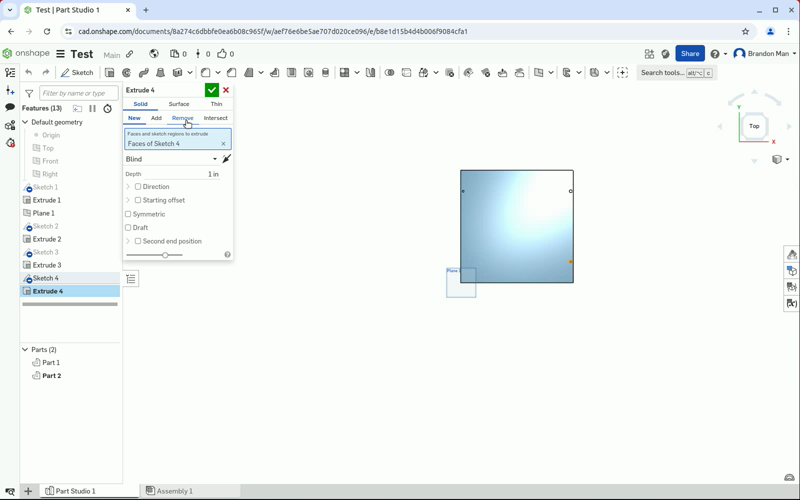
click(186, 120)
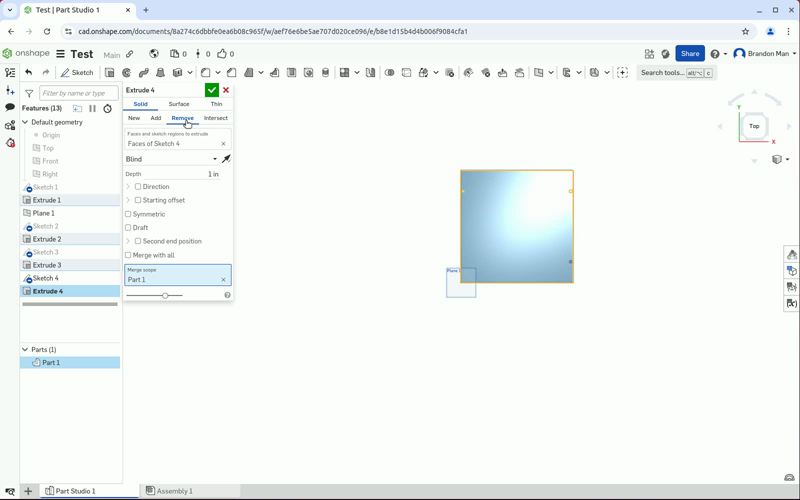
key(tab, 4)
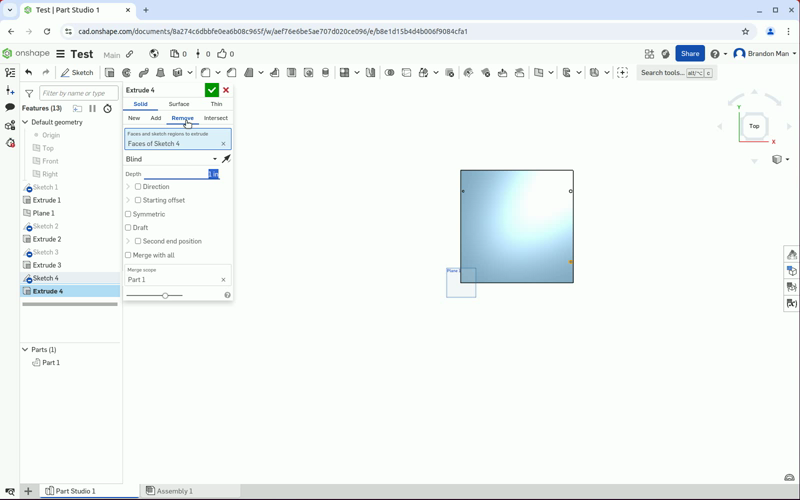
text(1.685)
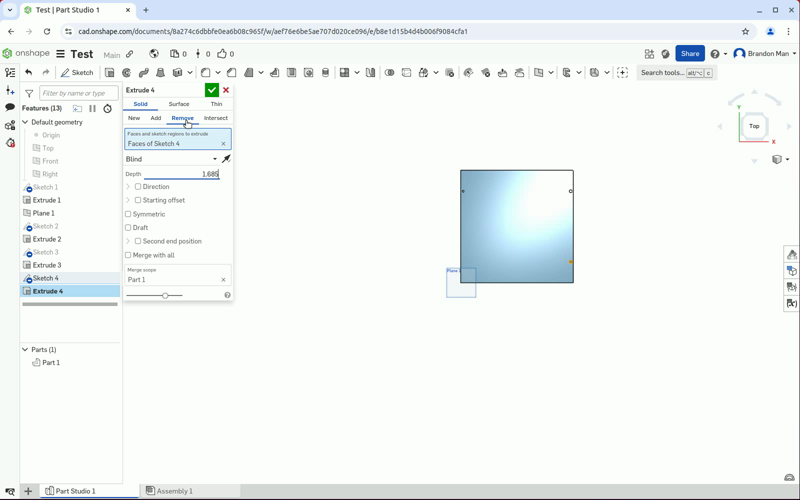
key(tab, 6)
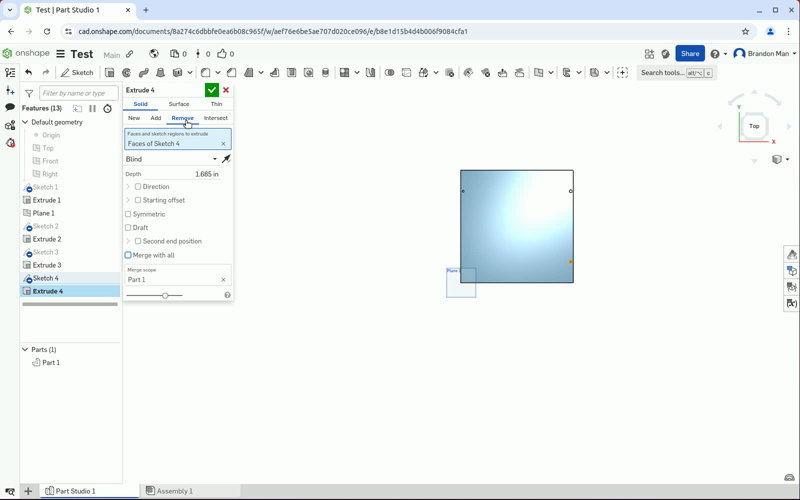
key(space)
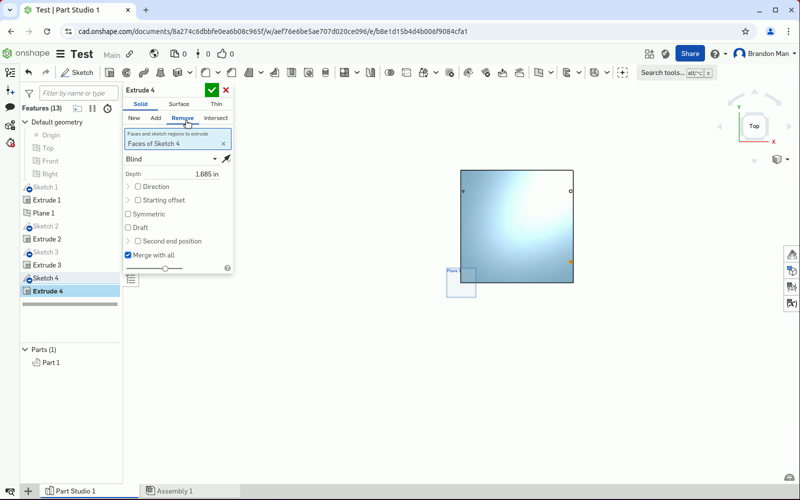
key(enter)
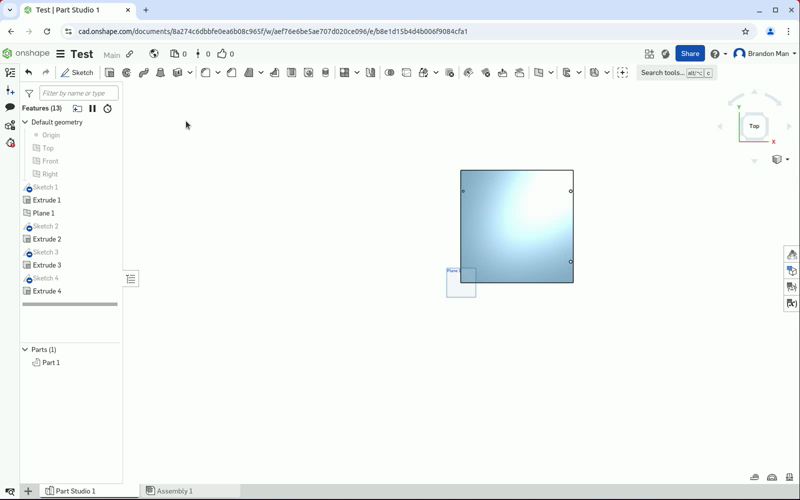
key(shift+h)
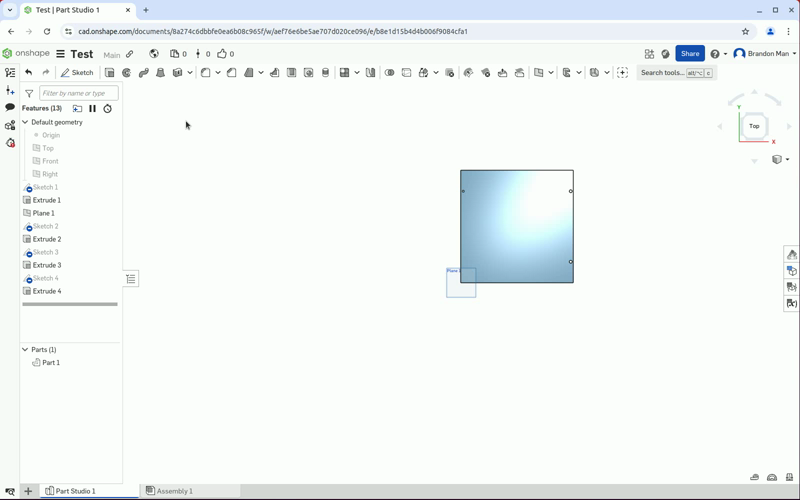
key(shift+h)
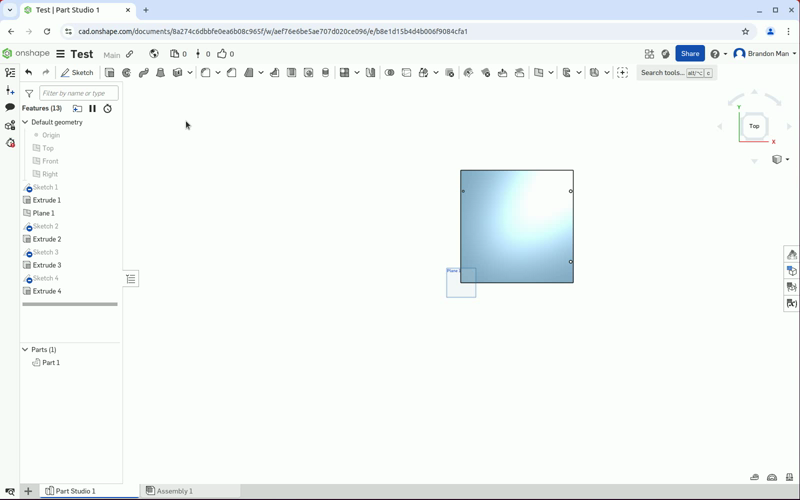
mouse_move(73, 189)
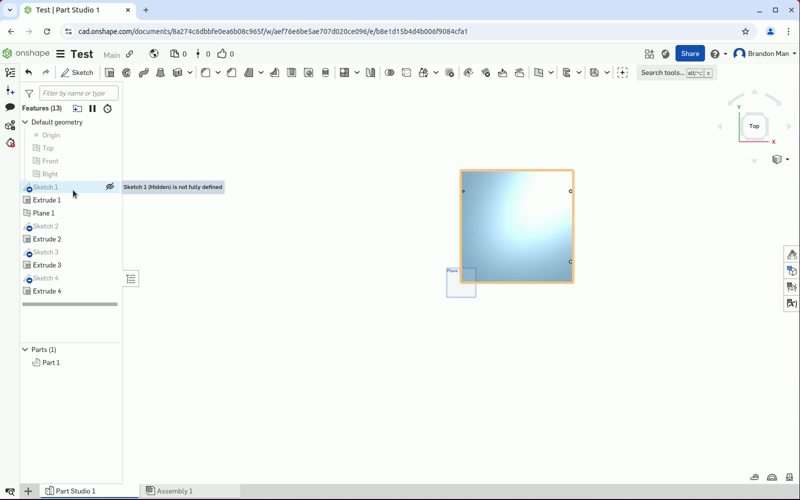
click(73, 189)
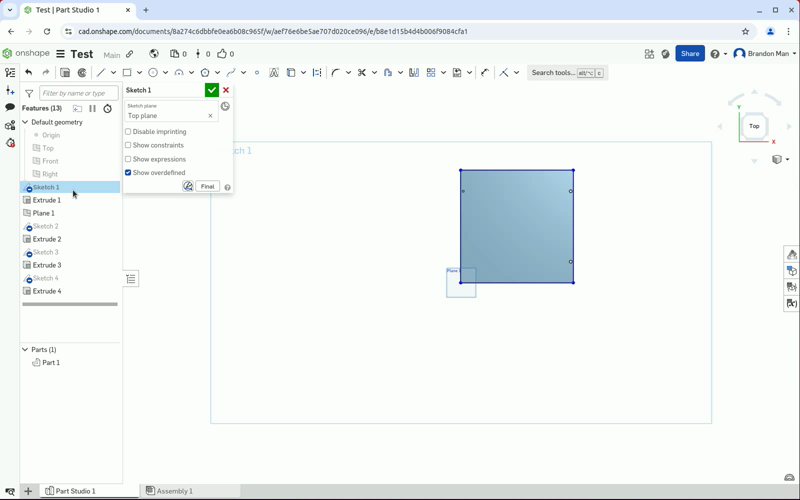
mouse_move(229, 92)
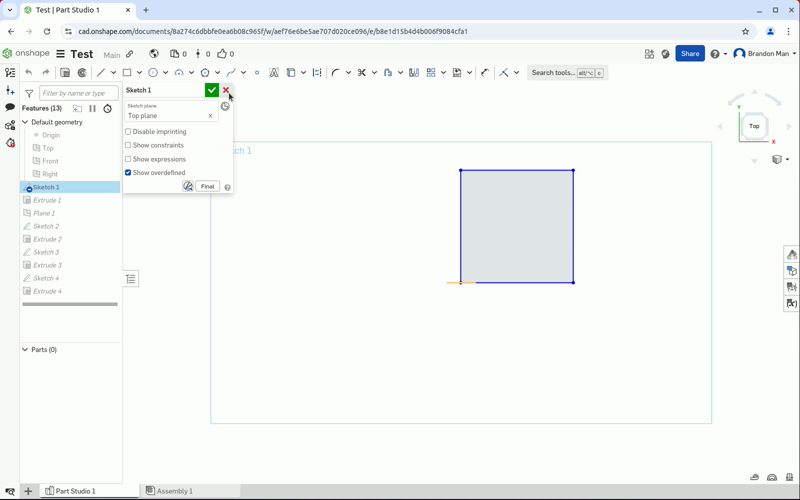
click(229, 92)
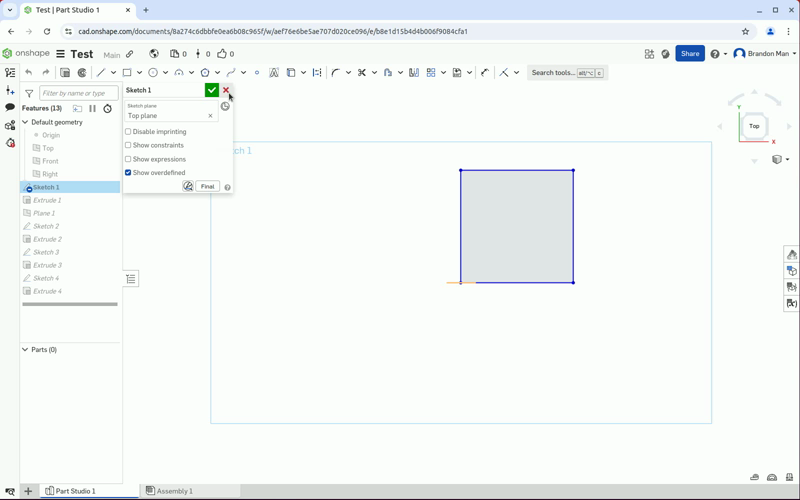
key(shift+s)
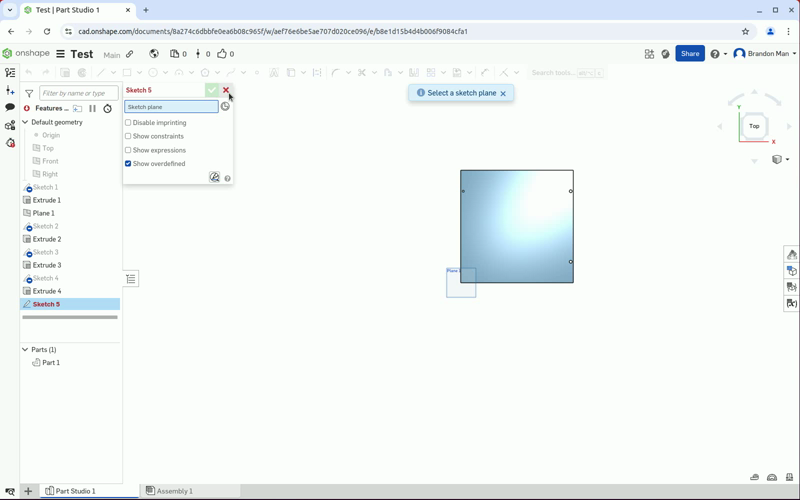
mouse_move(73, 215)
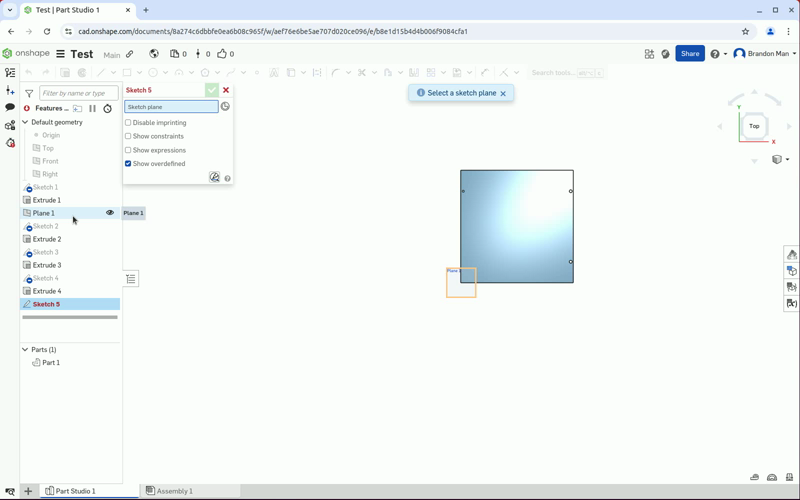
click(73, 215)
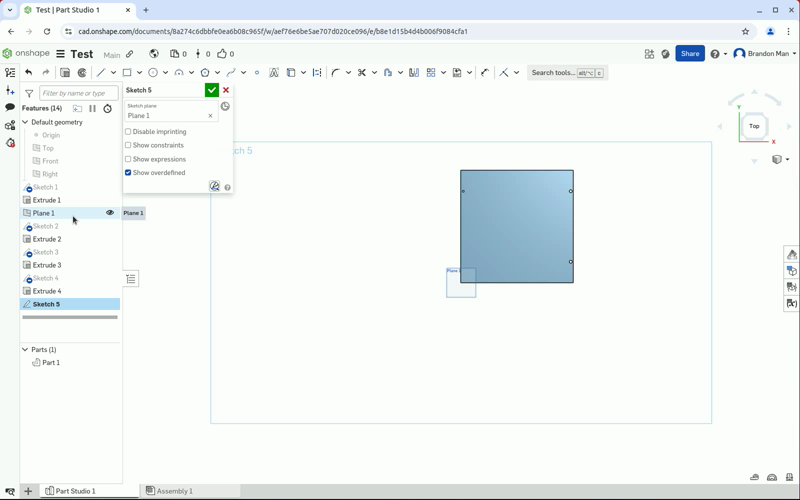
mouse_move(73, 352)
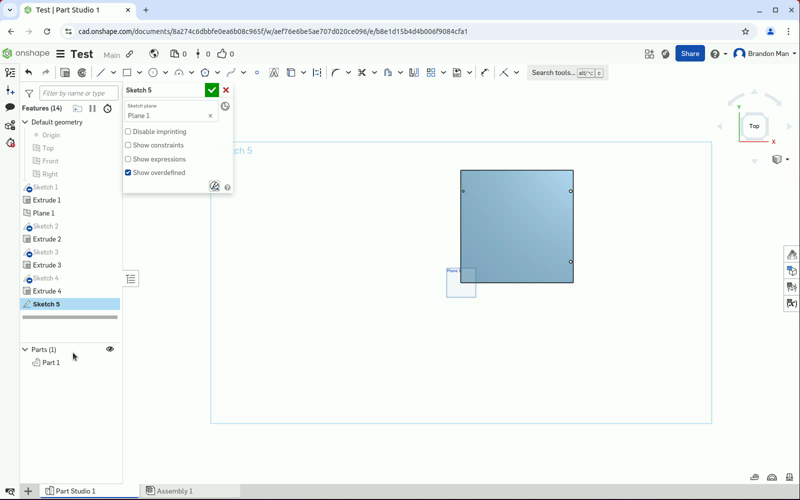
key(y)
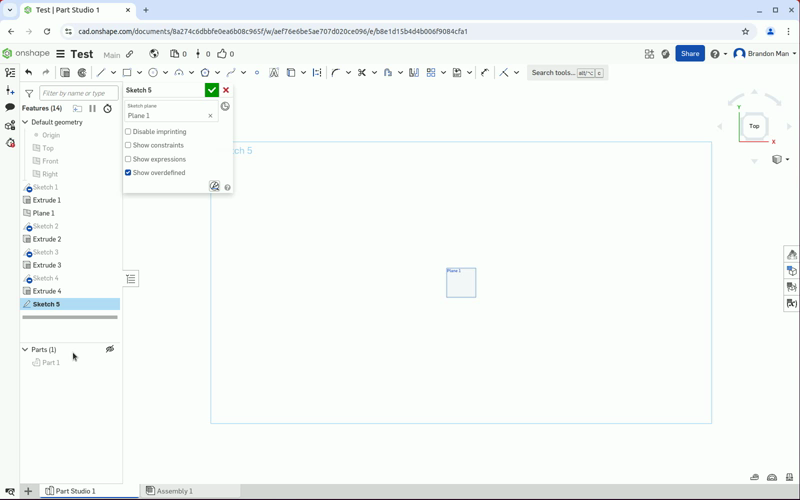
key(c)
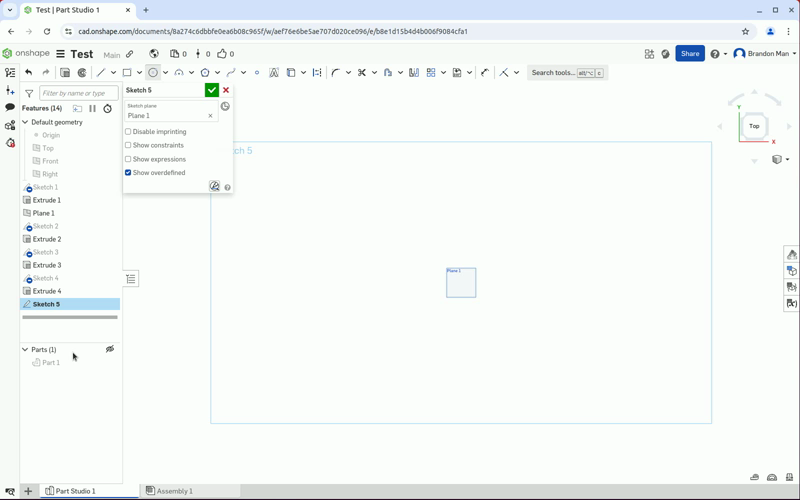
key_down(shift)
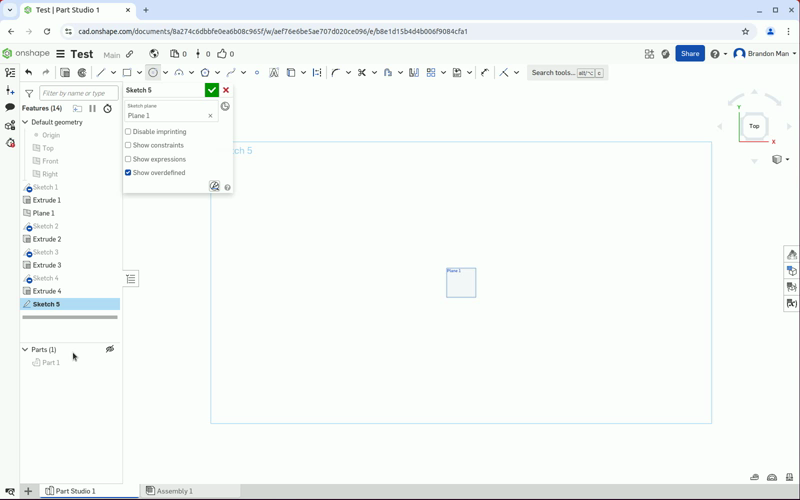
mouse_move(463, 261)
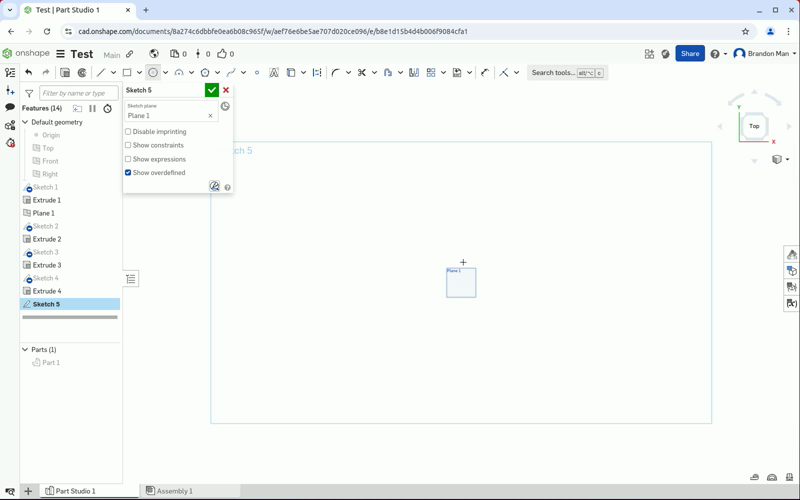
click(463, 261)
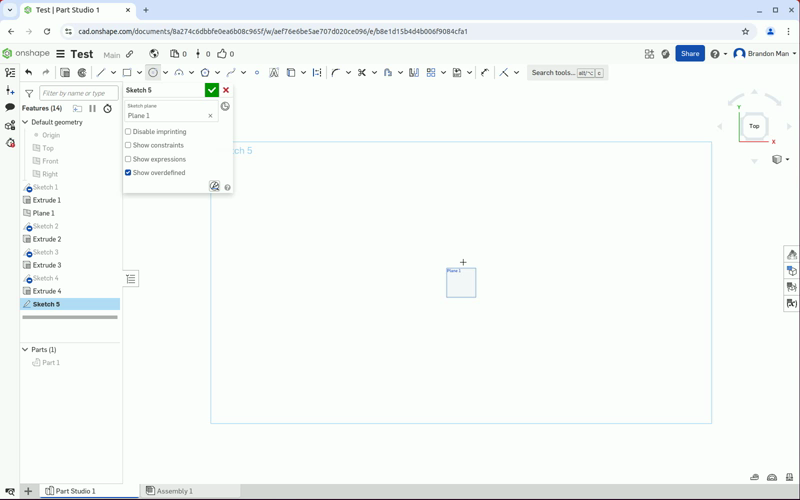
key_up(shift)
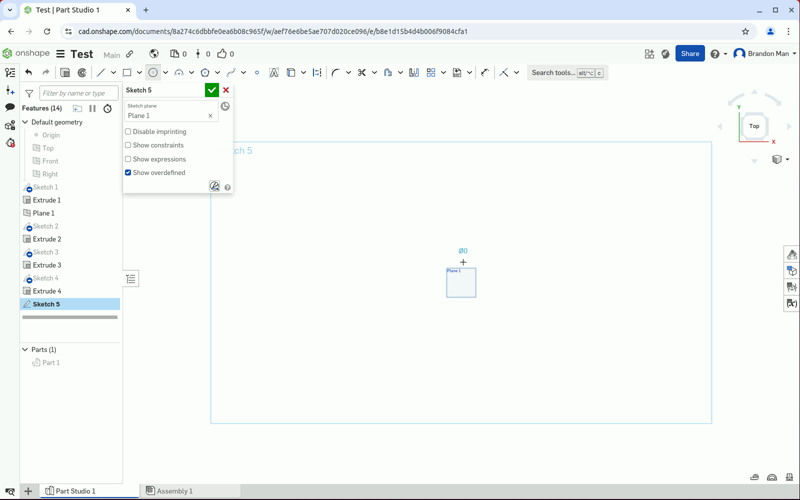
mouse_move(464, 261)
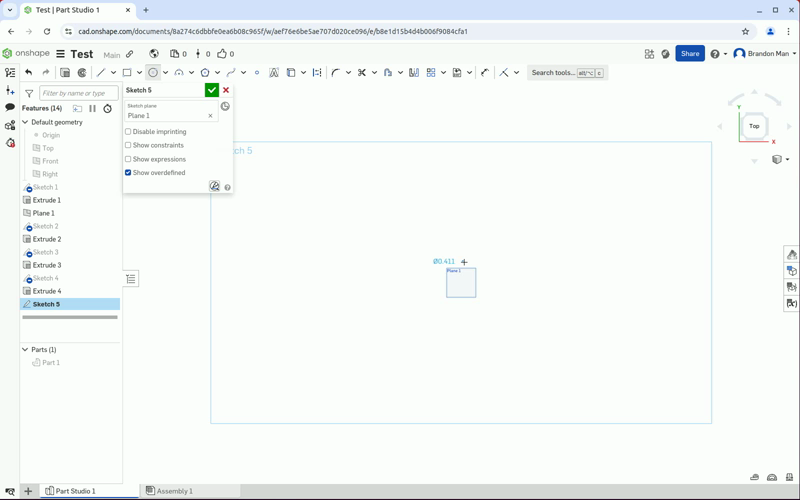
scroll(6)
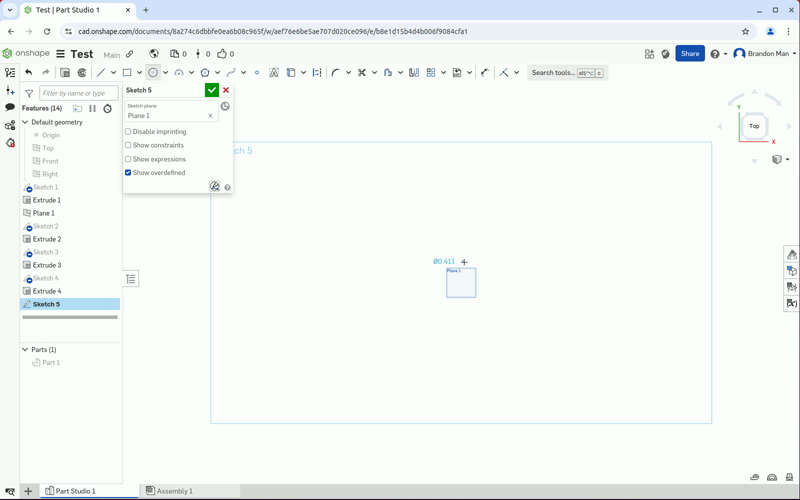
scroll(6)
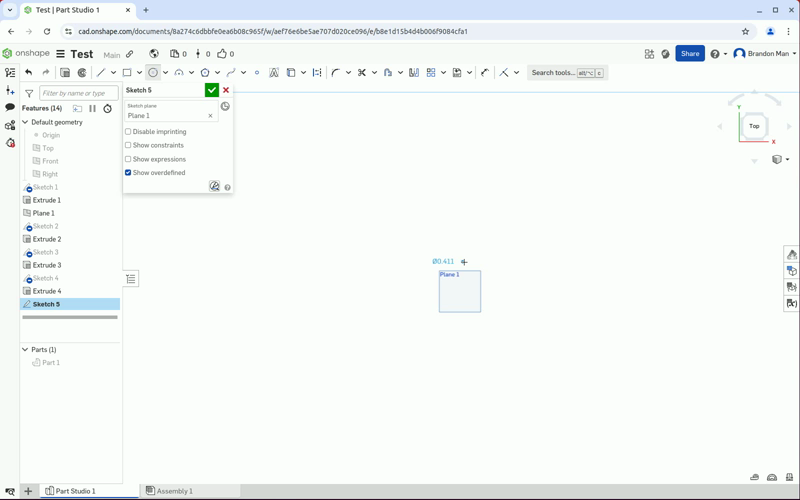
scroll(6)
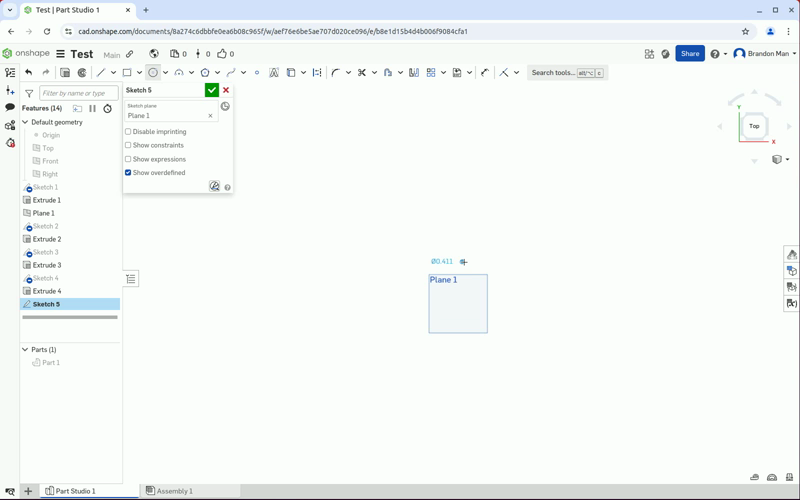
scroll(6)
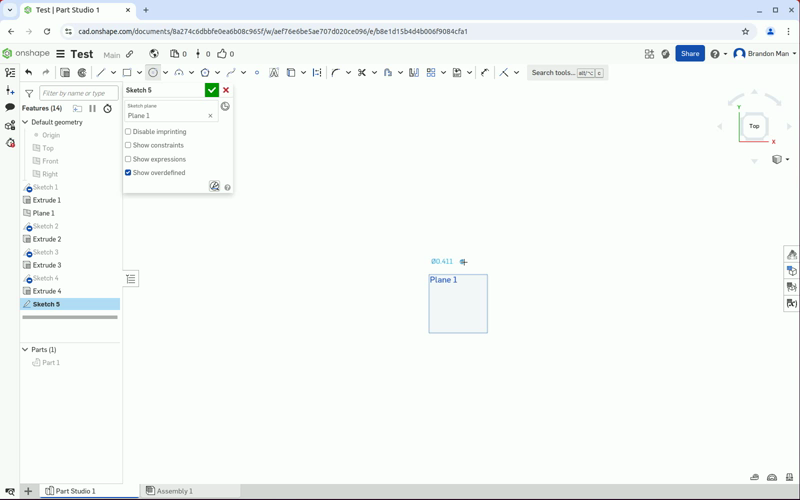
scroll(6)
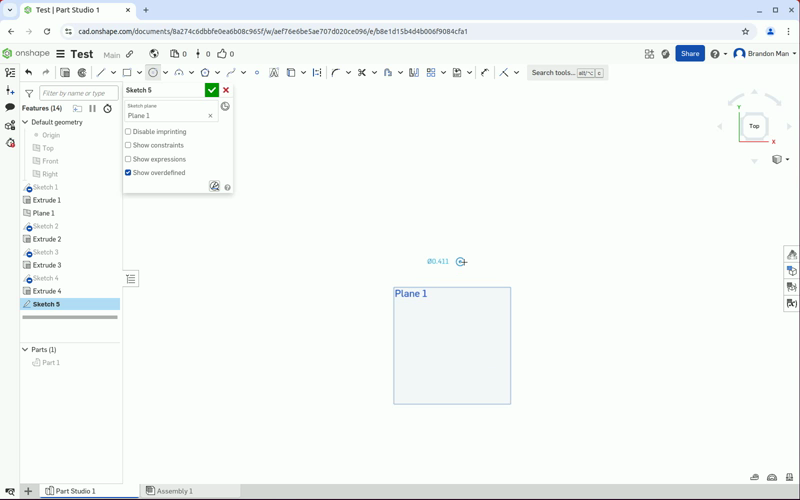
scroll(6)
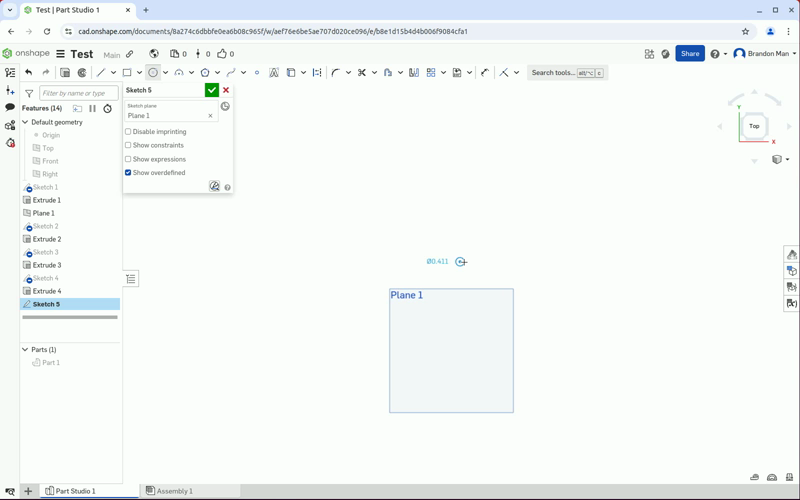
scroll(6)
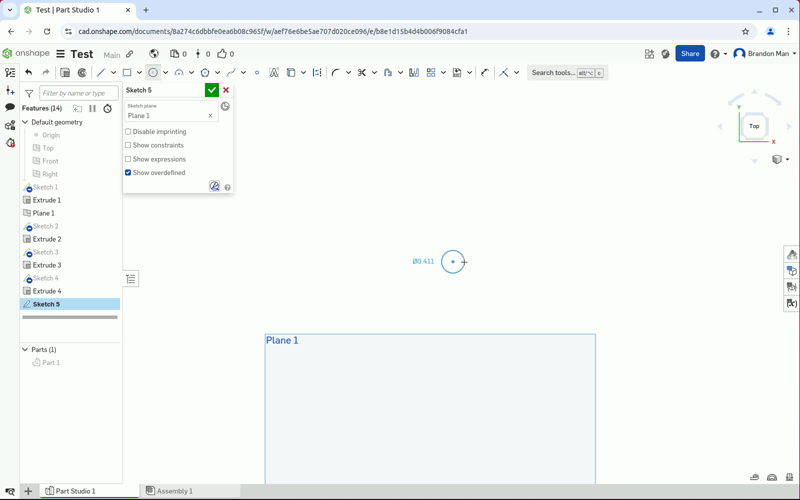
click(464, 261)
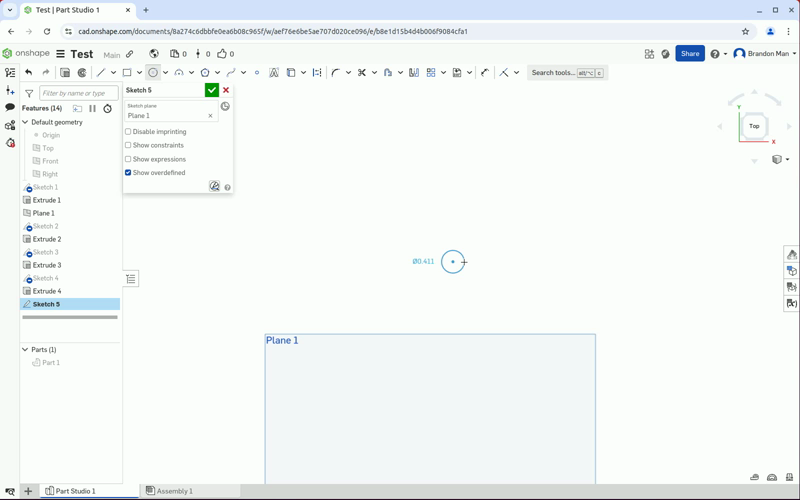
scroll(-6)
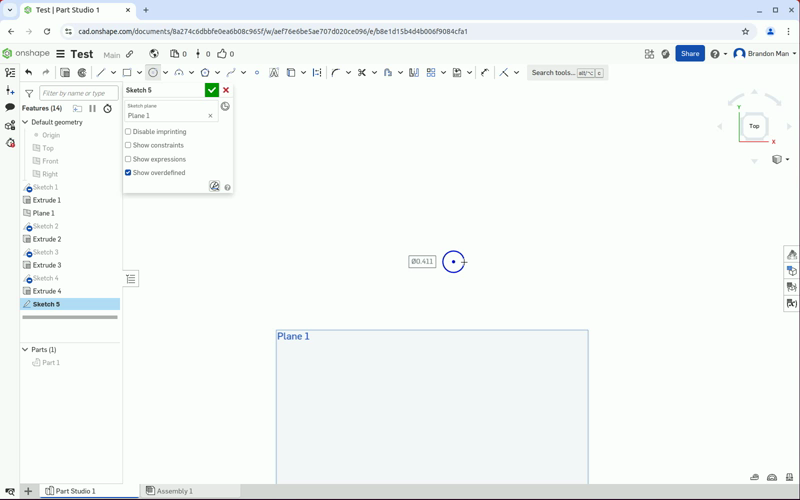
scroll(-6)
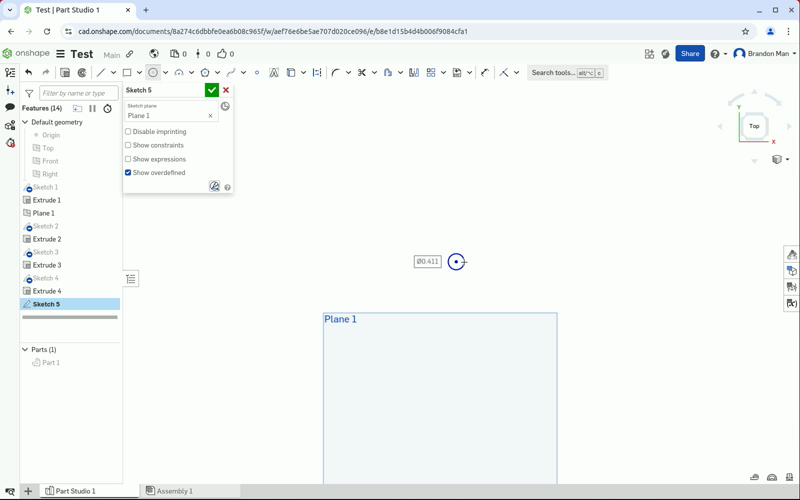
scroll(-6)
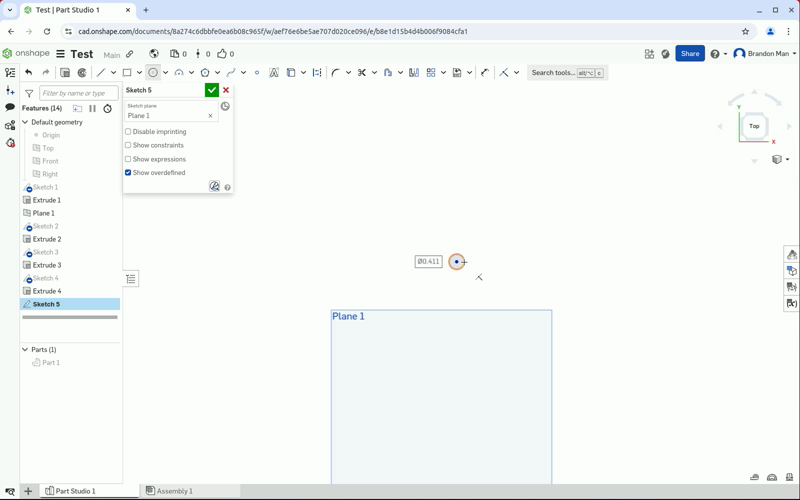
scroll(-6)
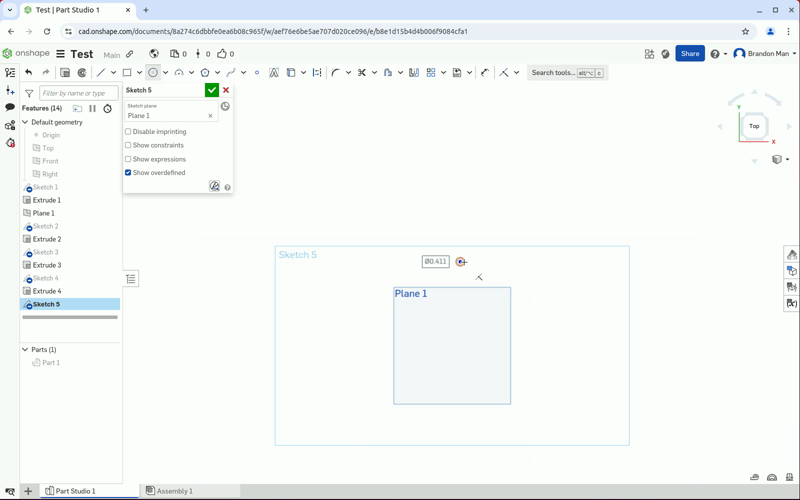
scroll(-6)
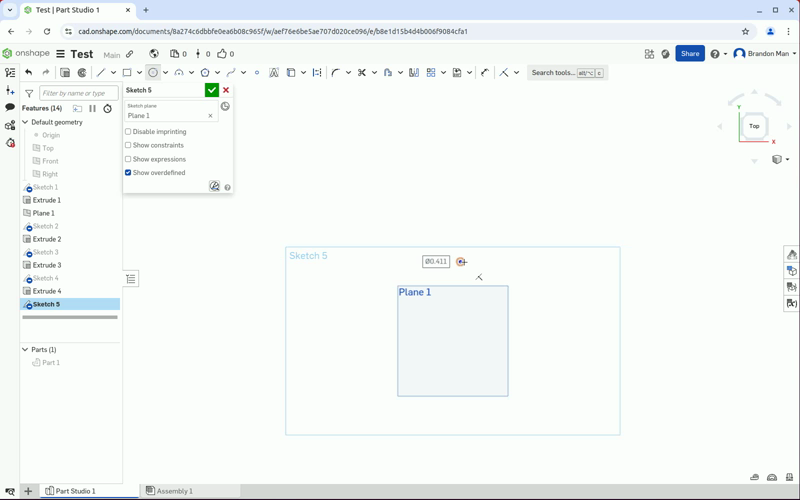
scroll(-6)
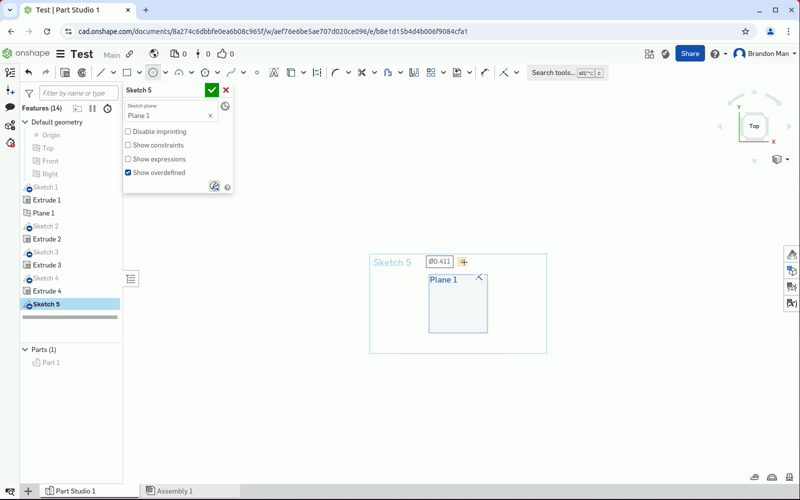
scroll(-6)
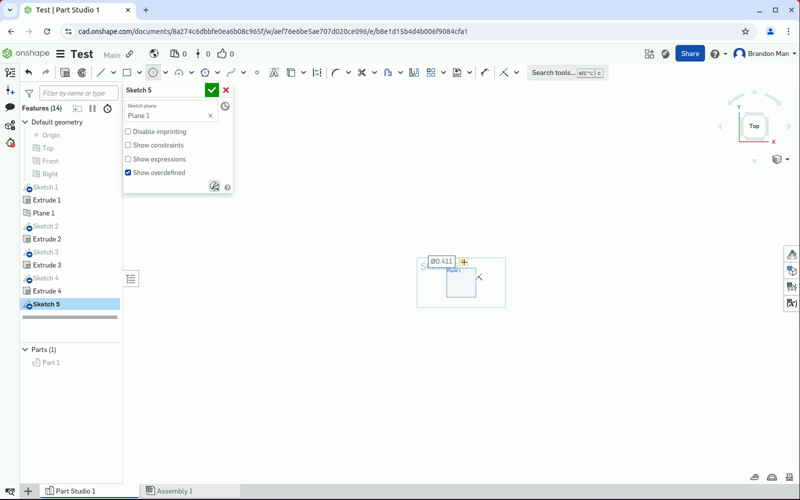
key(esc)
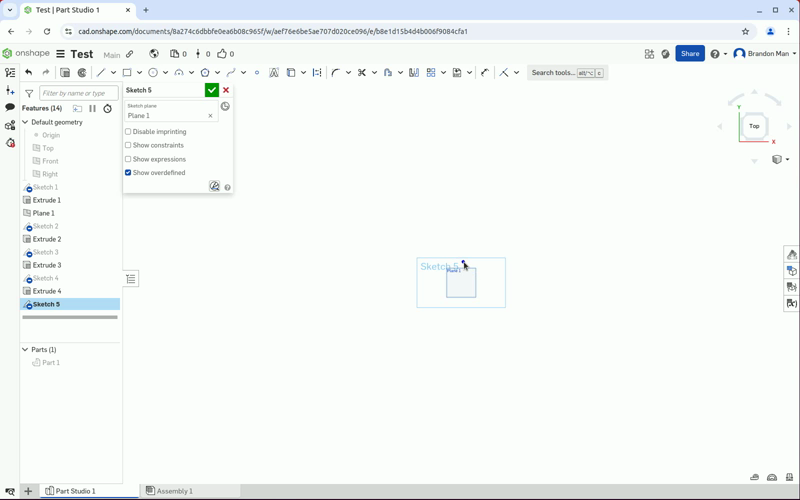
mouse_move(462, 261)
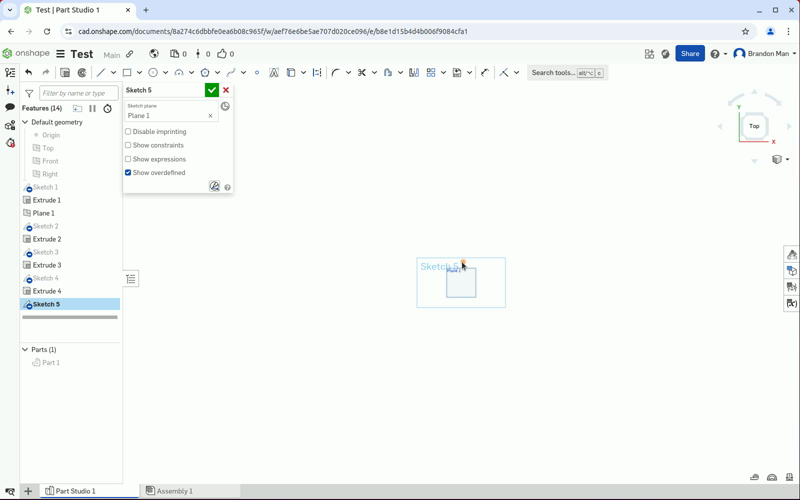
scroll(6)
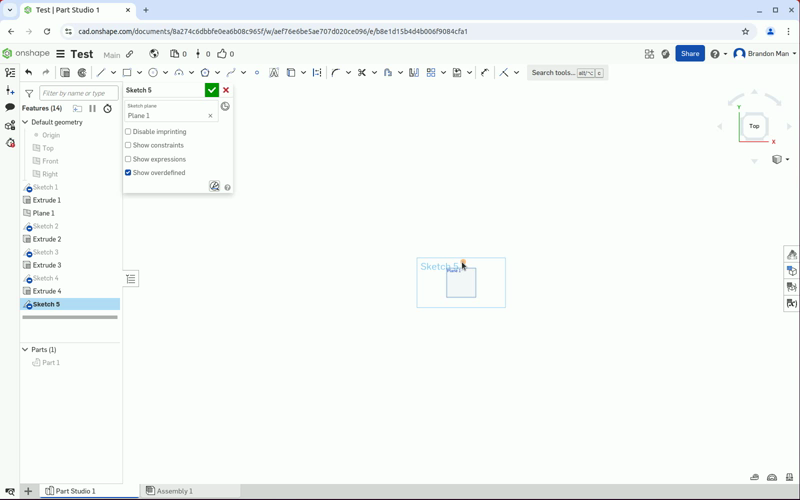
scroll(6)
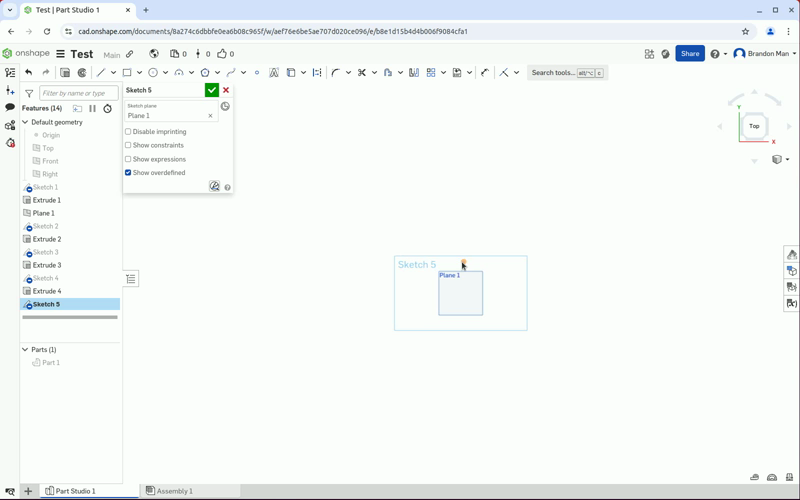
scroll(6)
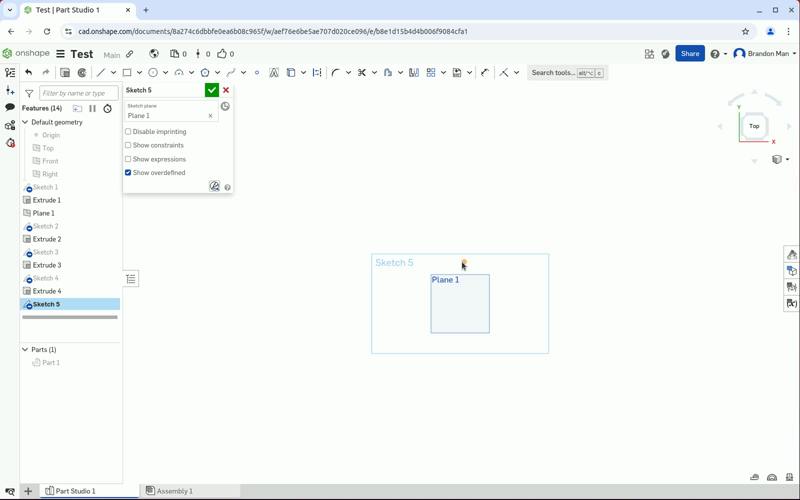
scroll(6)
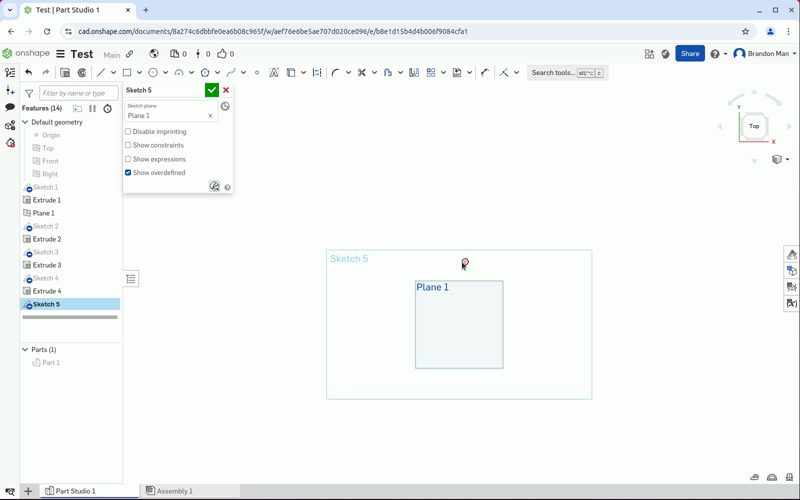
scroll(6)
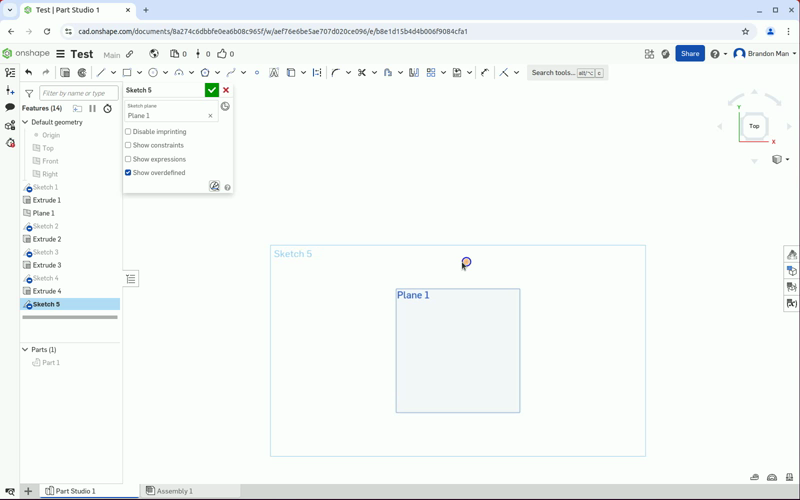
scroll(6)
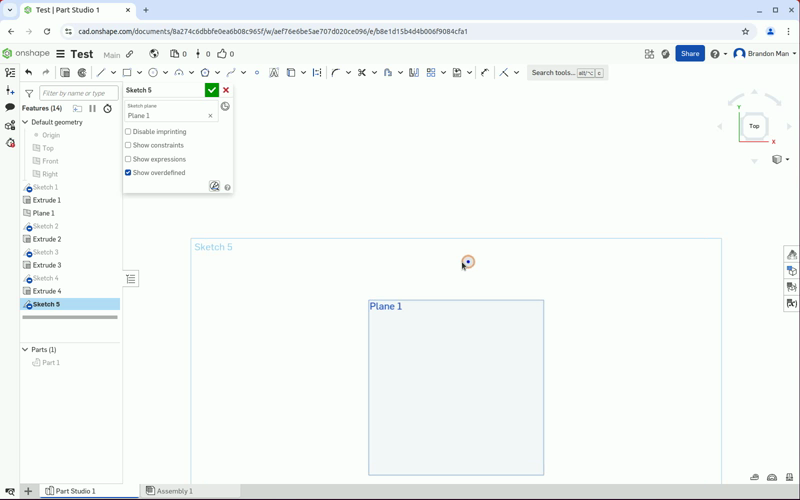
scroll(6)
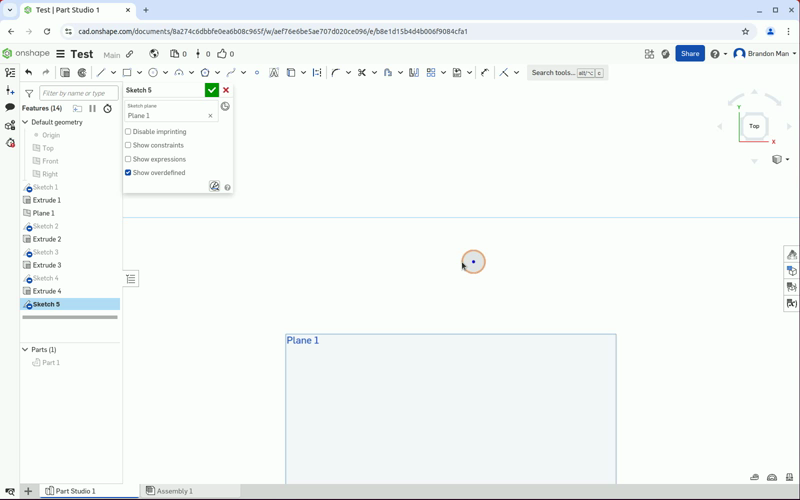
click(462, 261)
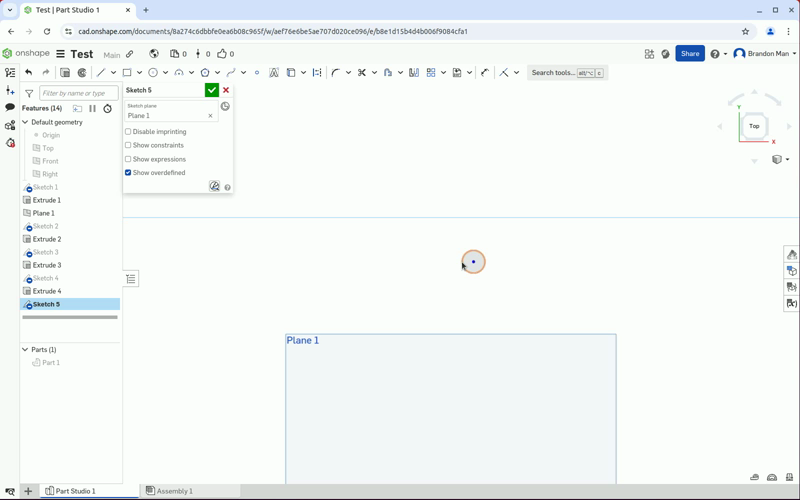
scroll(-6)
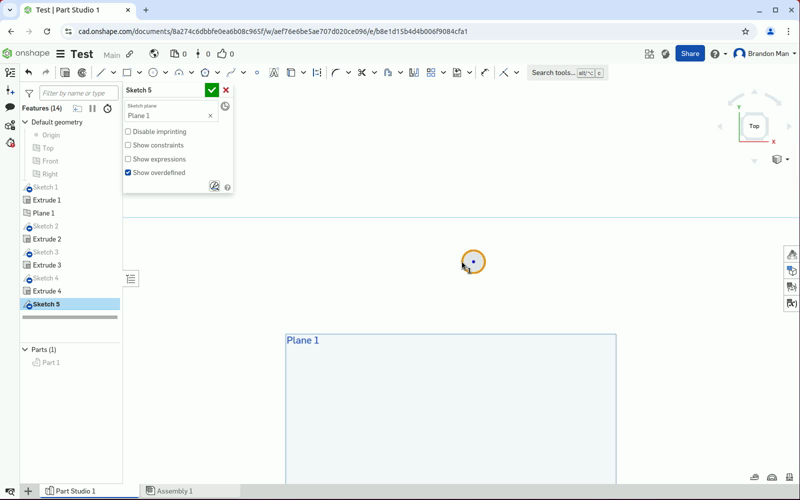
scroll(-6)
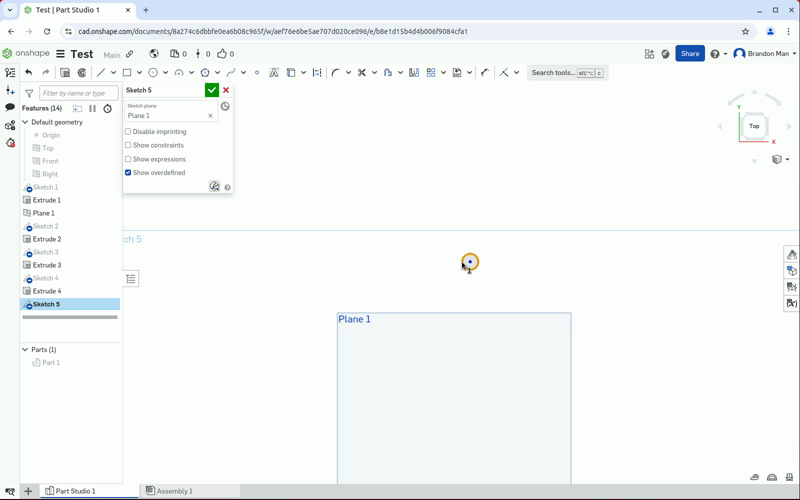
scroll(-6)
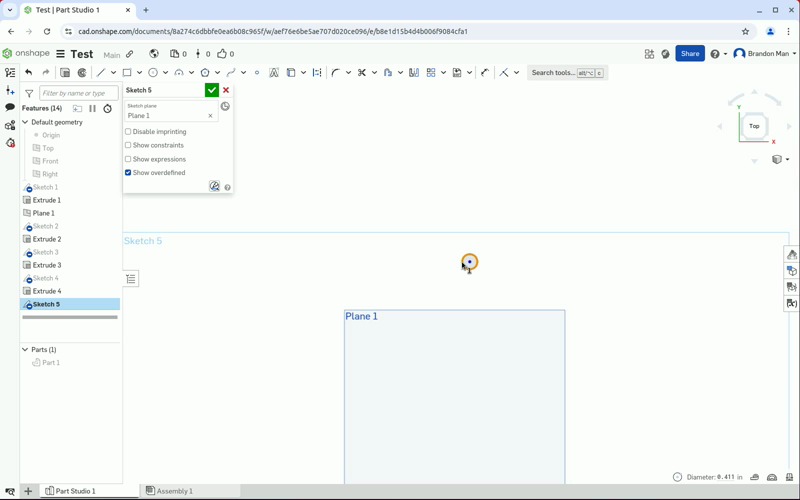
scroll(-6)
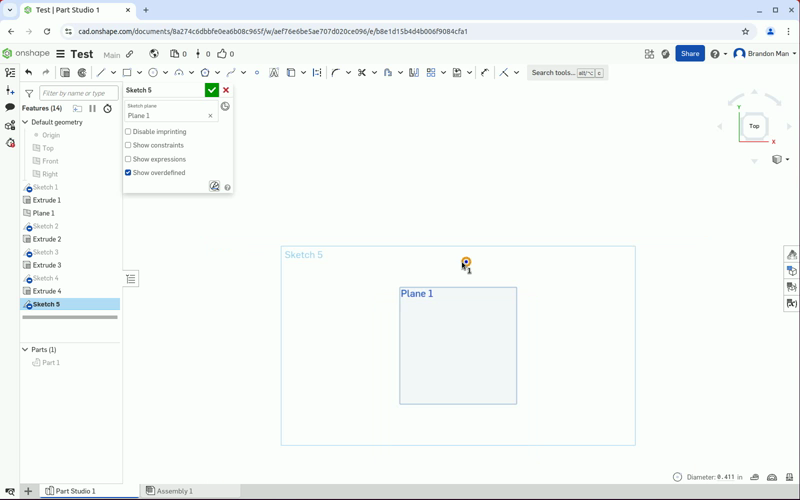
scroll(-6)
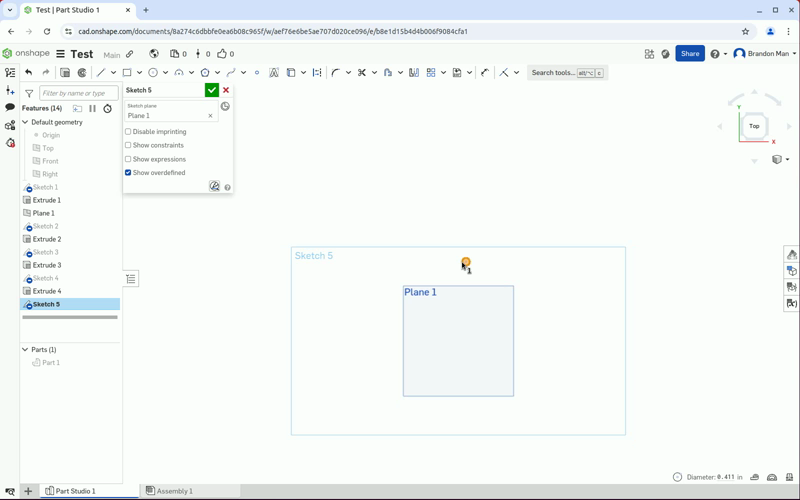
scroll(-6)
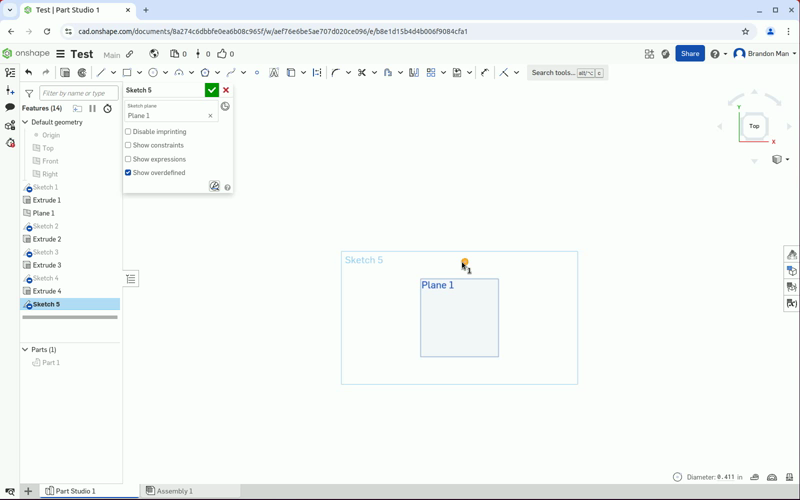
scroll(-6)
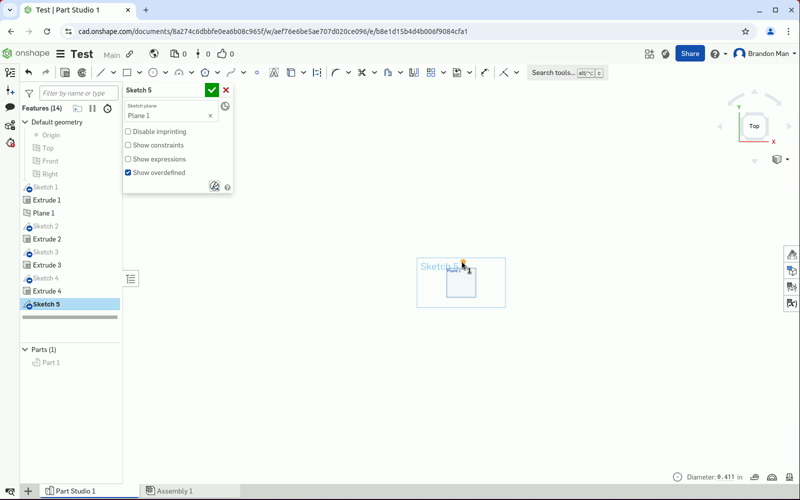
mouse_move(73, 352)
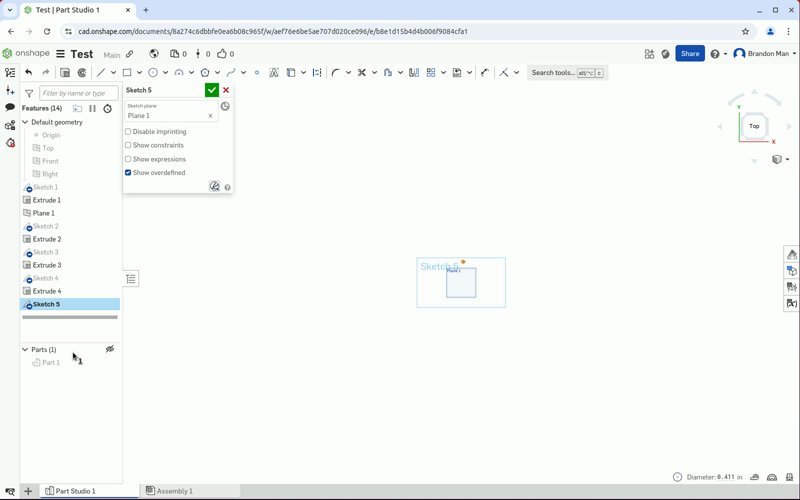
key(shift+y)
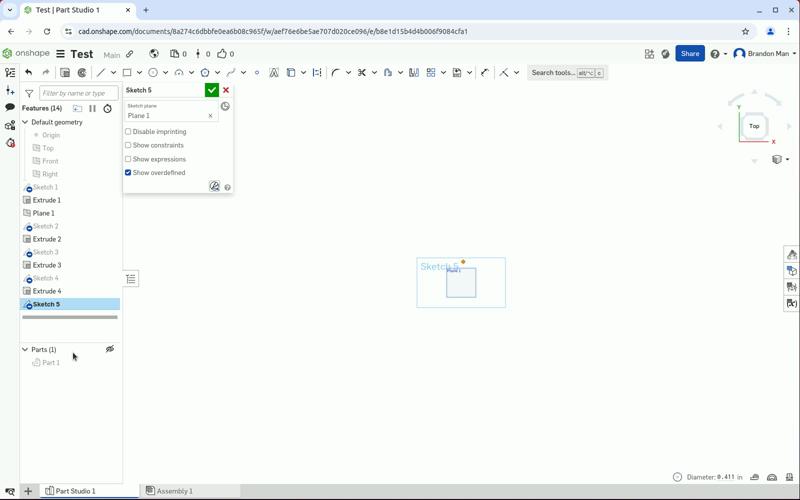
key(shift+e)
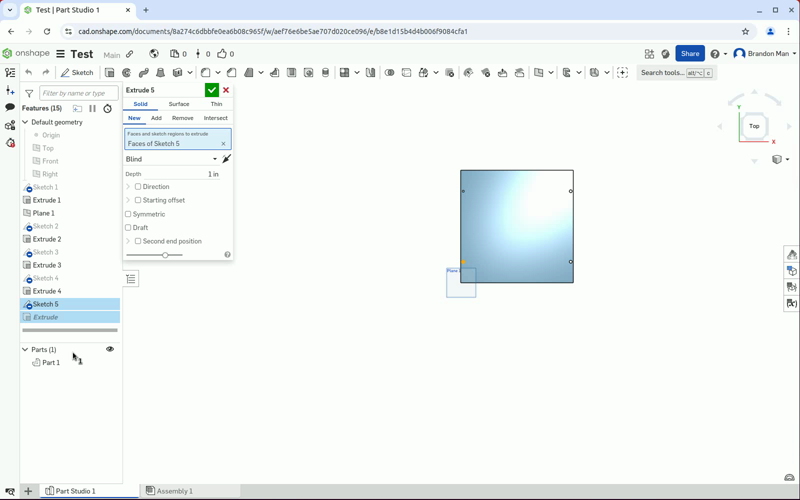
mouse_move(143, 106)
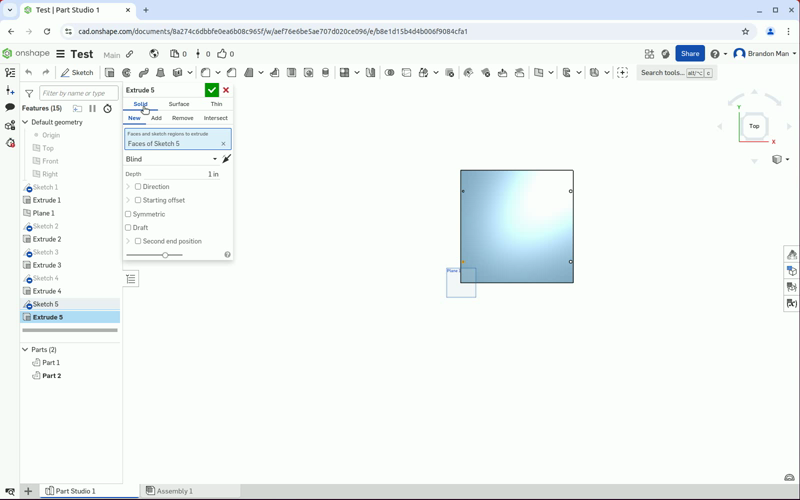
click(143, 106)
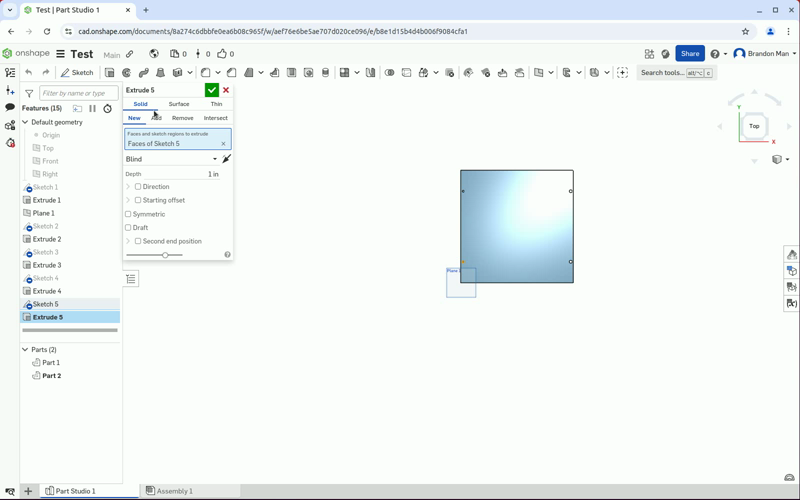
mouse_move(186, 120)
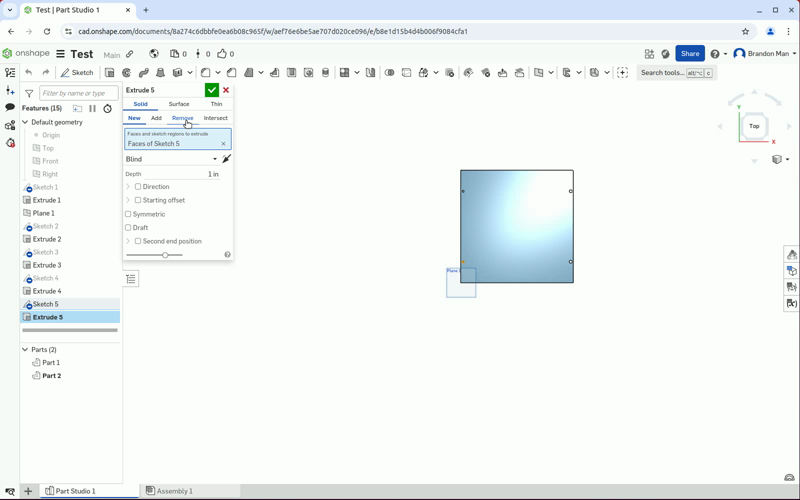
click(186, 120)
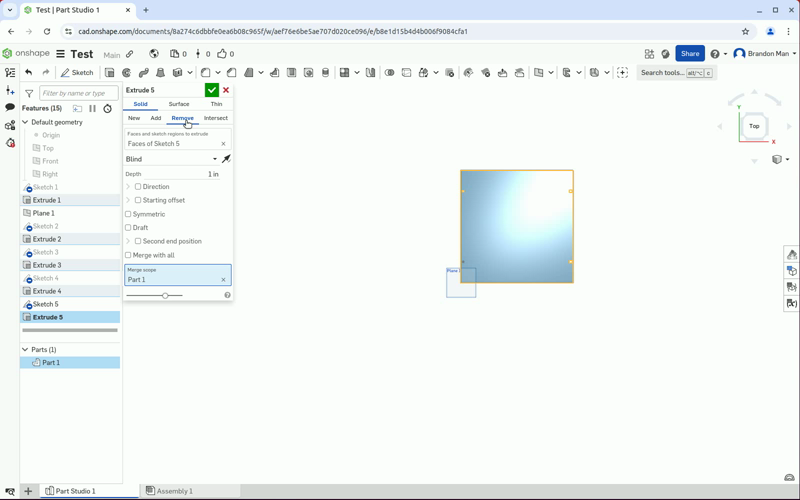
key(tab, 4)
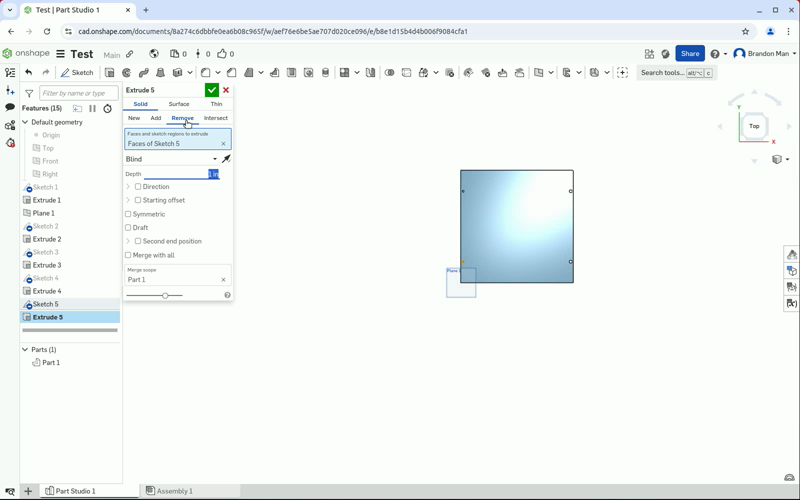
text(1.685)
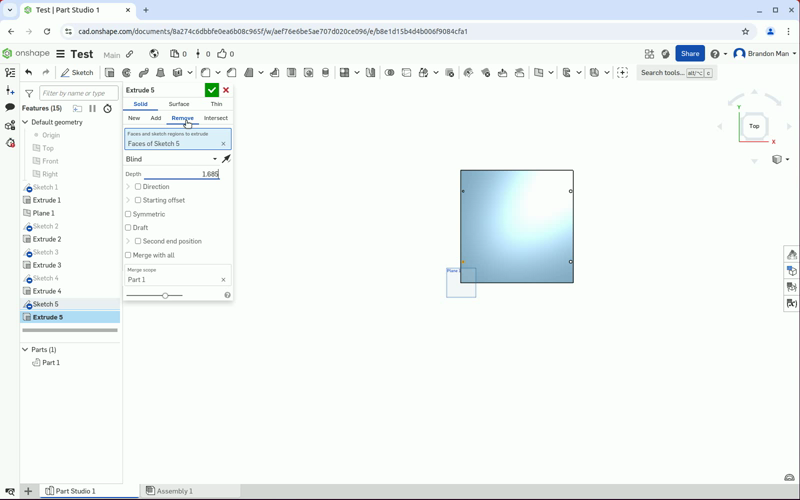
key(tab, 6)
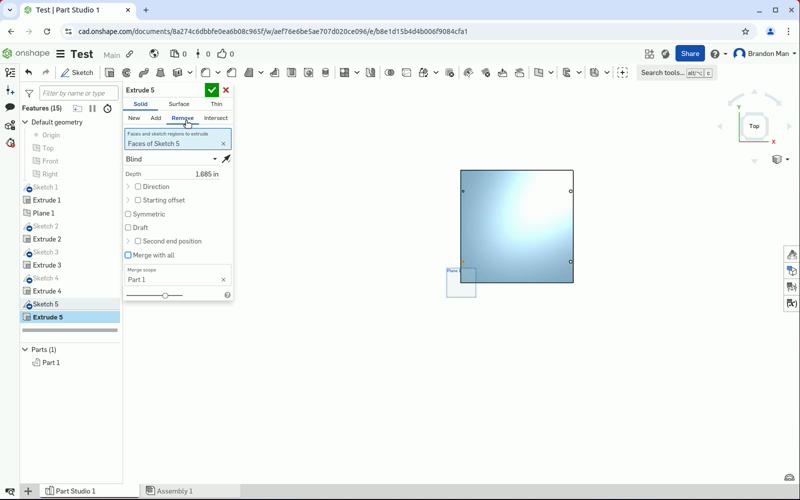
key(space)
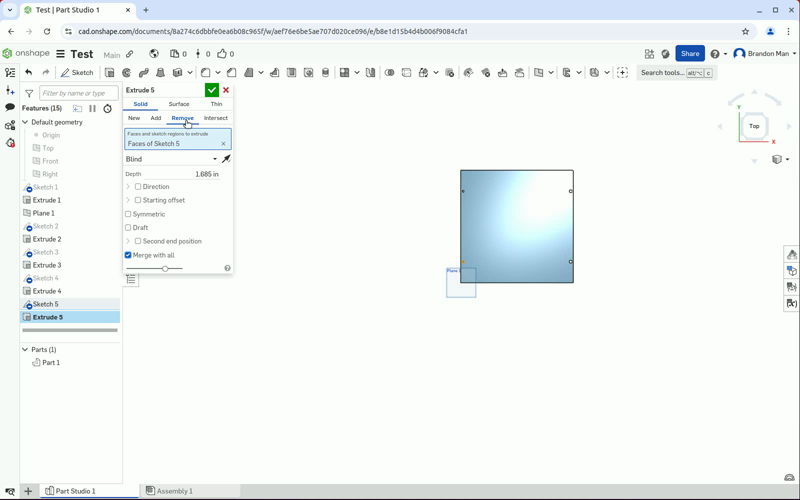
key(enter)
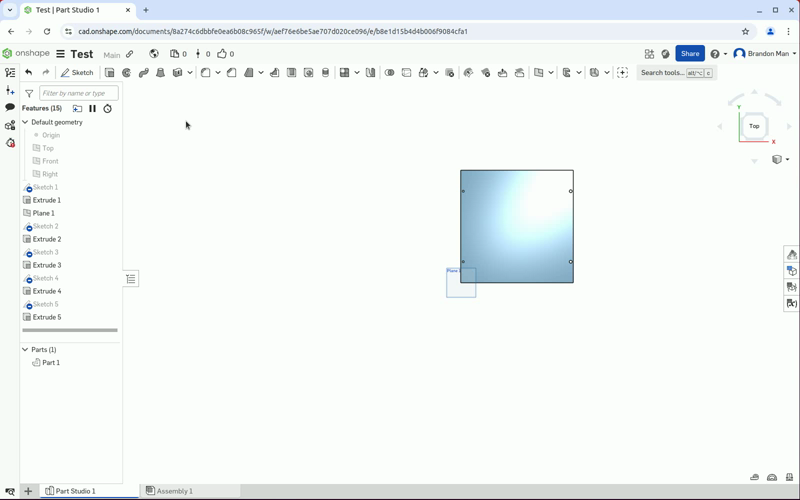
key(shift+h)
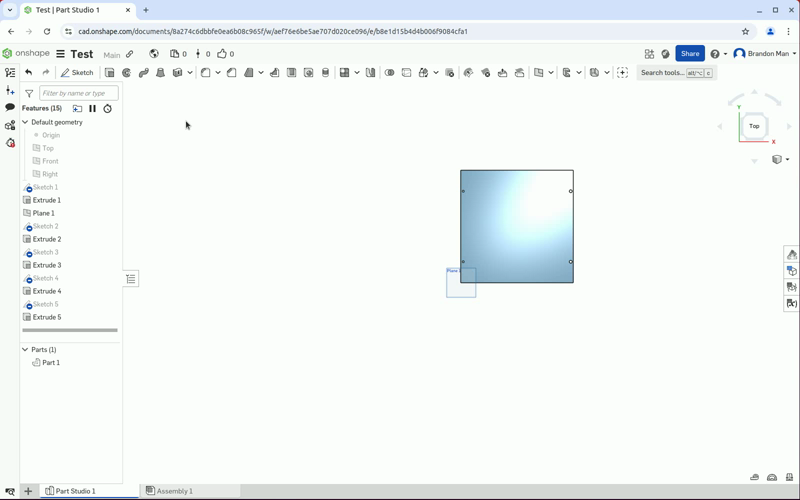
key(shift+h)
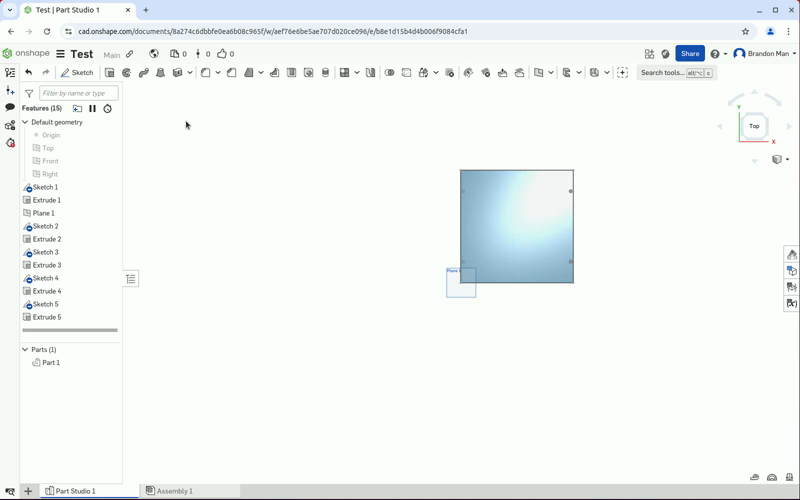
key(shift+7)
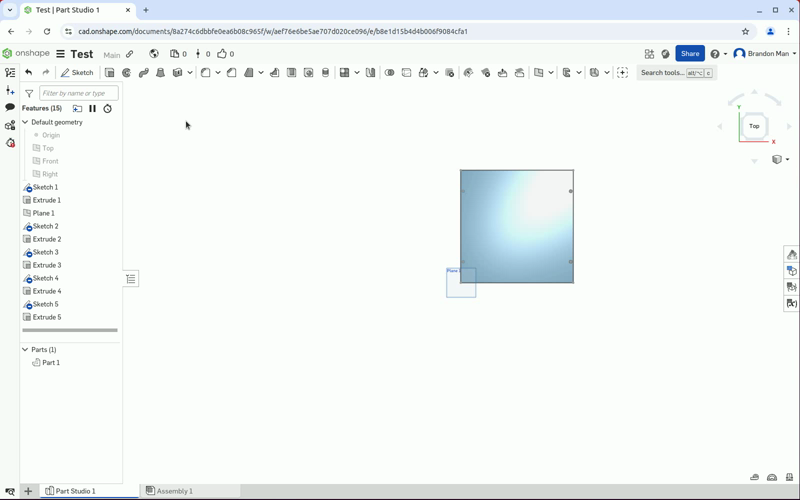
key(up, 3)
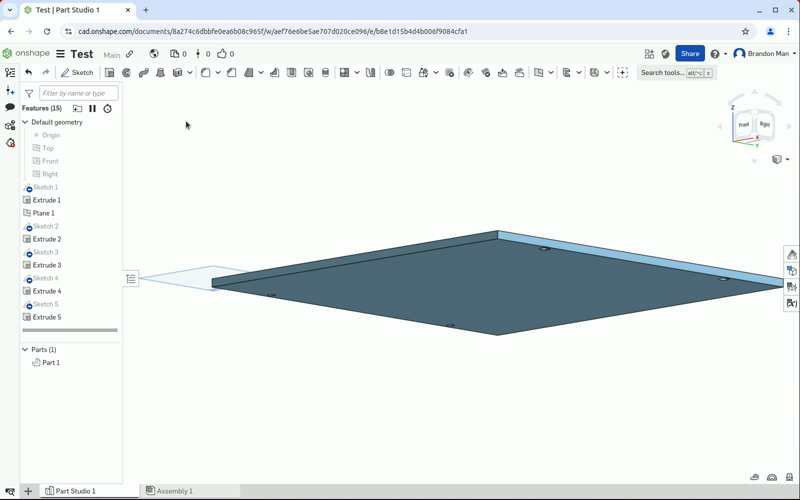
key(left, 3)
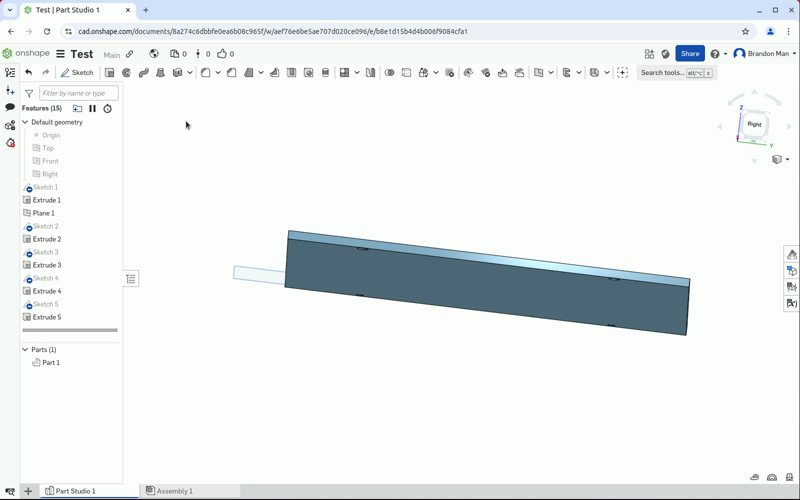
key(right, 3)
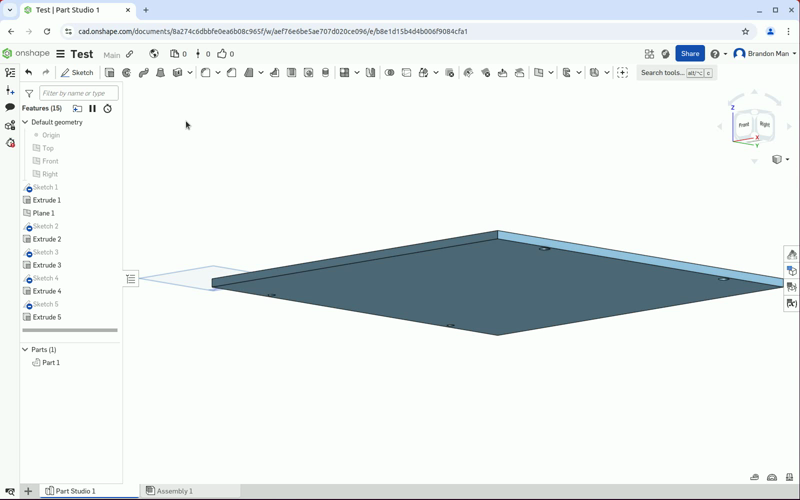
key(down, 3)
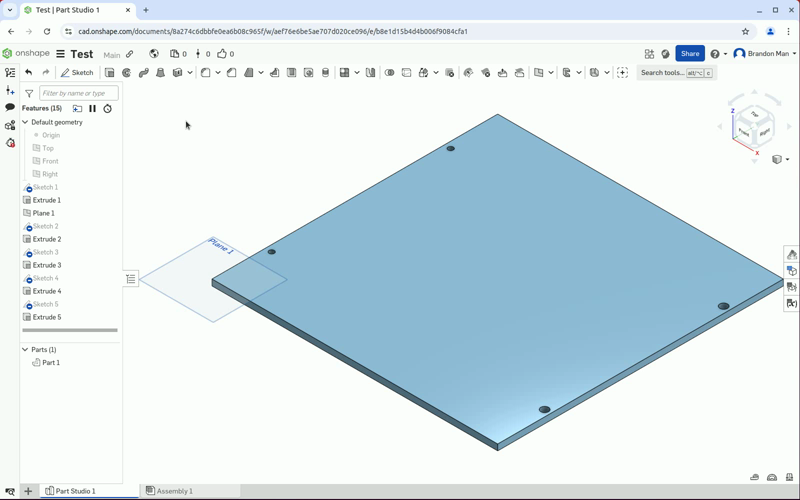
mouse_move(73, 189)
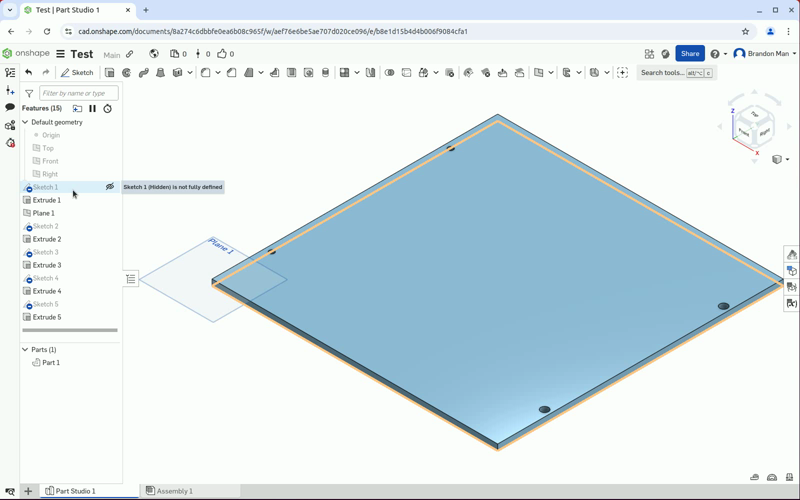
click(73, 189)